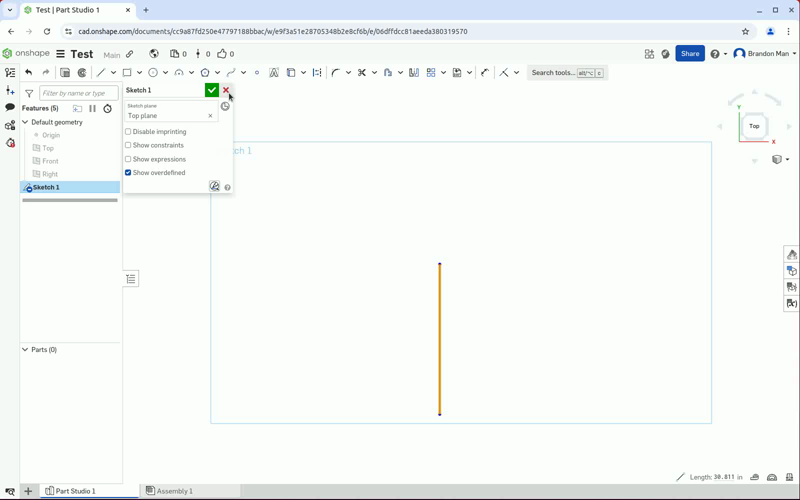
key(shift+h)
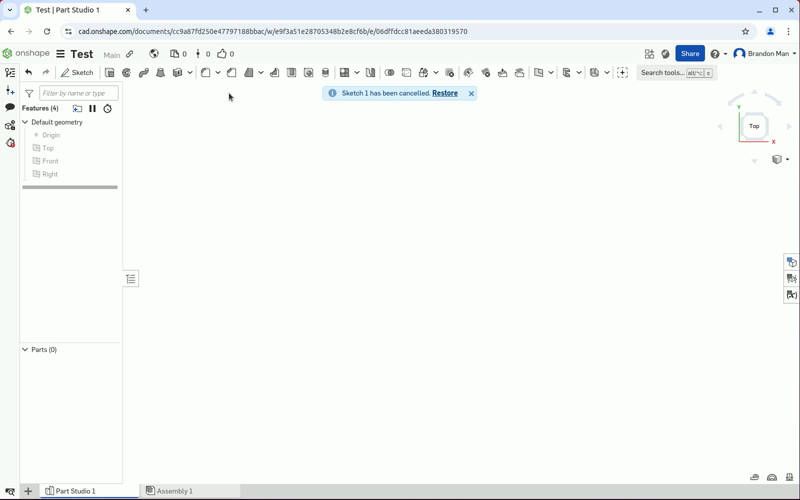
mouse_move(73, 352)
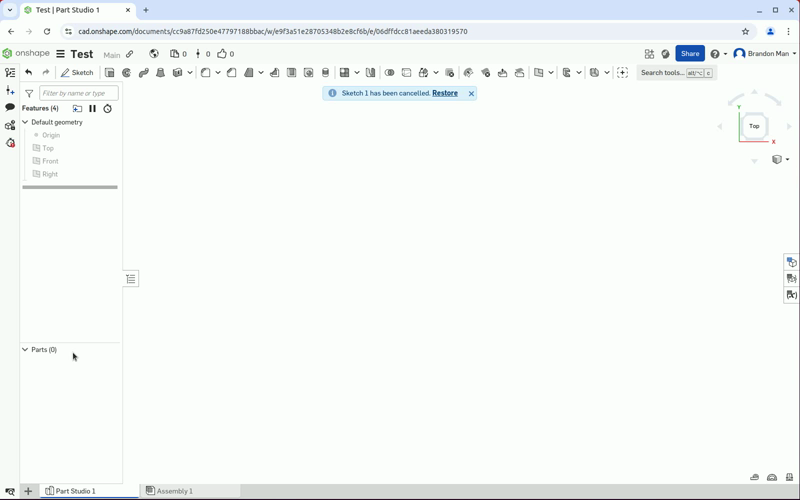
key(y)
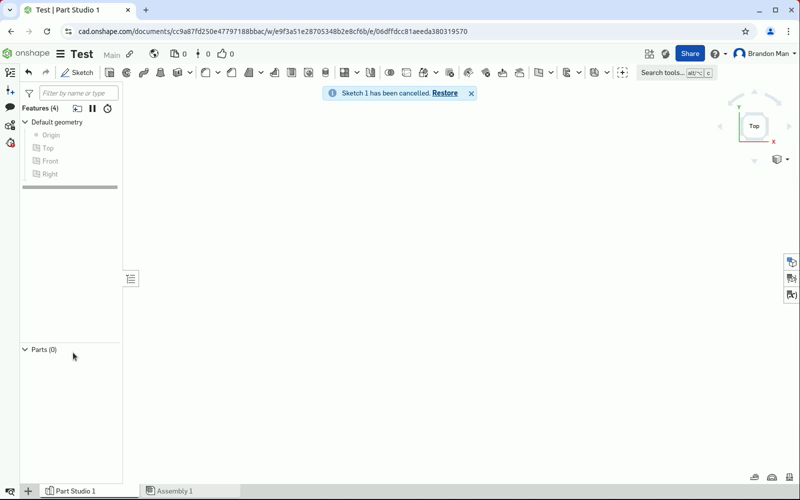
key(shift+p)
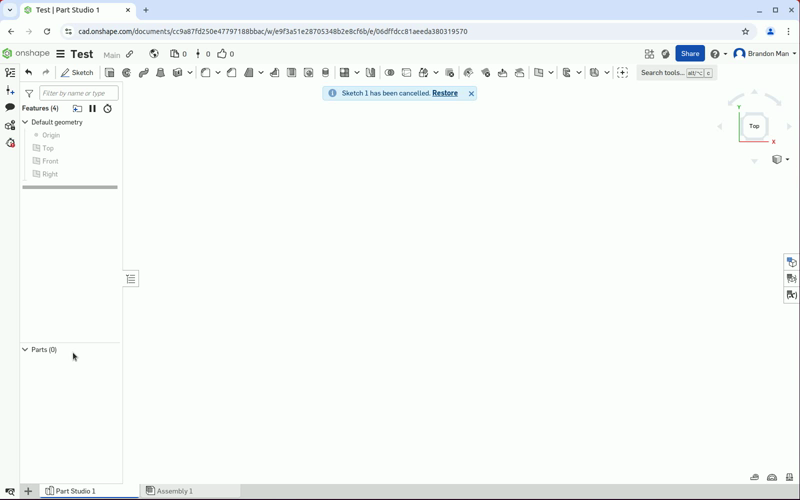
key(space)
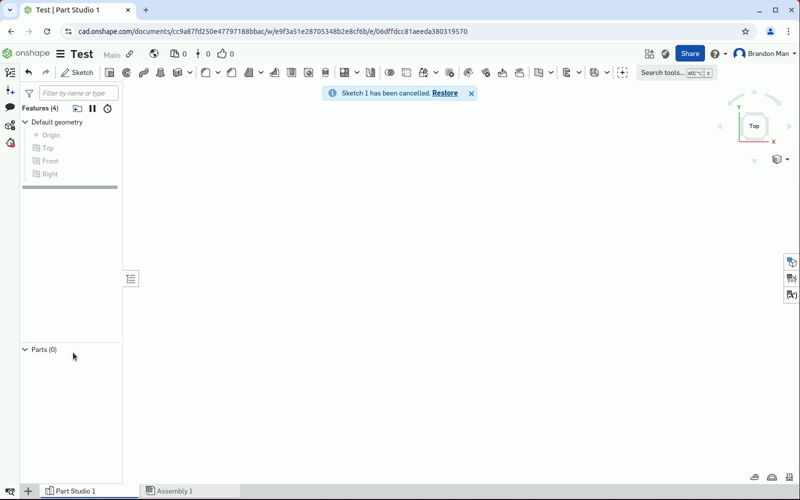
key_down(shift)
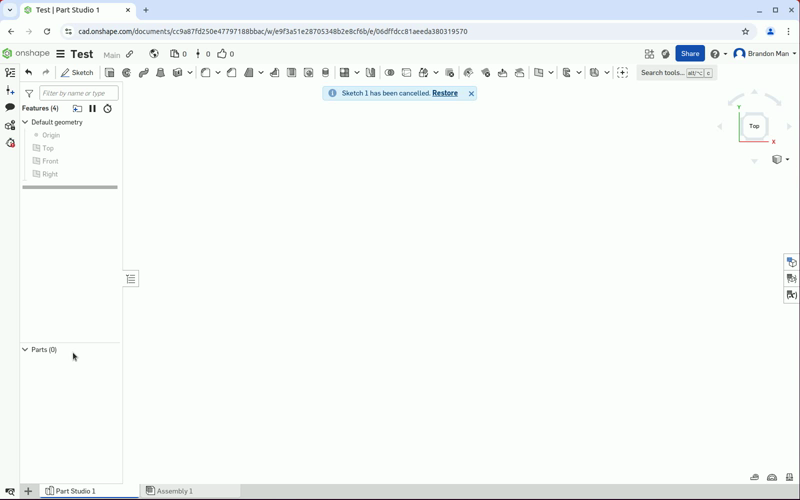
key(up)
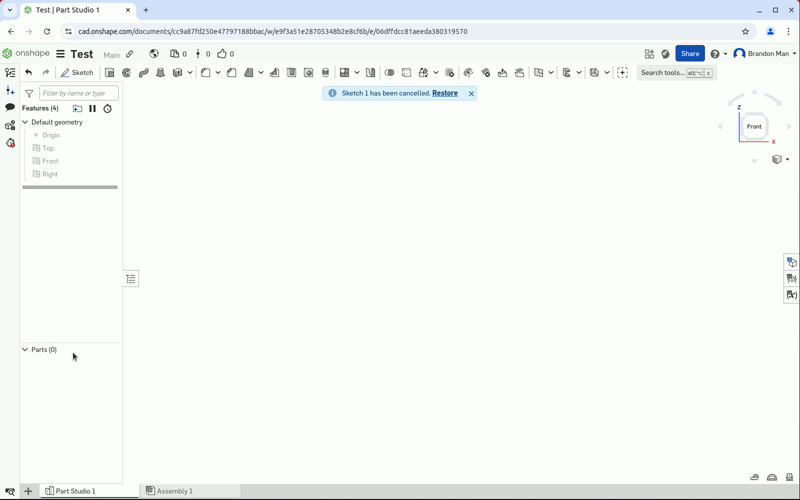
key_up(shift)
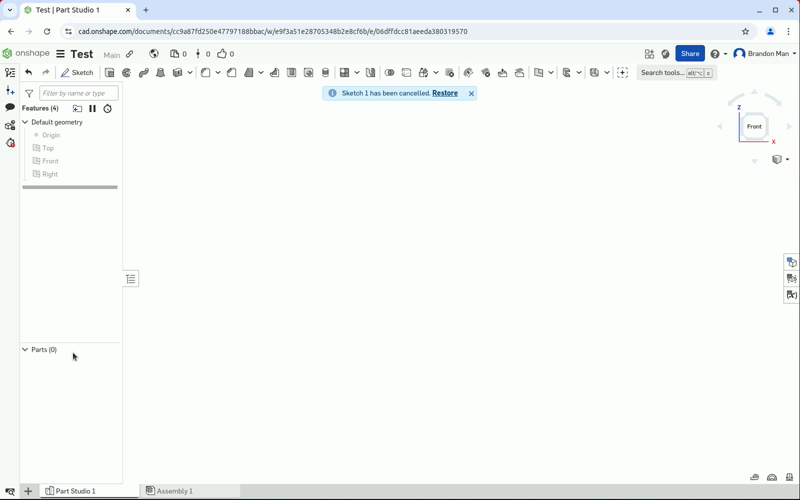
key(space)
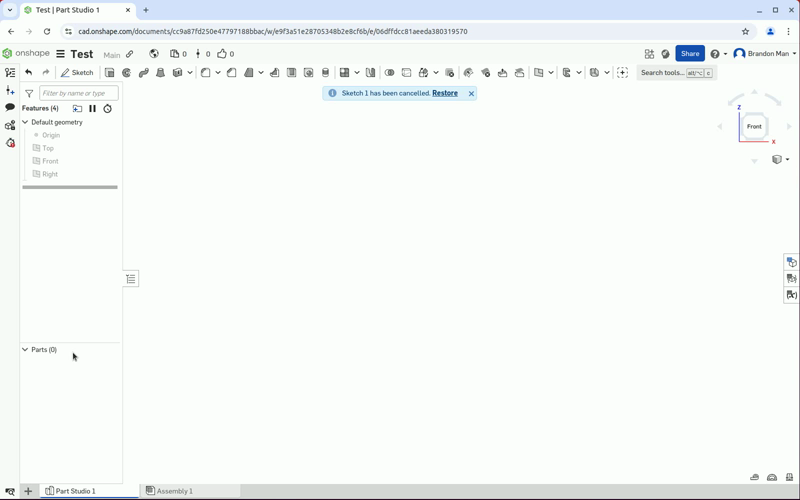
key_down(shift)
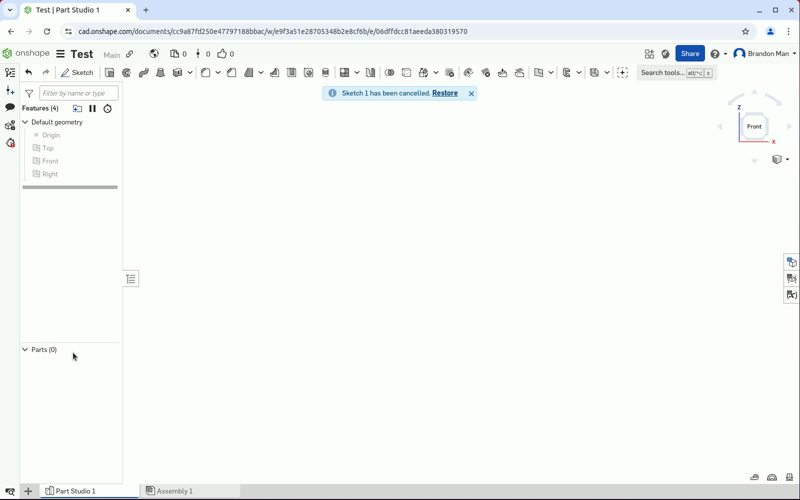
key(left)
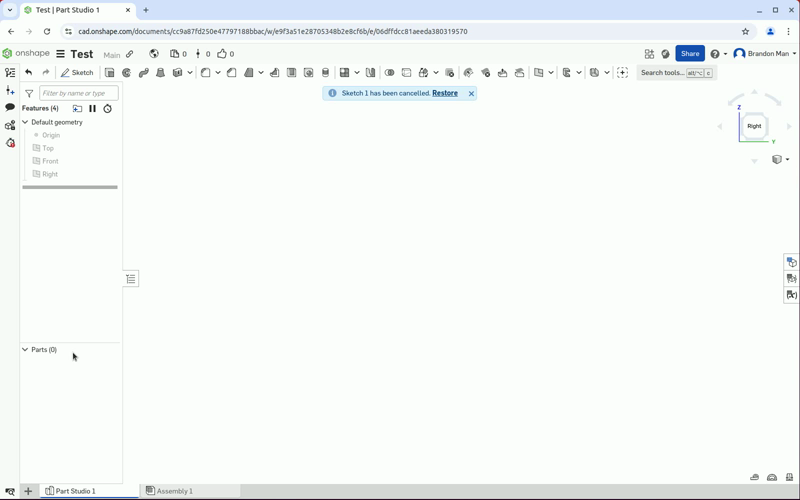
key_up(shift)
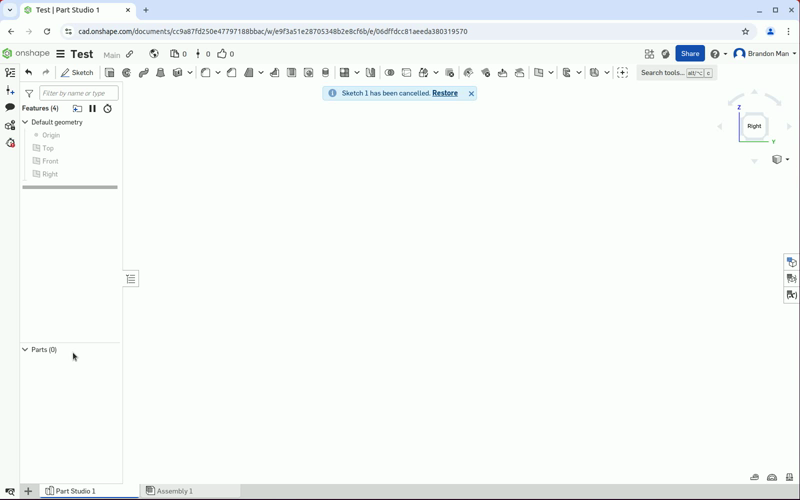
mouse_move(73, 352)
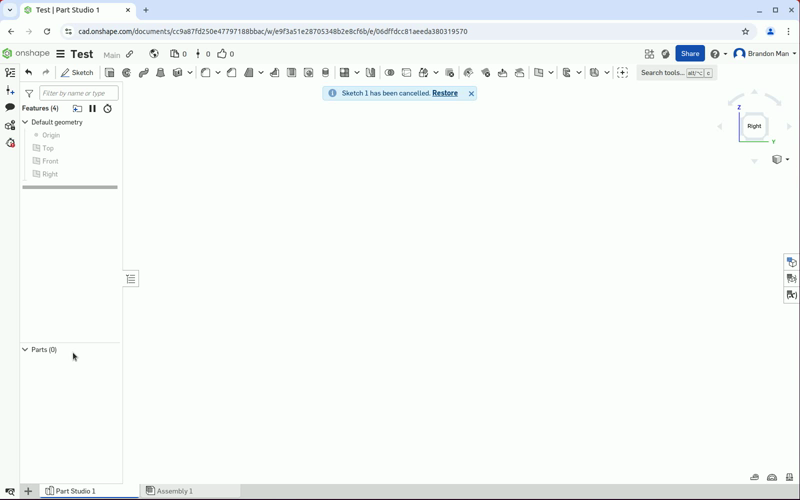
key(shift+y)
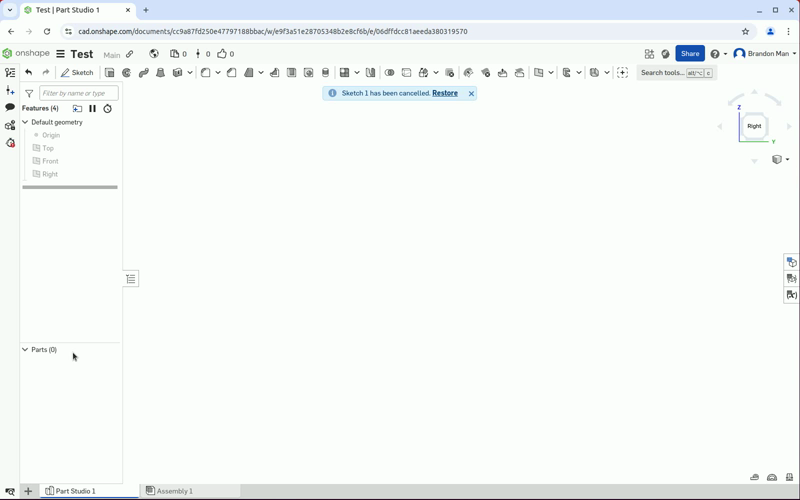
key(shift+s)
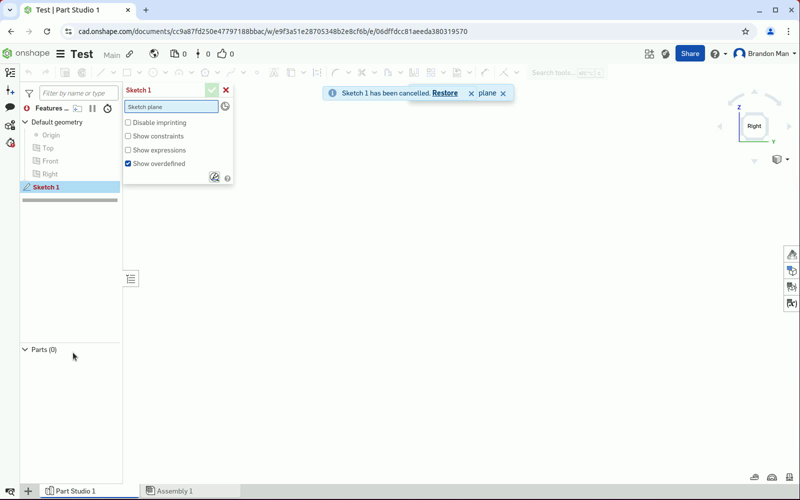
mouse_move(73, 176)
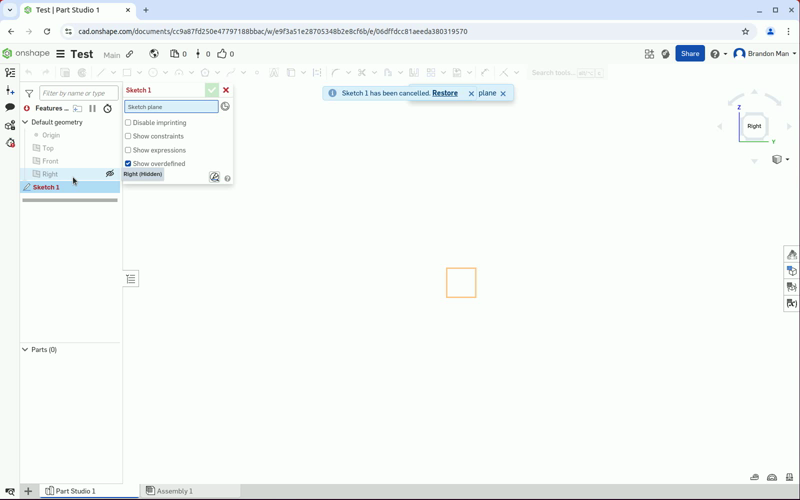
click(73, 176)
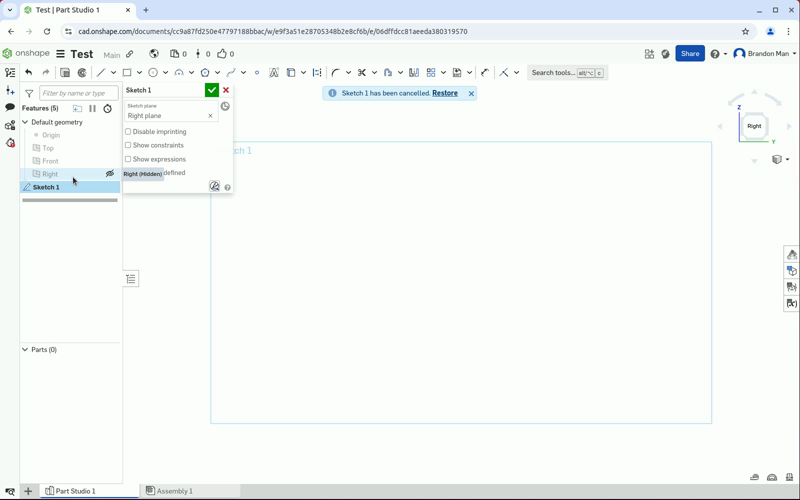
mouse_move(73, 352)
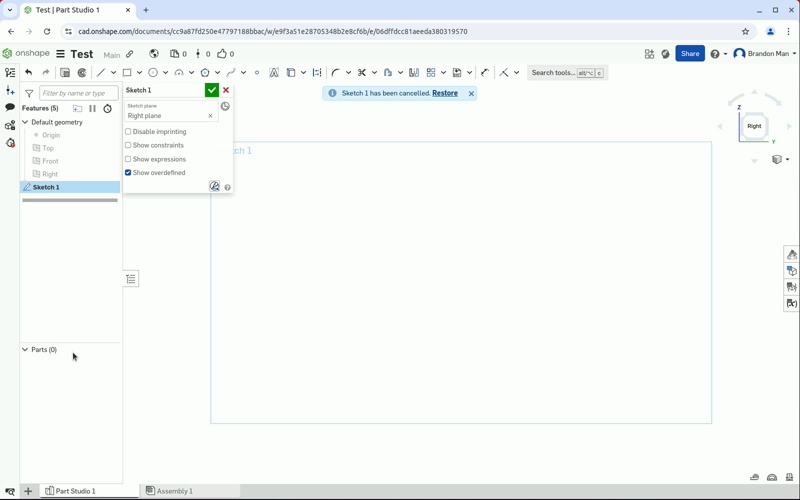
key(y)
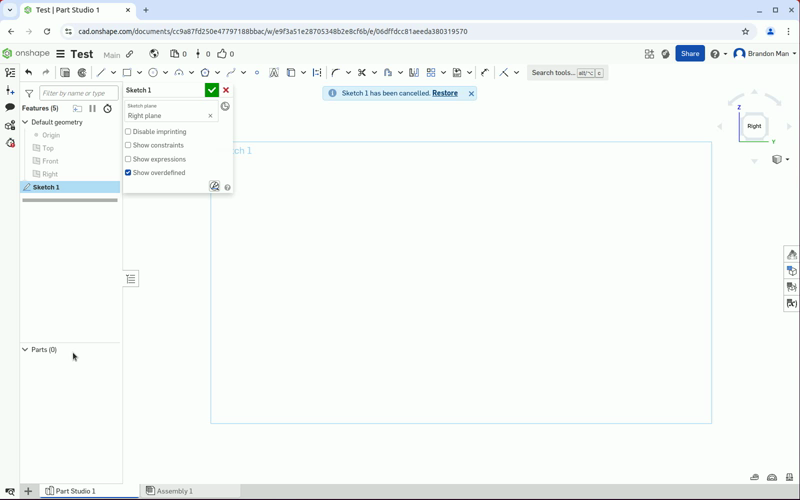
key(l)
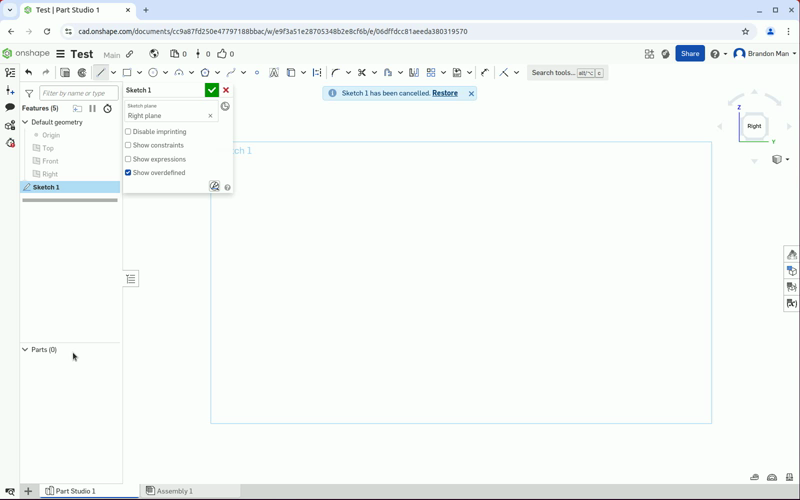
key_down(shift)
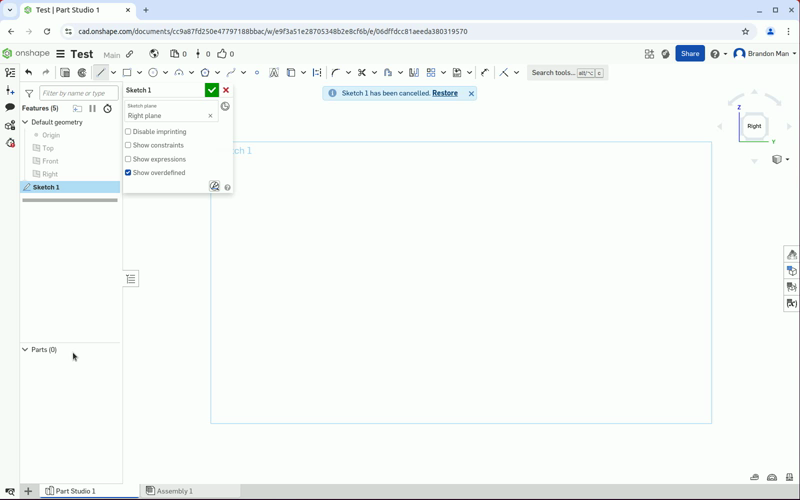
mouse_move(497, 222)
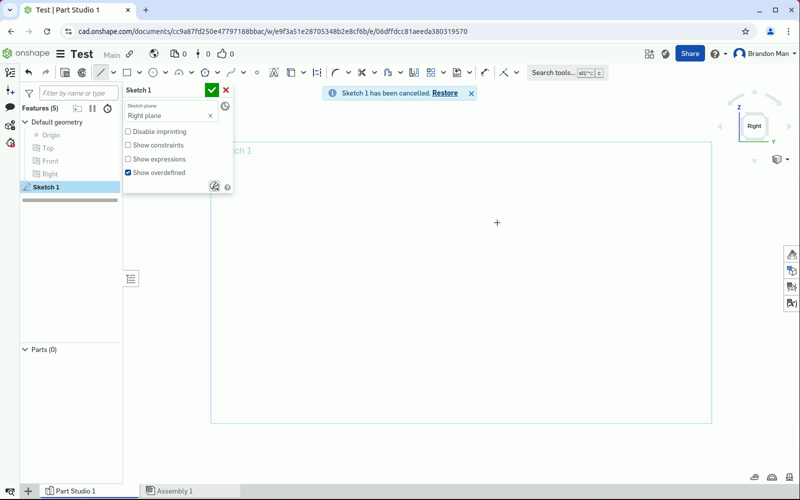
click(497, 222)
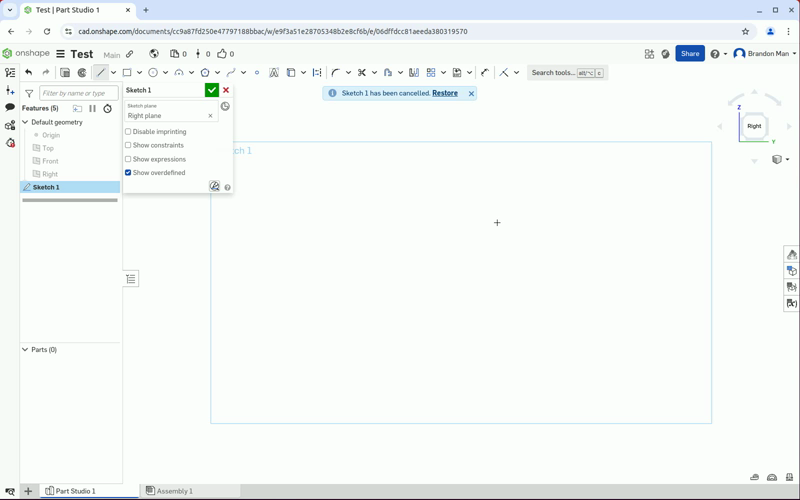
key_up(shift)
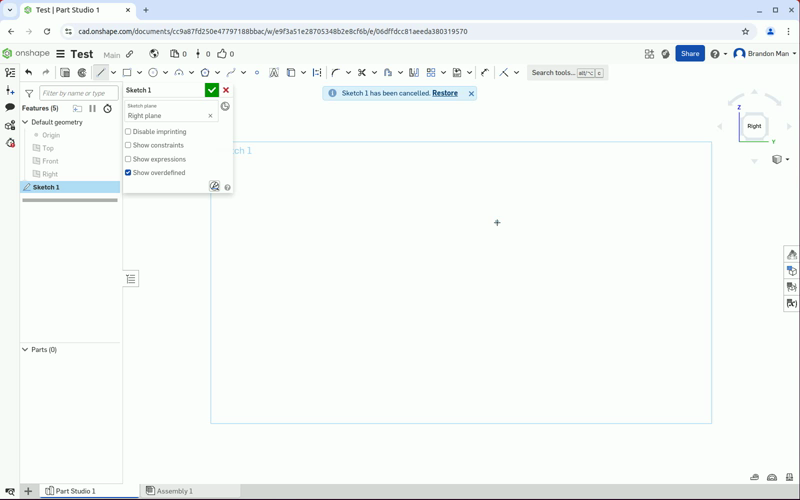
key_down(shift)
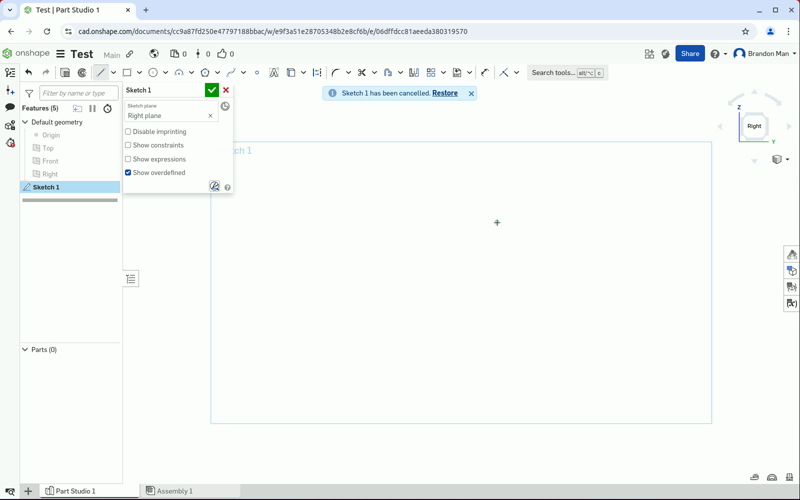
mouse_move(527, 222)
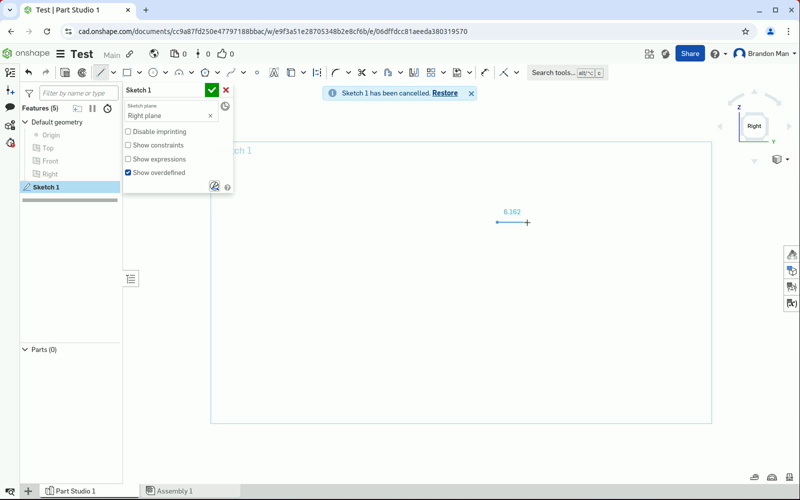
mouse_move(507, 247)
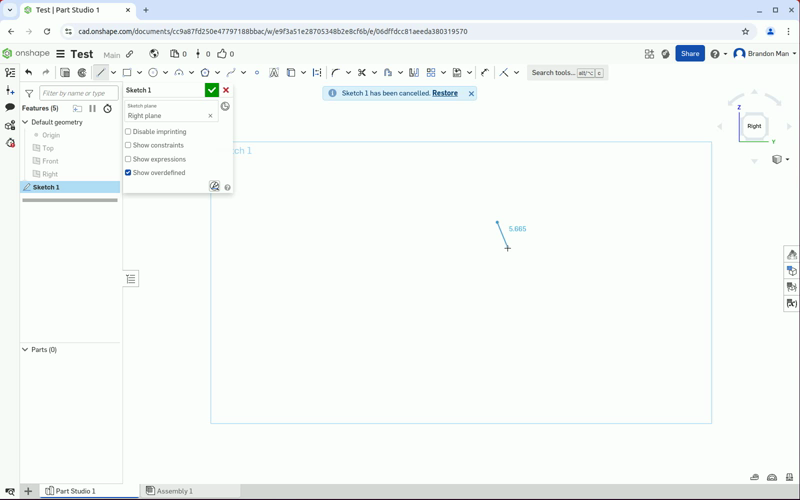
click(507, 247)
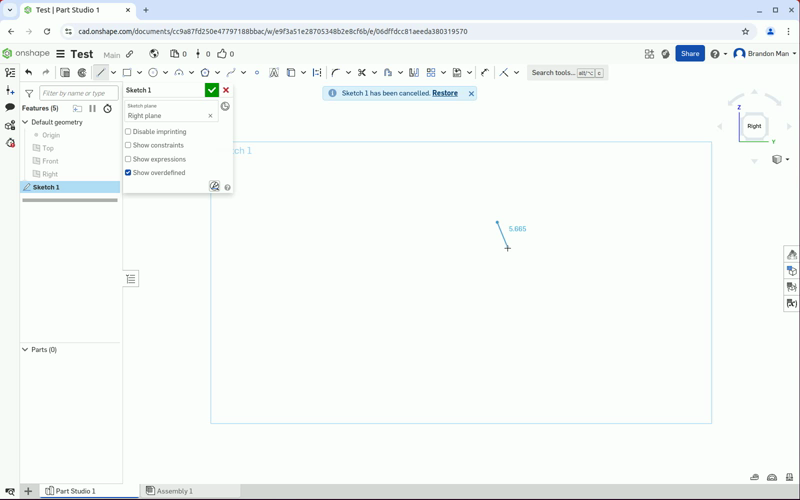
key_up(shift)
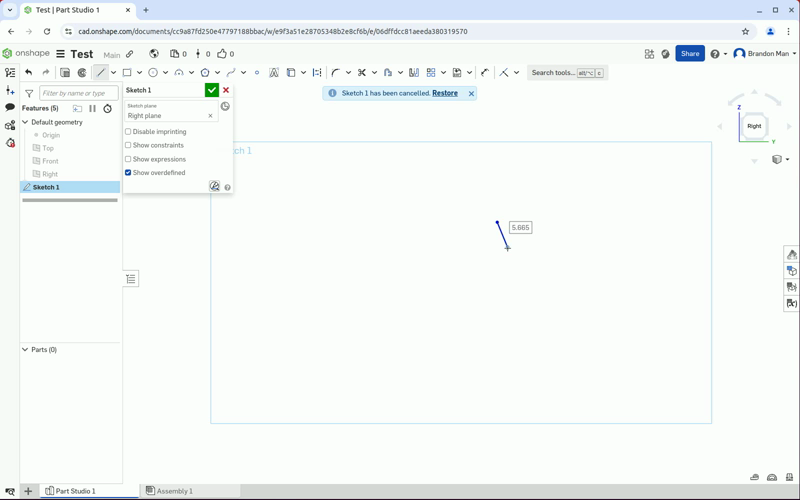
key_down(shift)
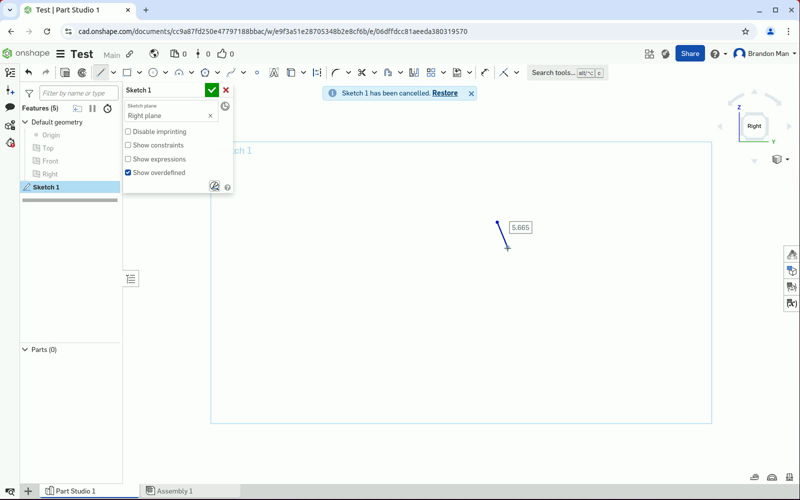
mouse_move(537, 247)
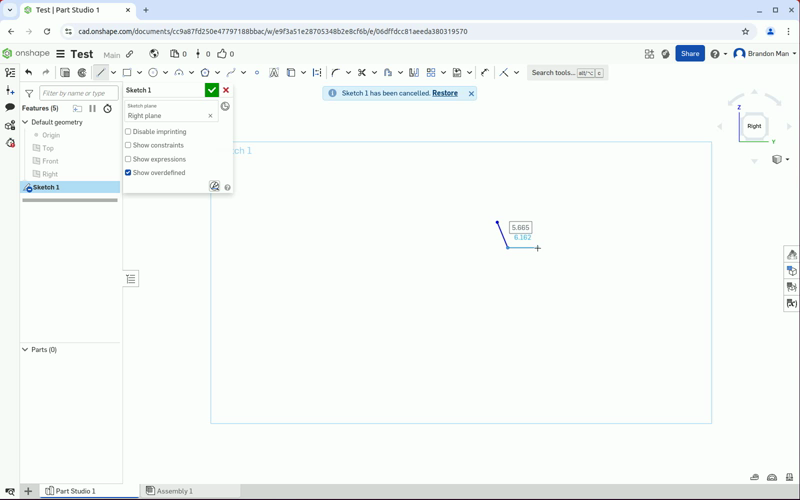
mouse_move(545, 252)
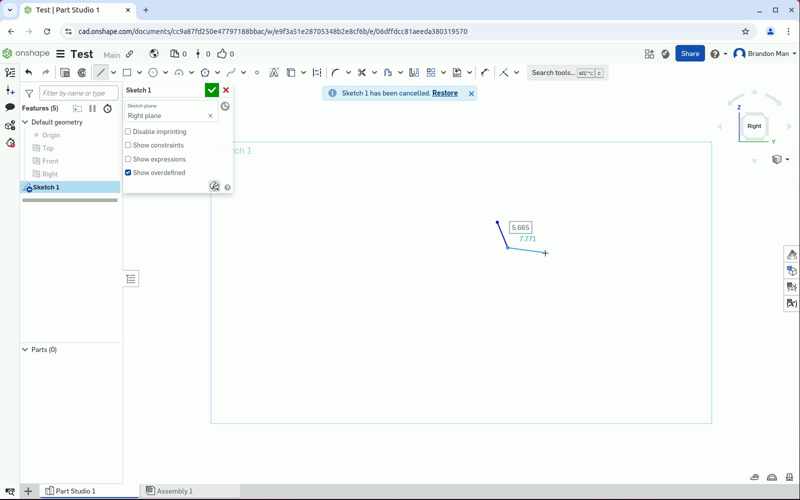
click(545, 252)
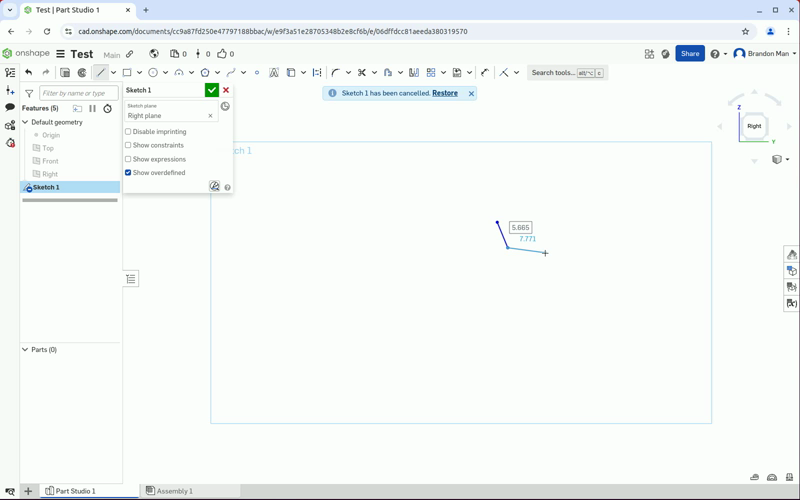
key_up(shift)
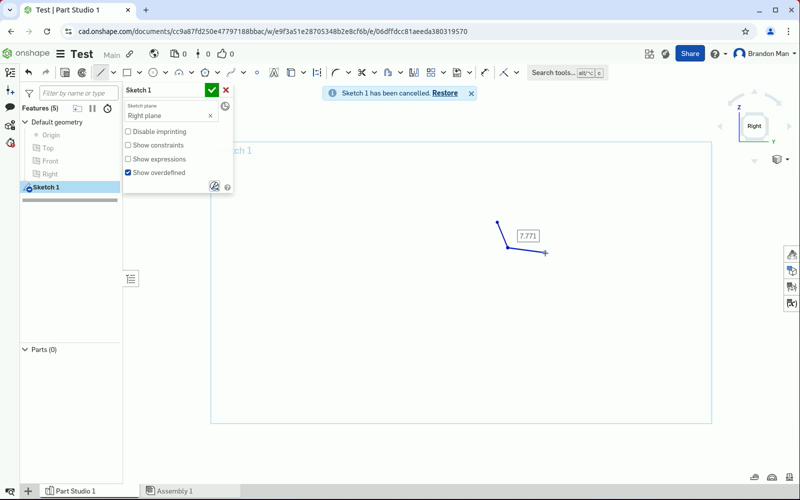
key_down(shift)
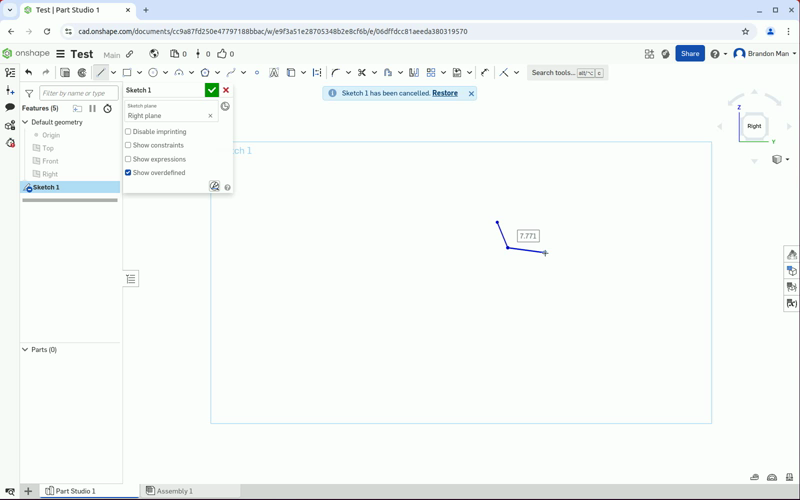
mouse_move(575, 252)
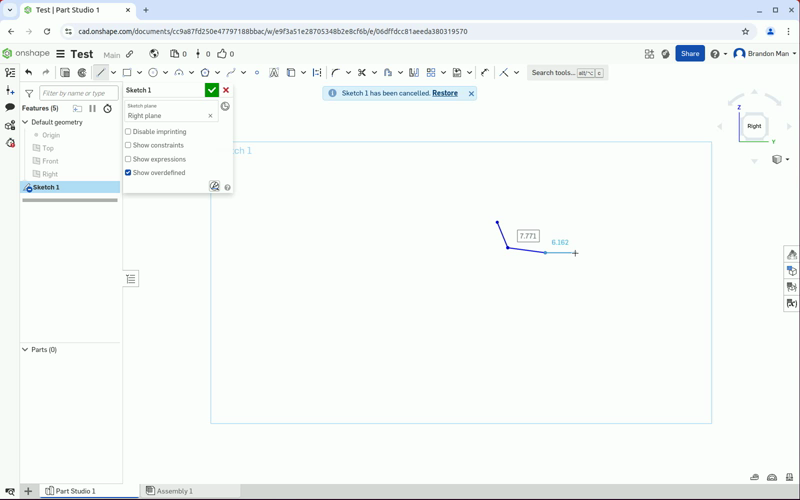
mouse_move(559, 254)
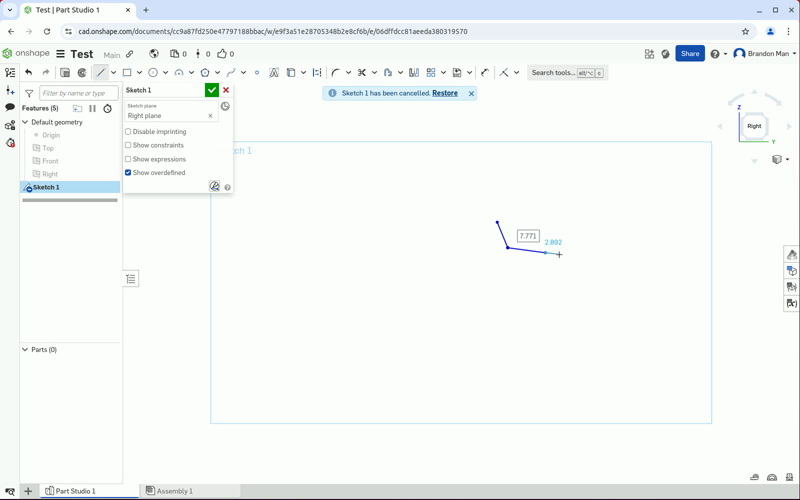
click(559, 254)
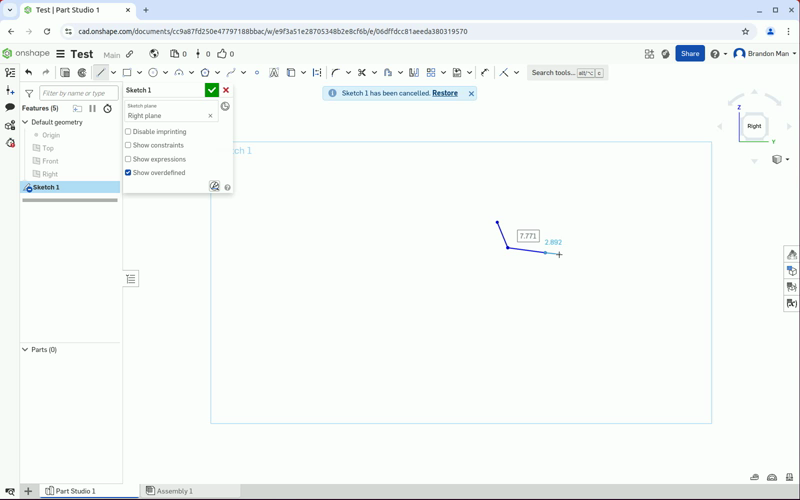
key_up(shift)
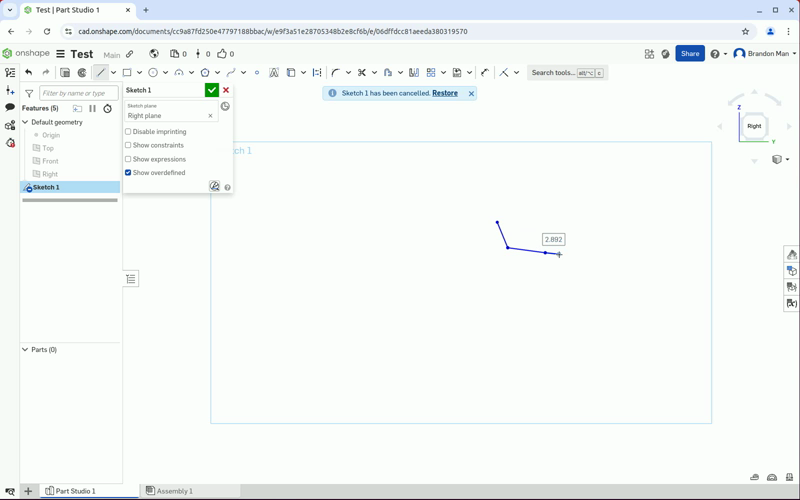
key_down(shift)
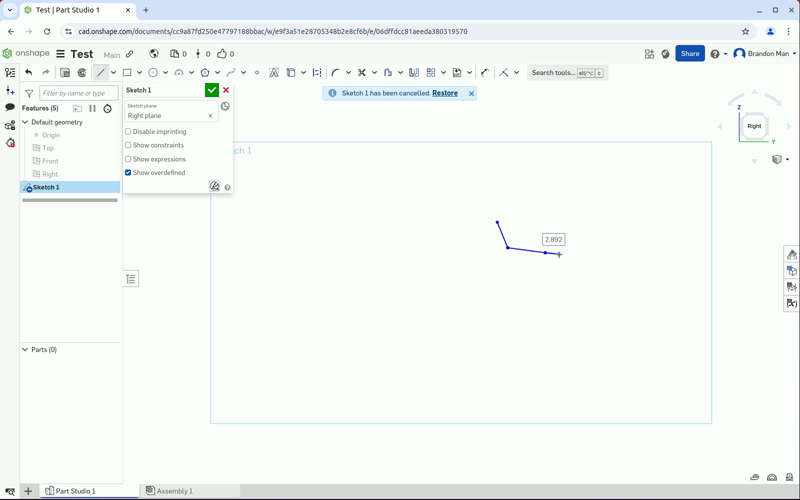
mouse_move(589, 254)
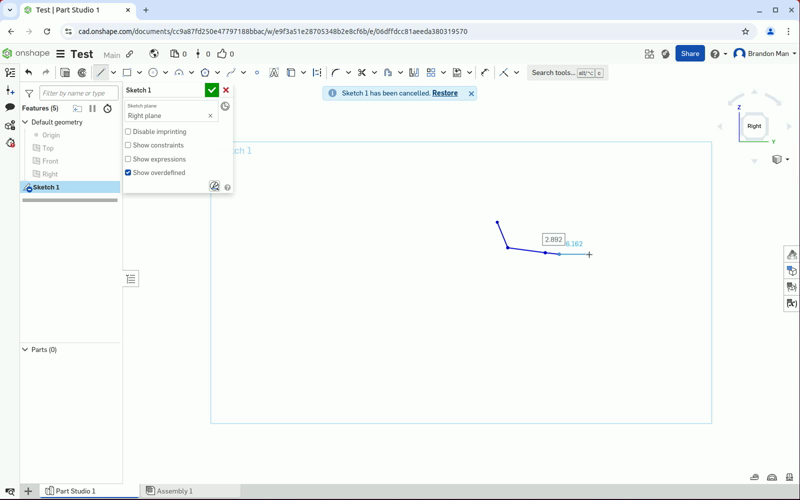
mouse_move(573, 201)
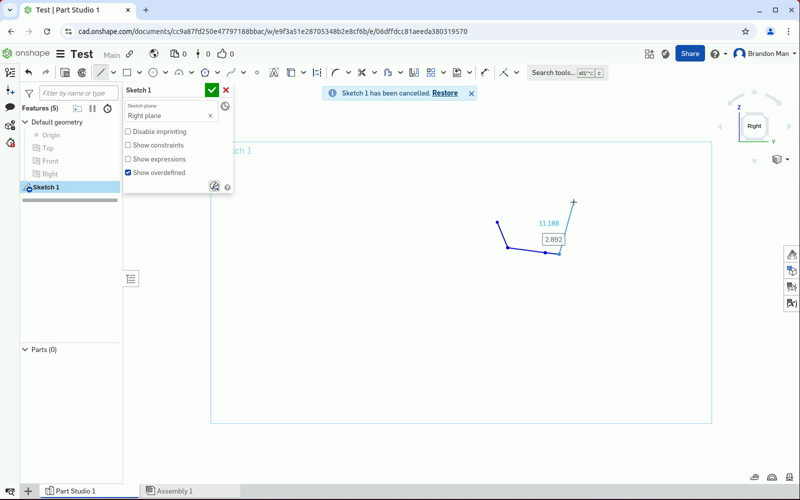
click(573, 201)
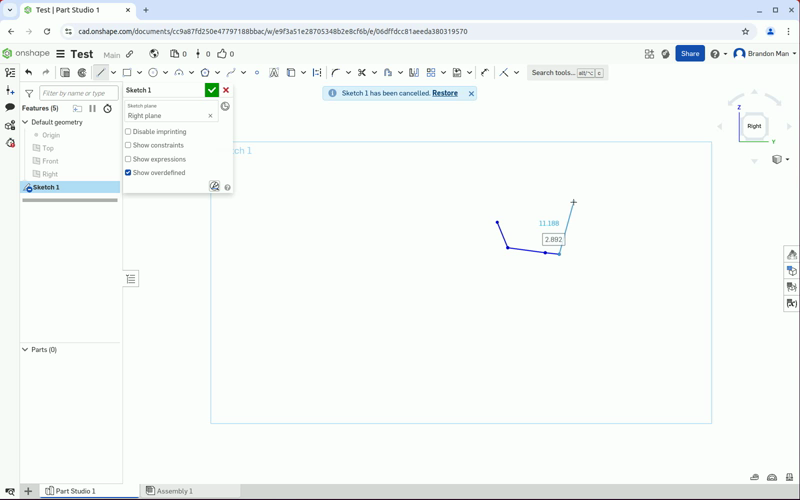
key_up(shift)
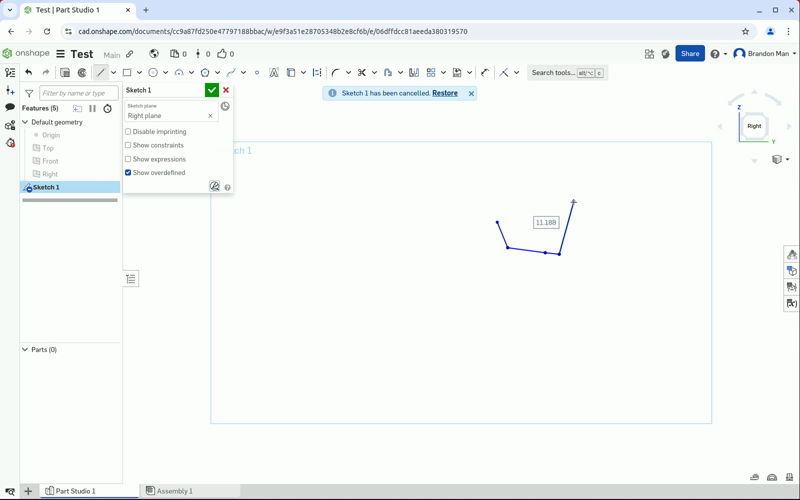
key_down(shift)
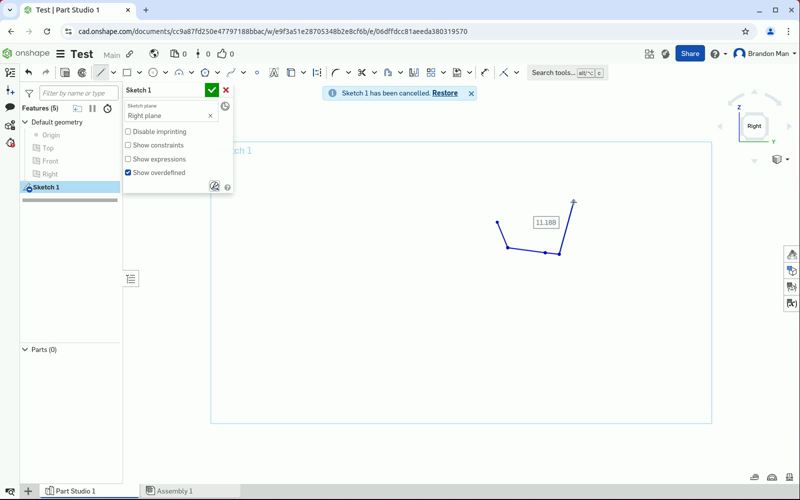
mouse_move(589, 201)
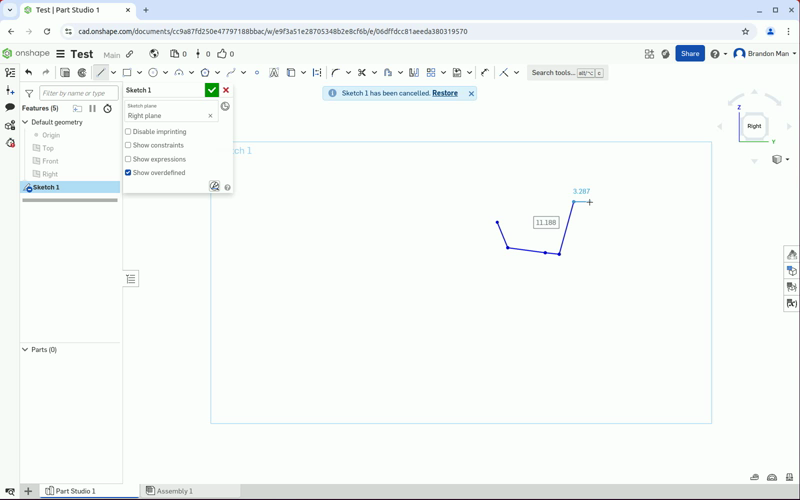
mouse_move(564, 199)
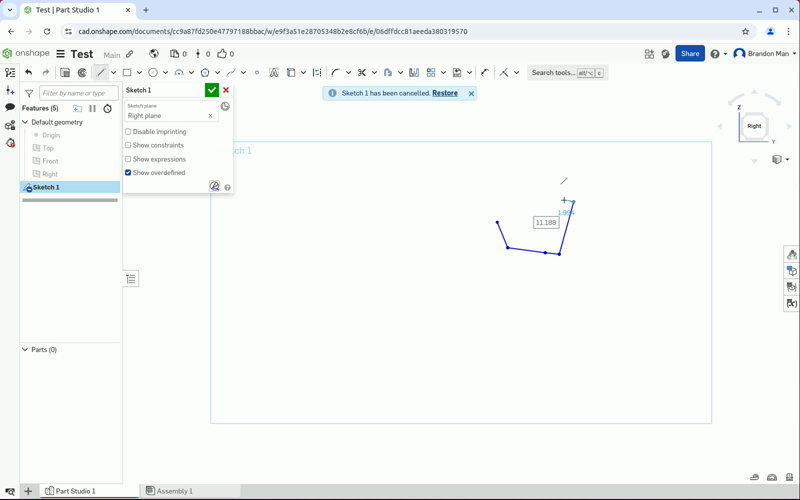
click(564, 199)
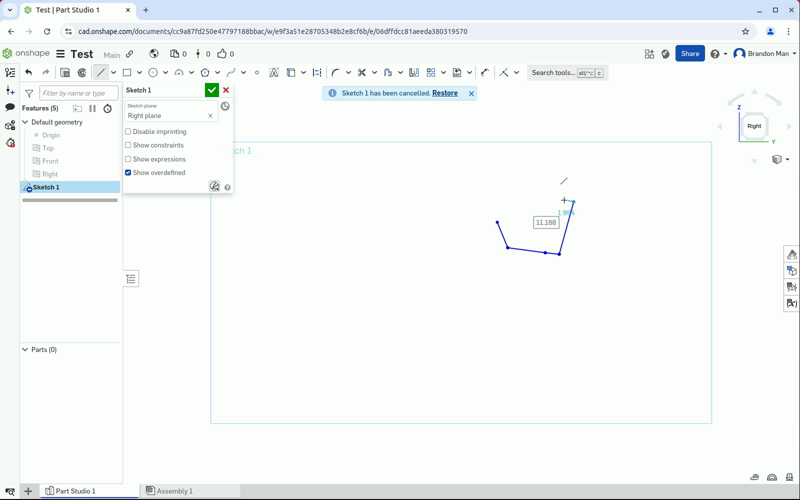
key_up(shift)
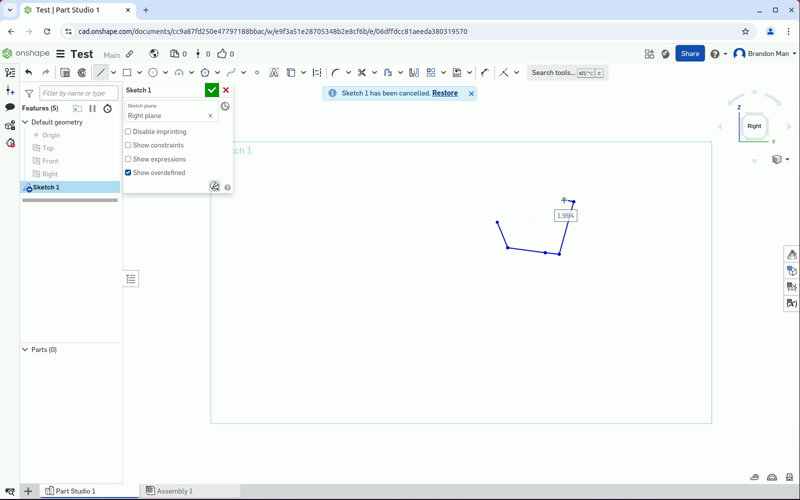
key_down(shift)
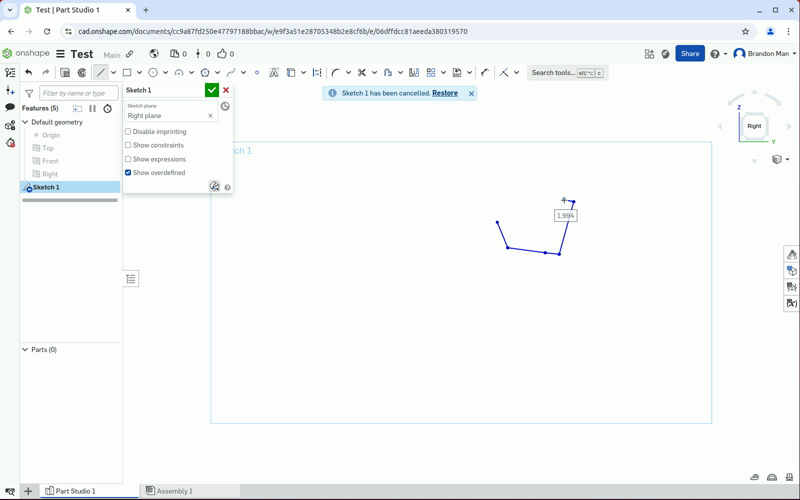
mouse_move(589, 199)
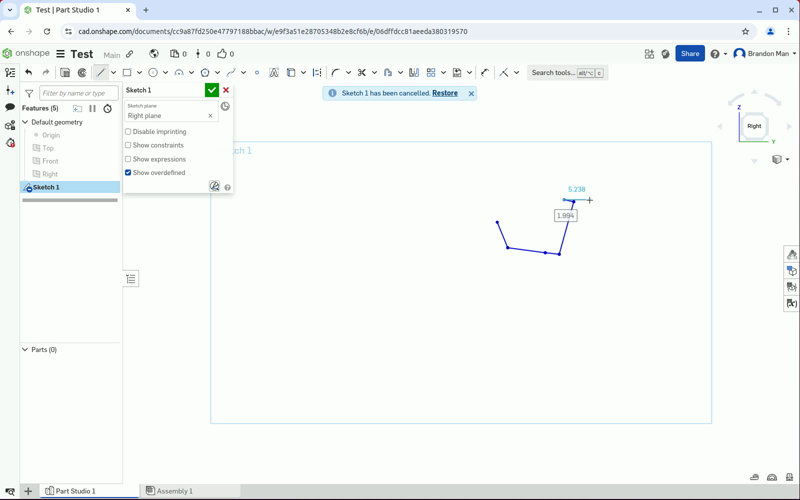
mouse_move(551, 244)
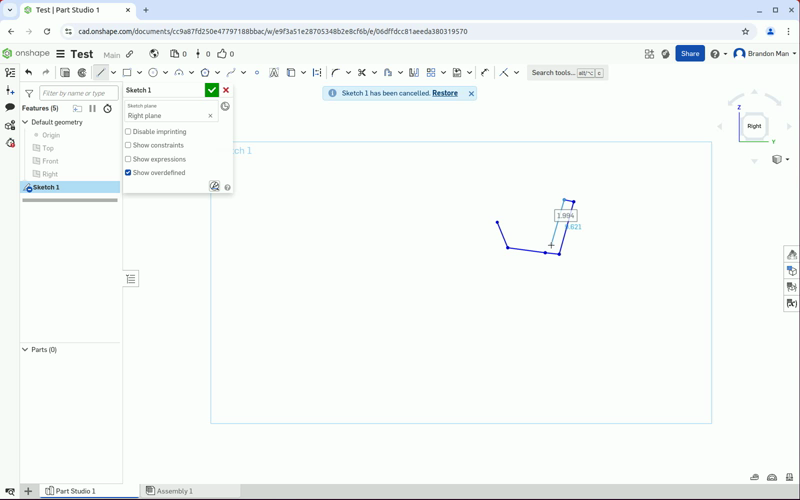
click(551, 244)
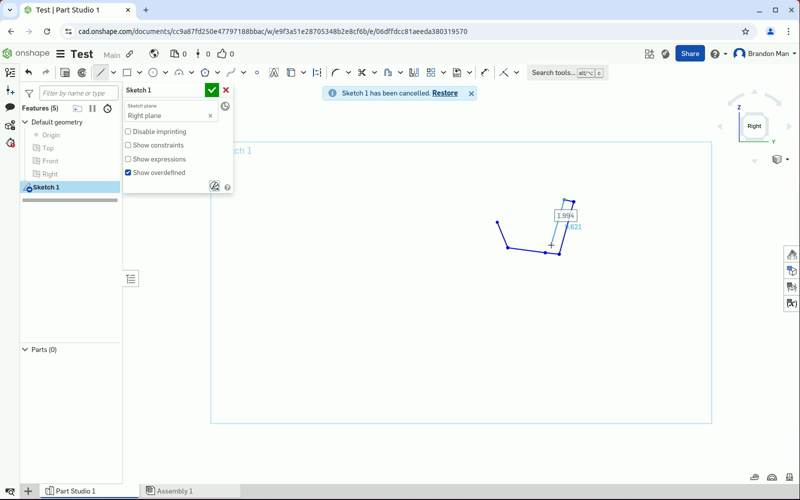
key_up(shift)
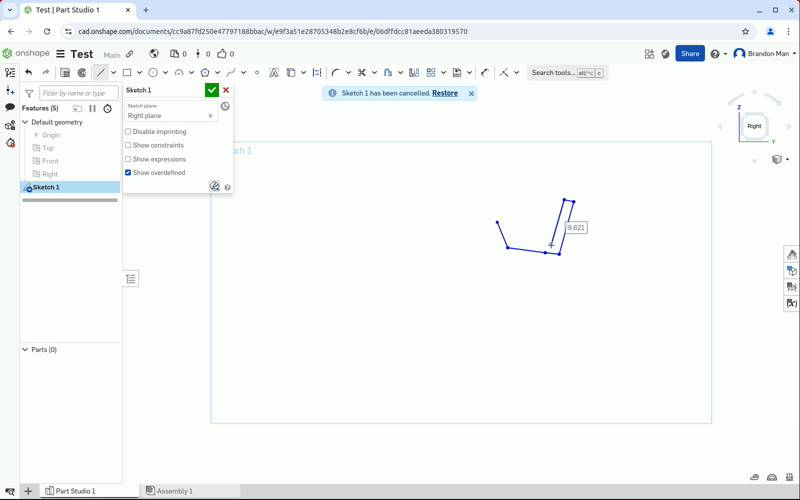
key_down(shift)
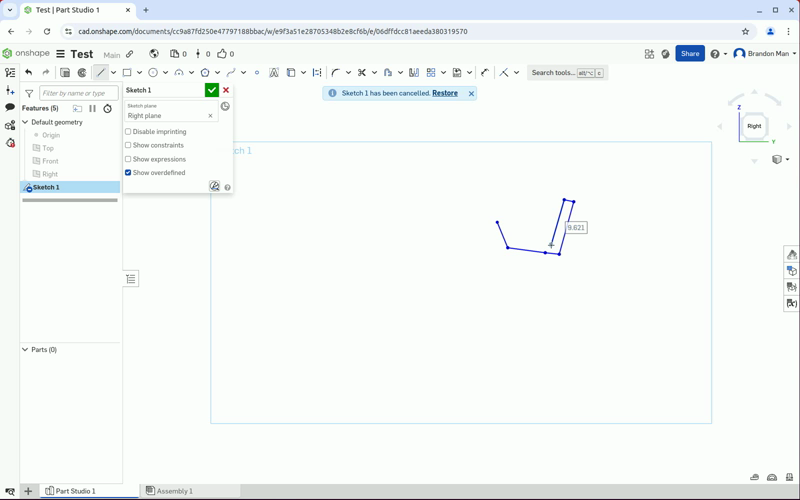
mouse_move(581, 244)
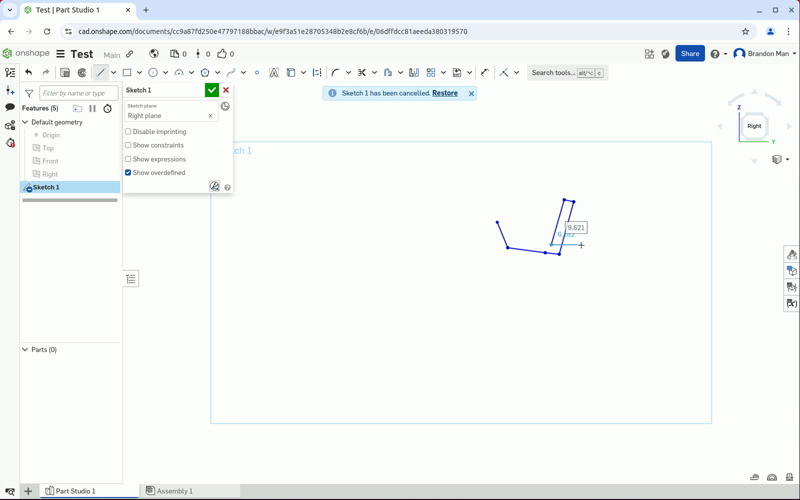
mouse_move(540, 243)
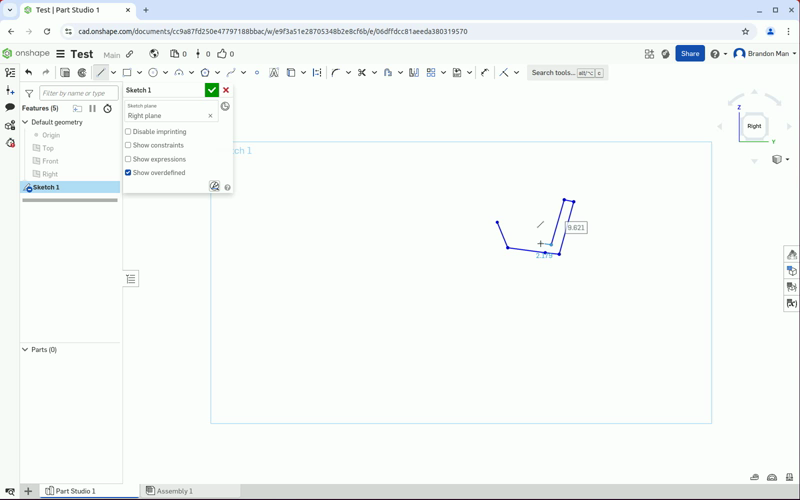
click(540, 243)
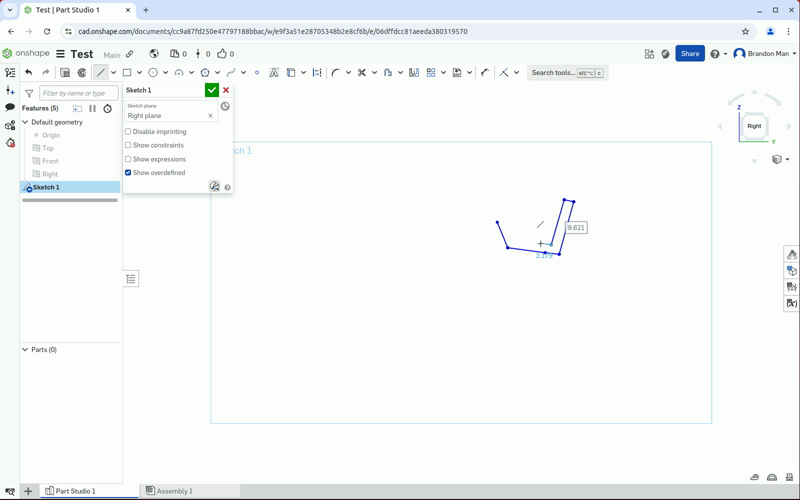
key_up(shift)
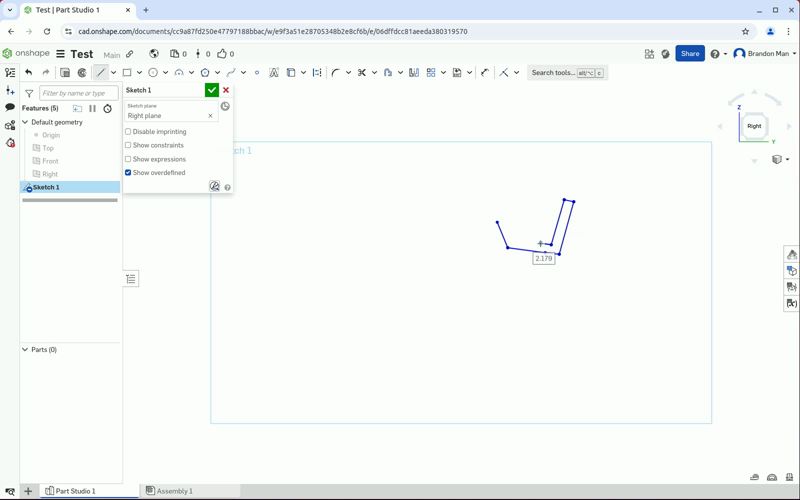
key_down(shift)
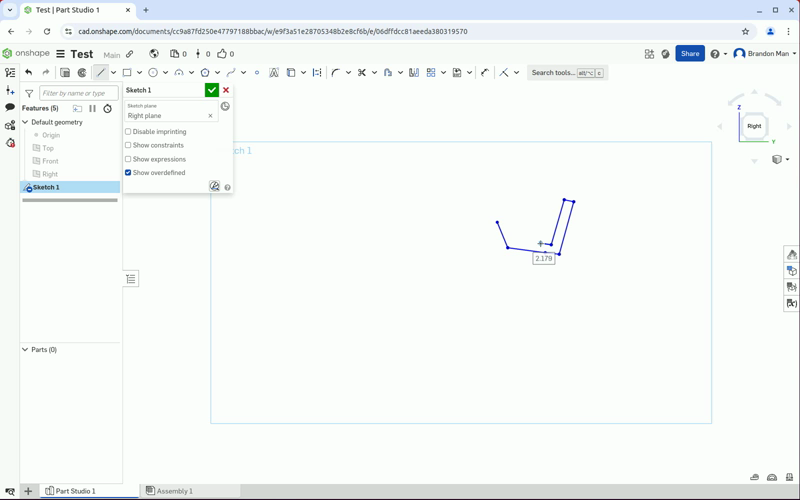
mouse_move(570, 243)
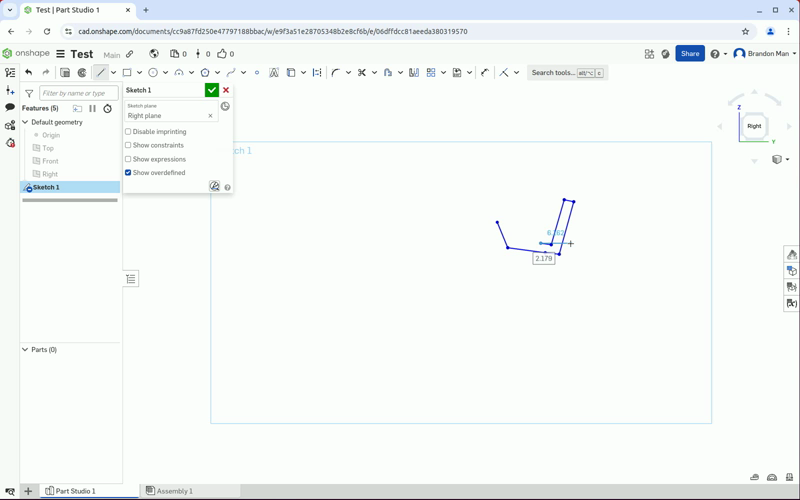
mouse_move(538, 243)
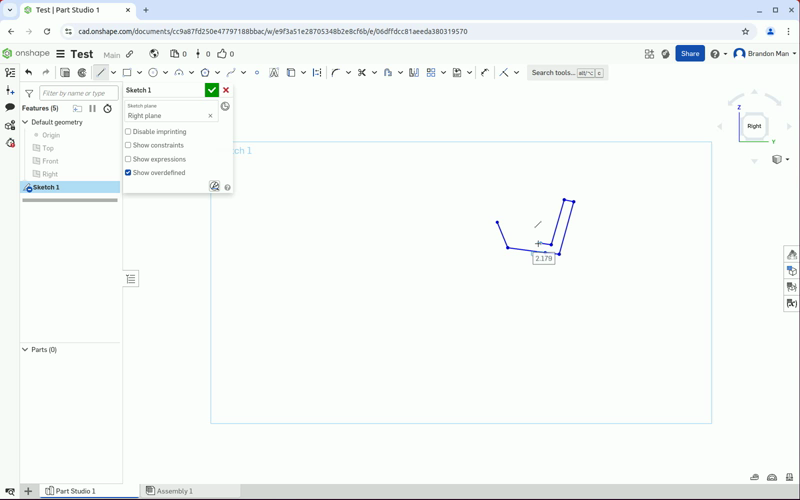
scroll(6)
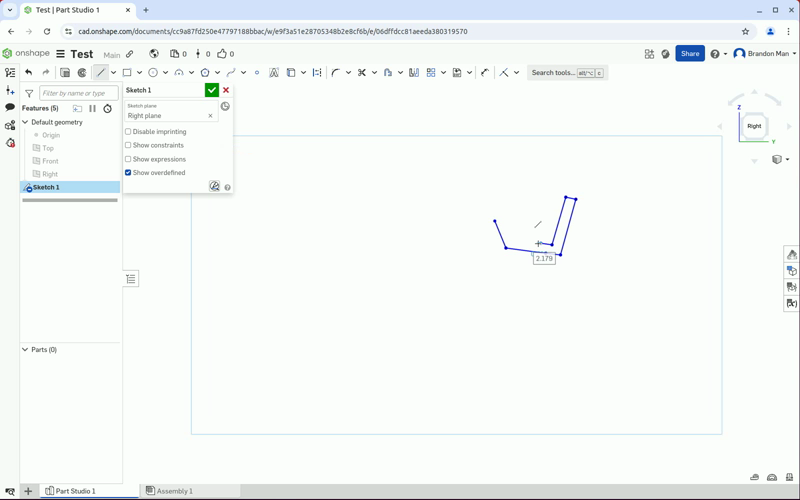
scroll(6)
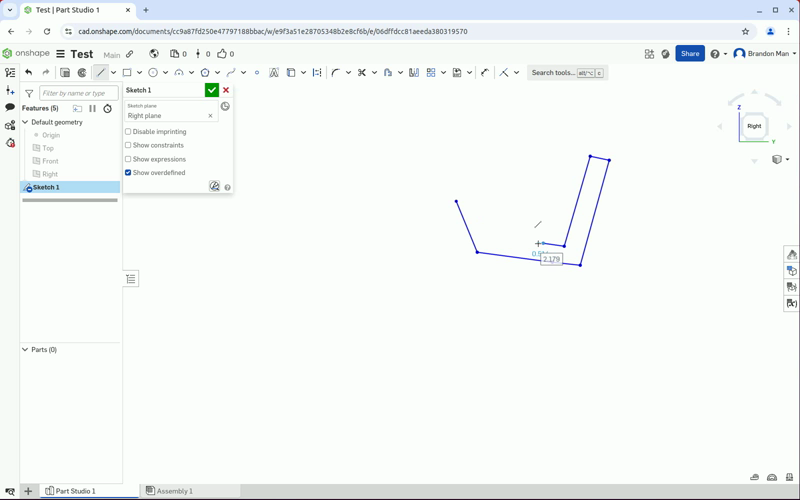
scroll(6)
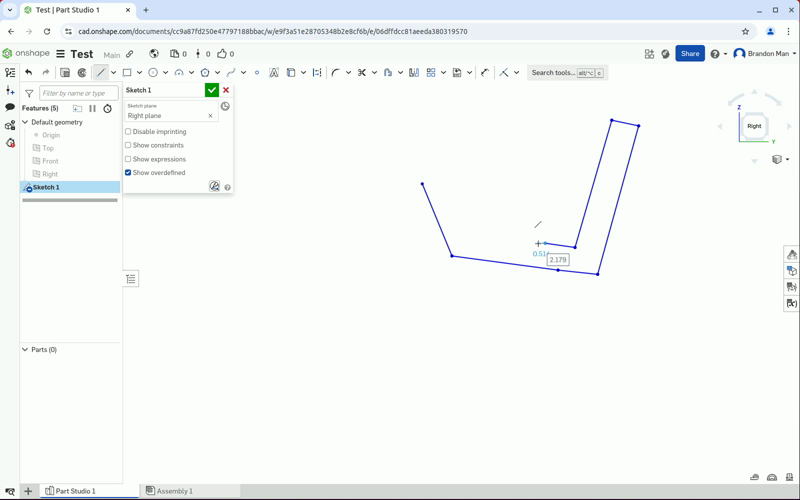
scroll(6)
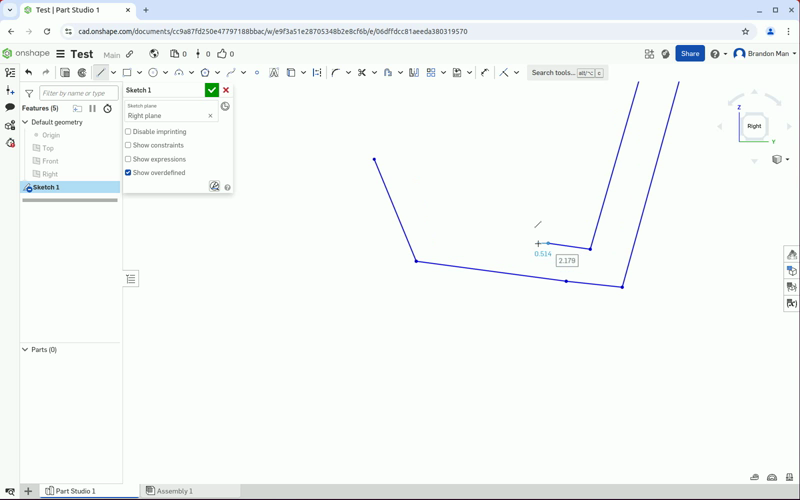
scroll(6)
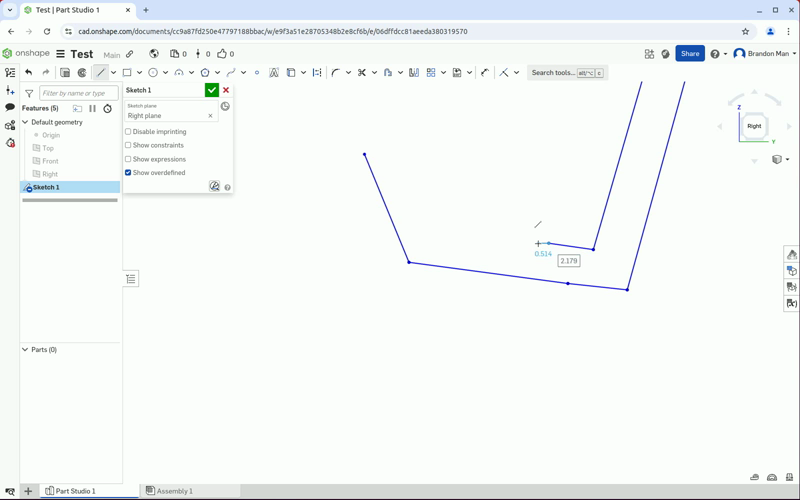
scroll(6)
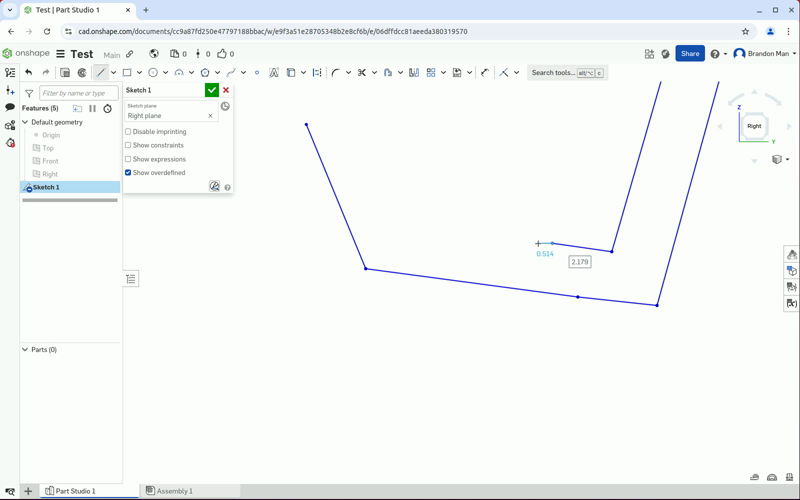
scroll(6)
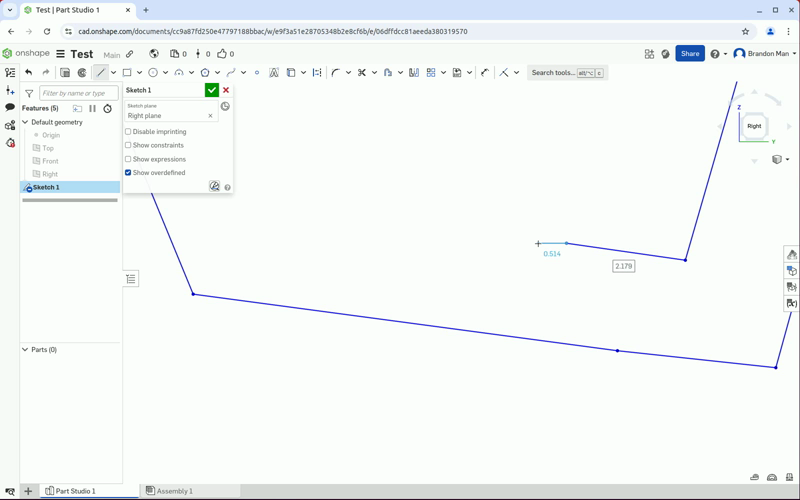
click(538, 243)
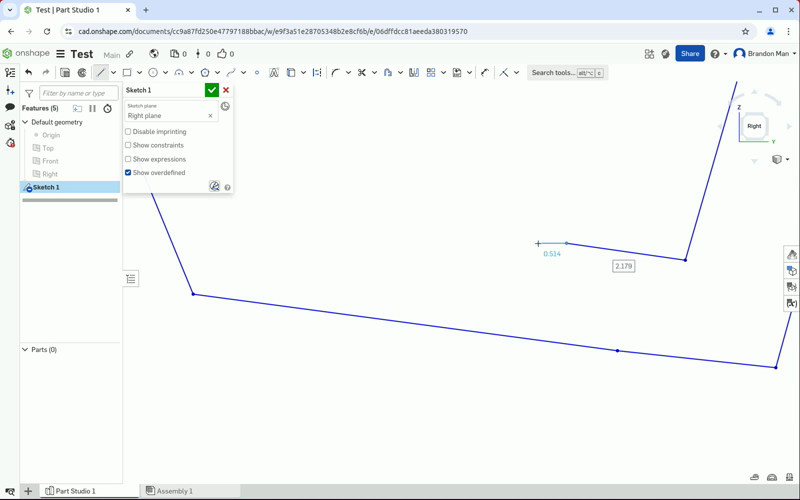
scroll(-6)
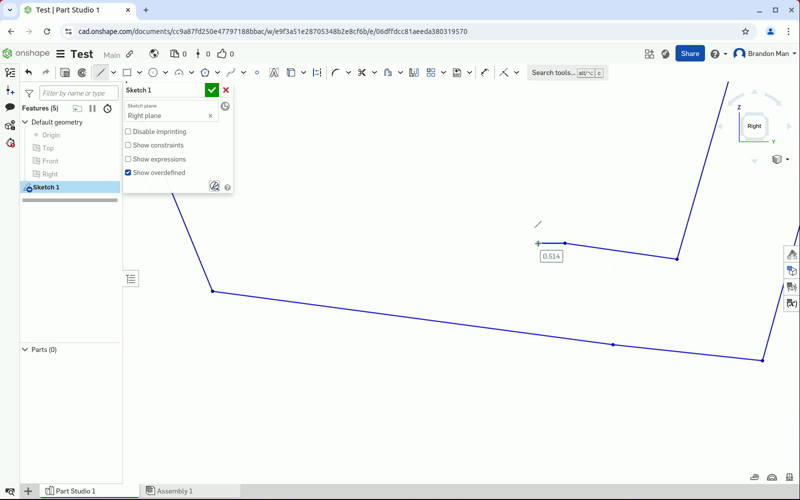
scroll(-6)
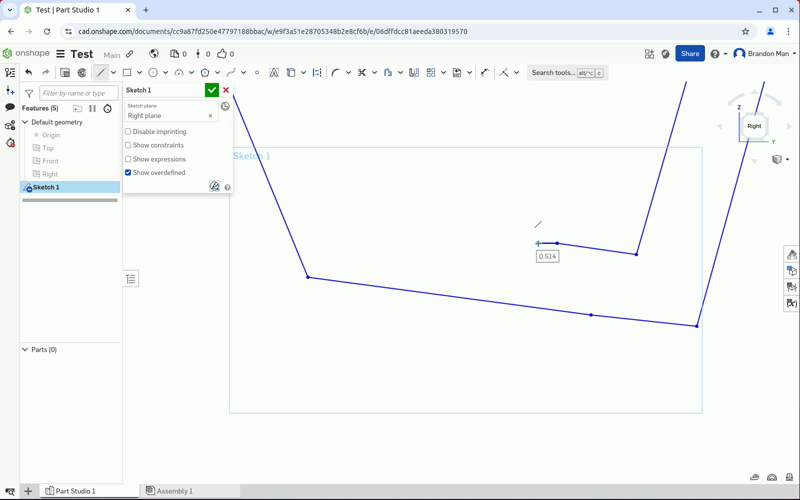
scroll(-6)
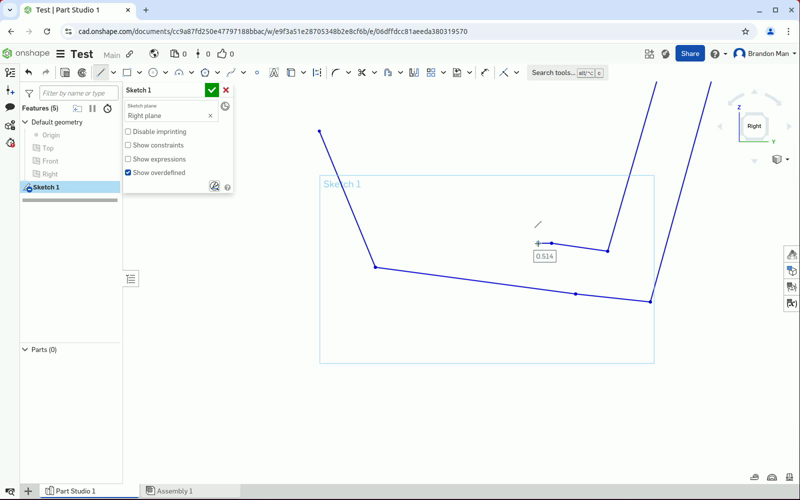
scroll(-6)
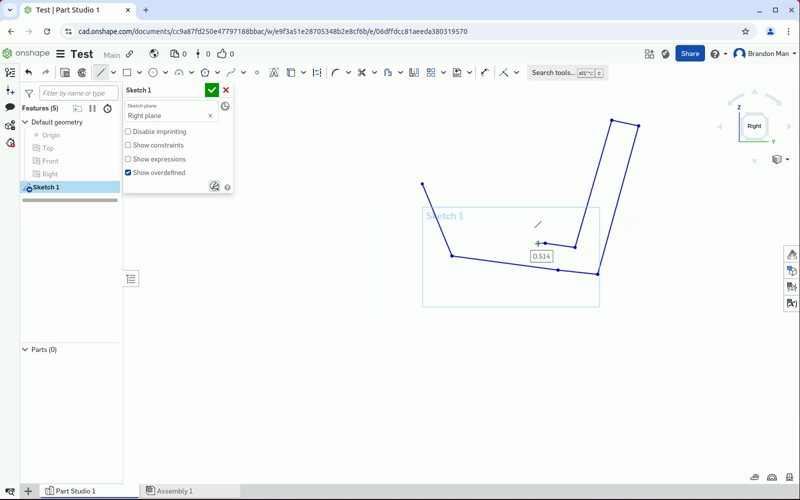
scroll(-6)
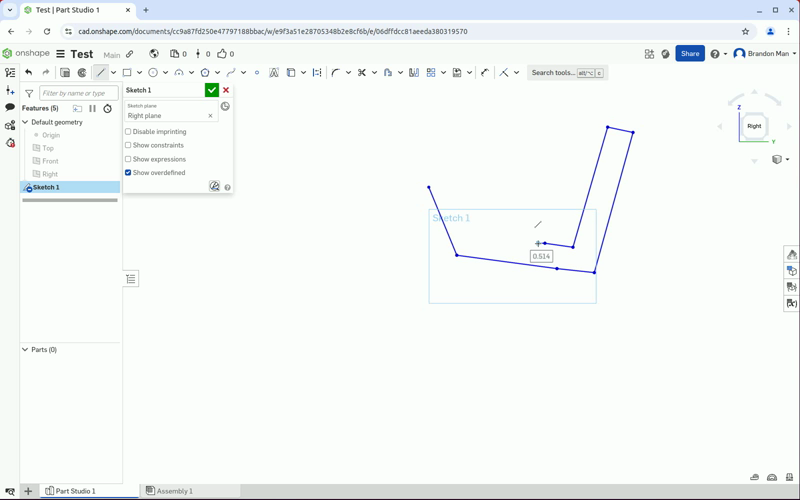
scroll(-6)
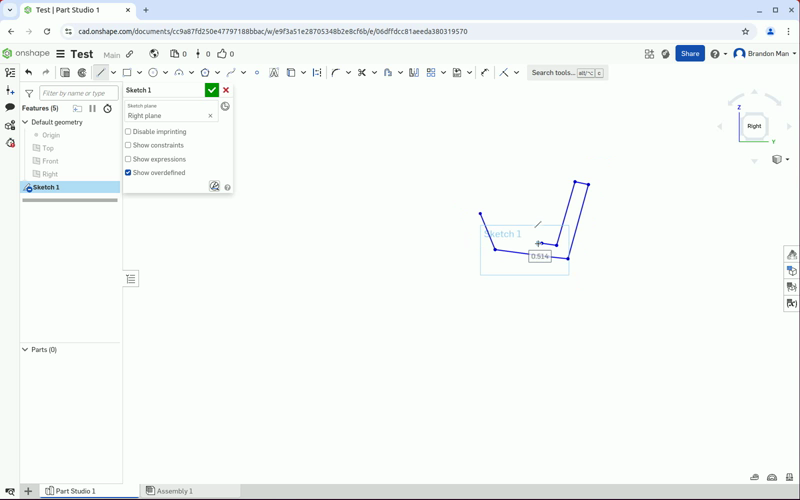
scroll(-6)
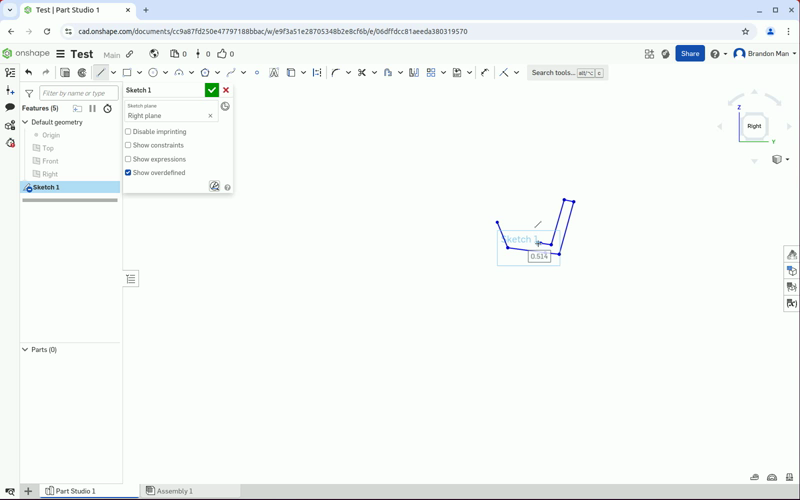
key_up(shift)
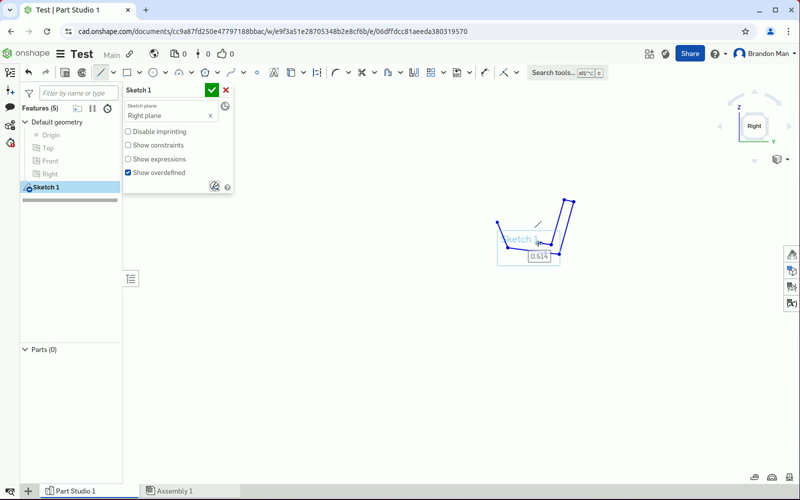
key_down(shift)
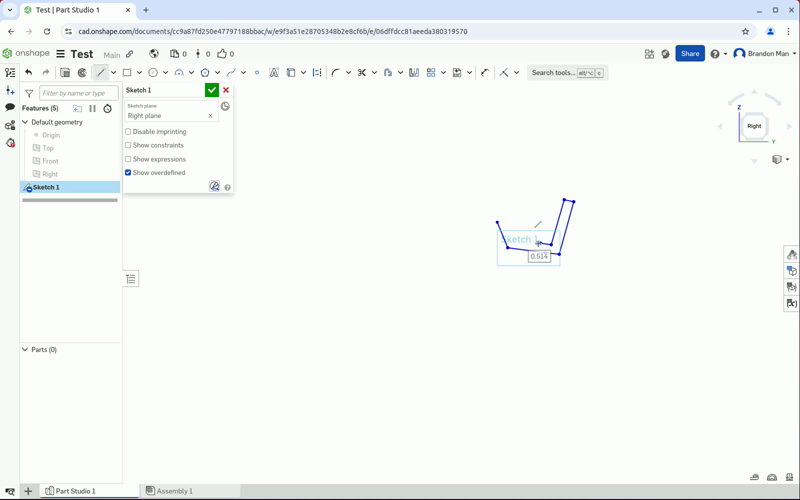
mouse_move(568, 243)
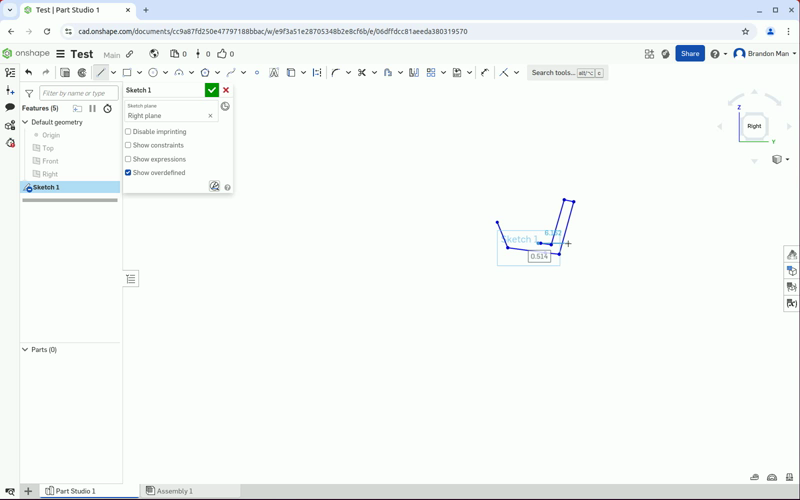
mouse_move(516, 239)
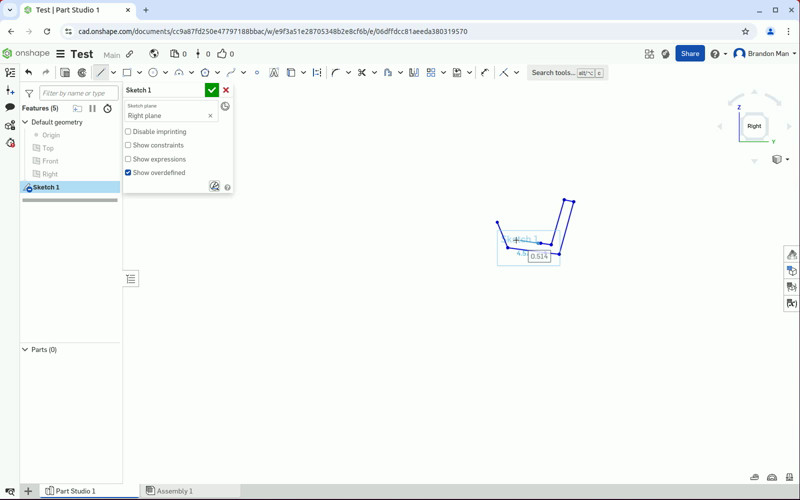
click(516, 239)
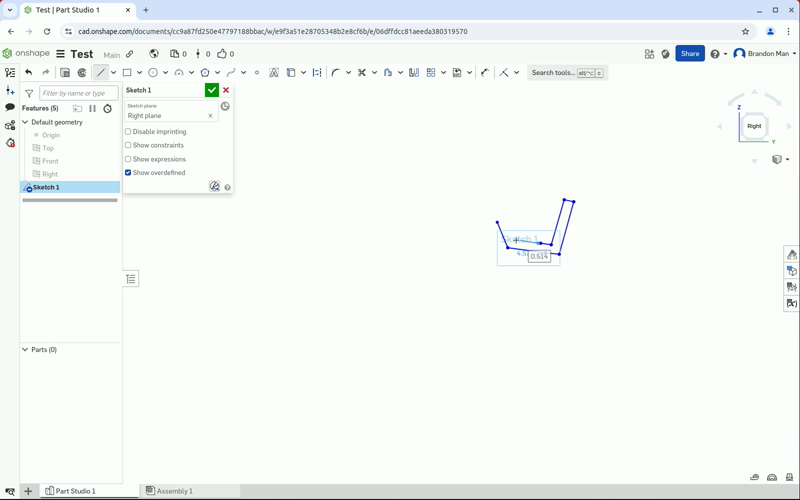
key_up(shift)
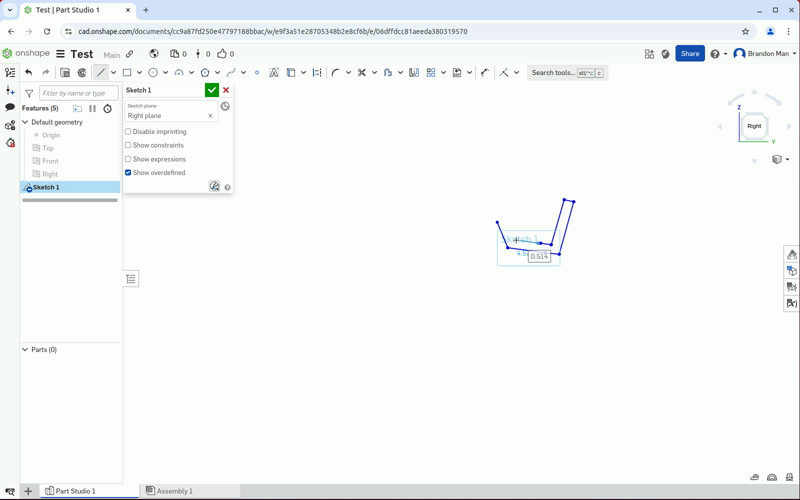
key_down(shift)
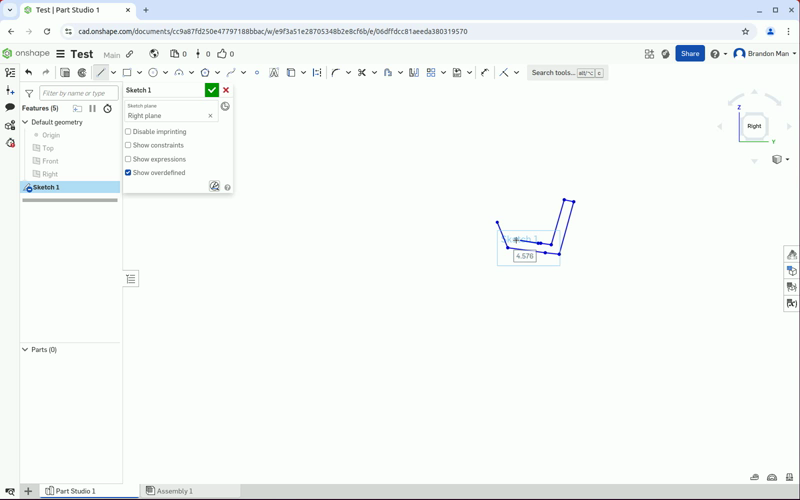
mouse_move(546, 239)
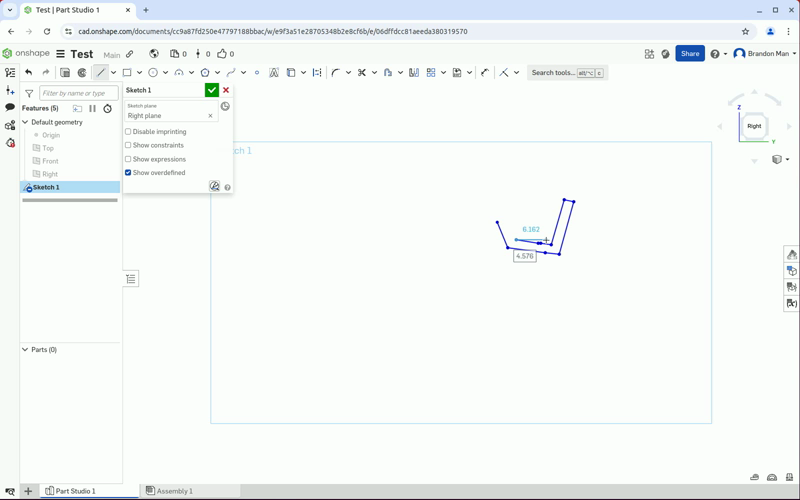
mouse_move(506, 218)
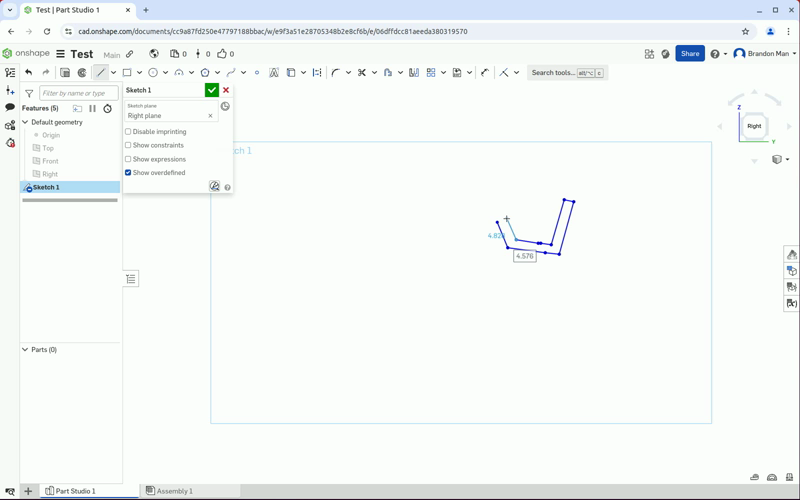
click(506, 218)
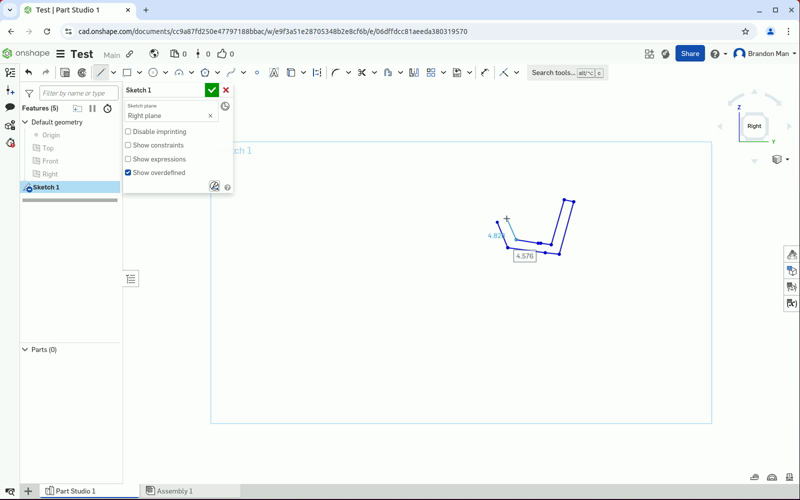
key_up(shift)
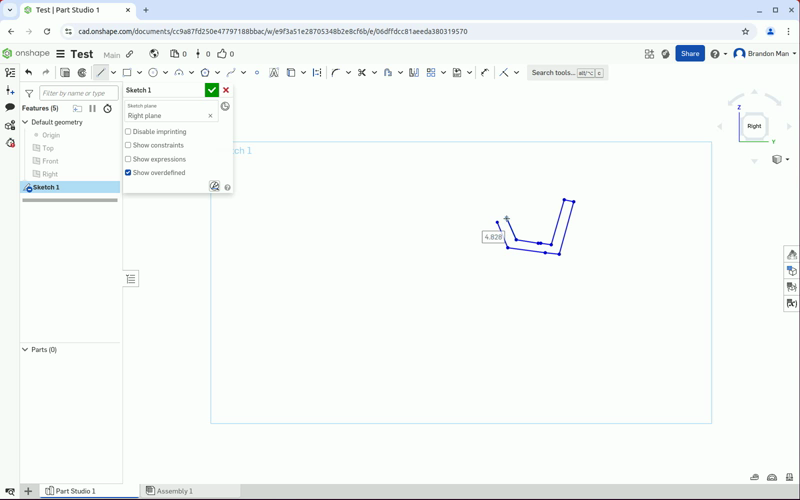
mouse_move(536, 218)
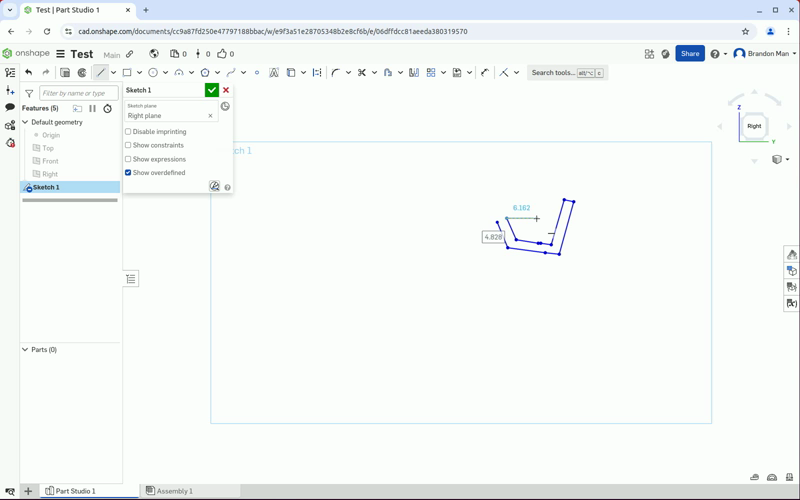
key_down(shift)
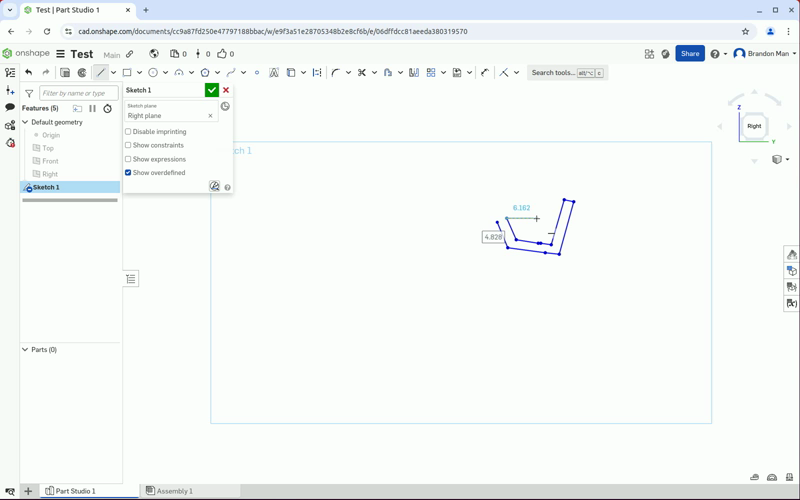
mouse_move(497, 222)
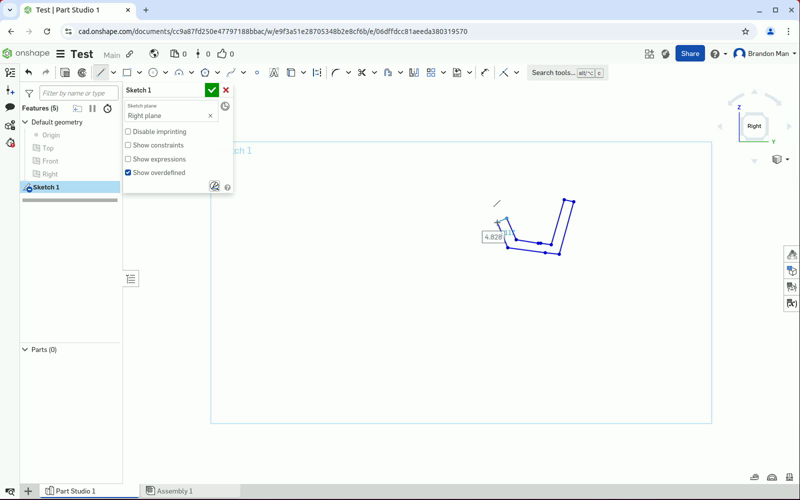
key_up(shift)
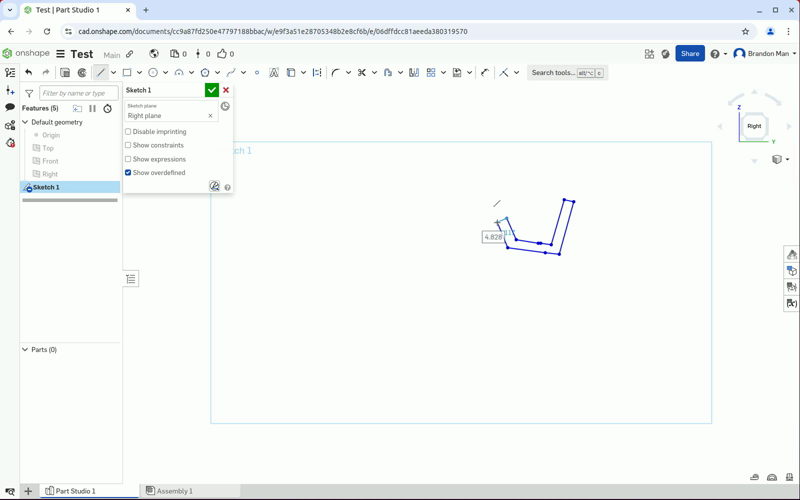
click(497, 222)
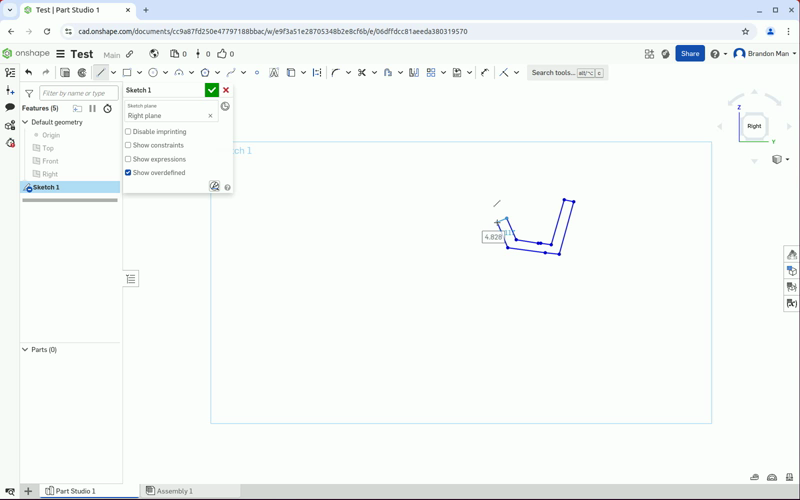
key(esc)
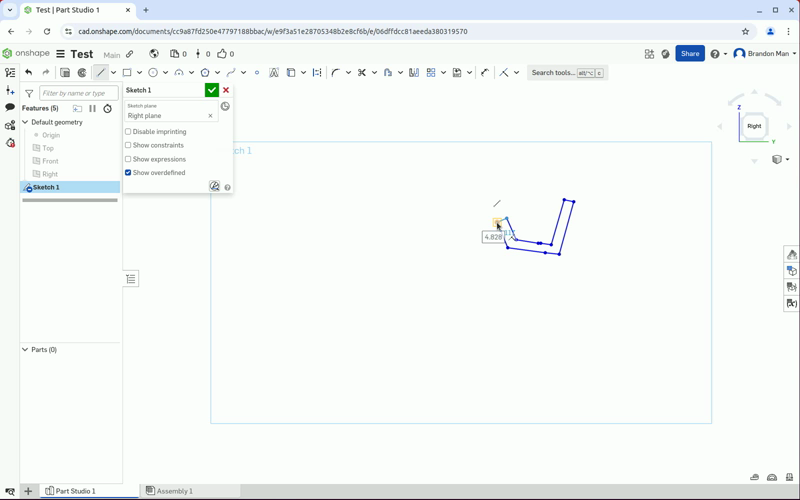
mouse_move(555, 243)
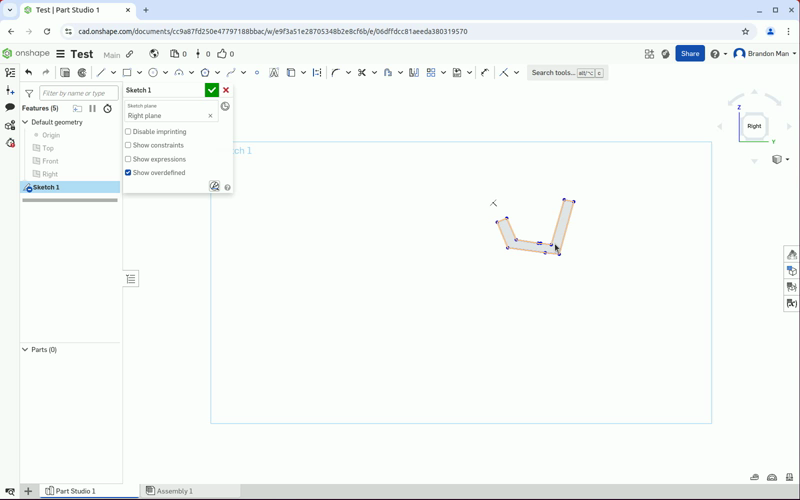
scroll(6)
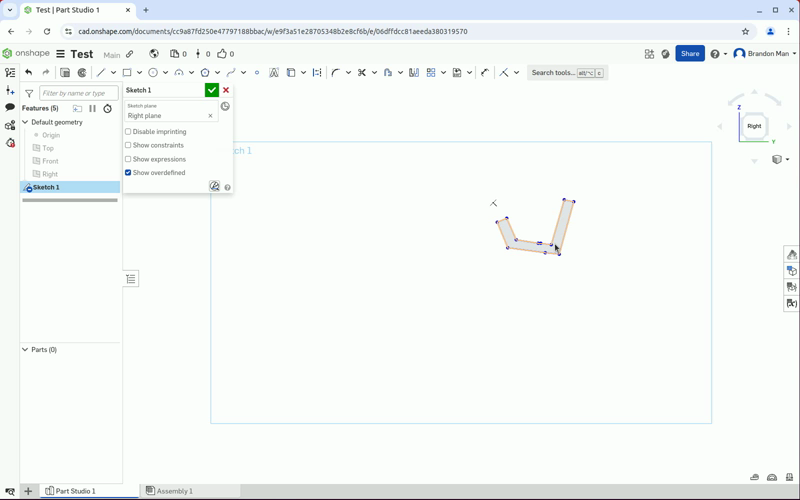
scroll(6)
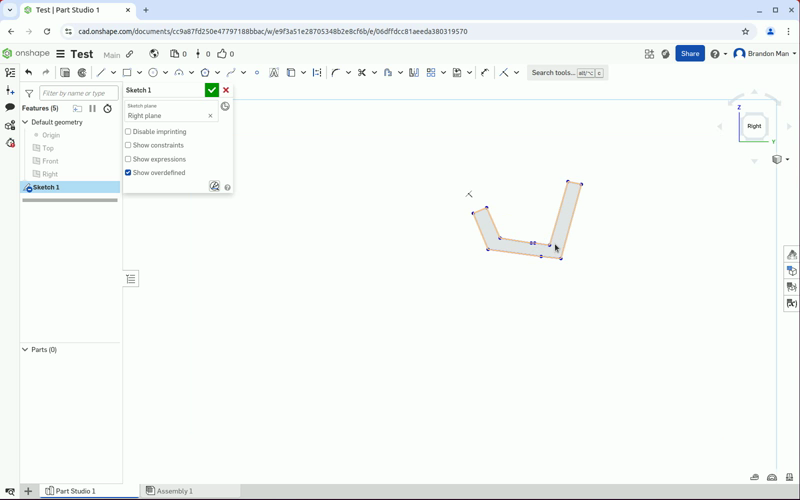
scroll(6)
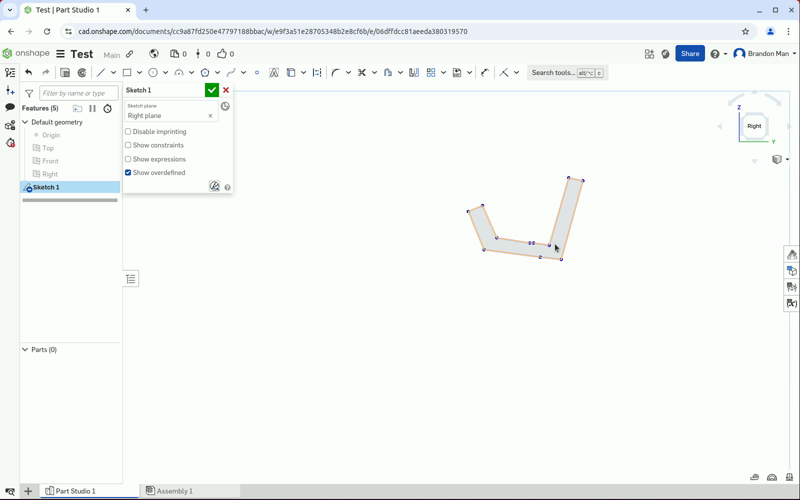
scroll(6)
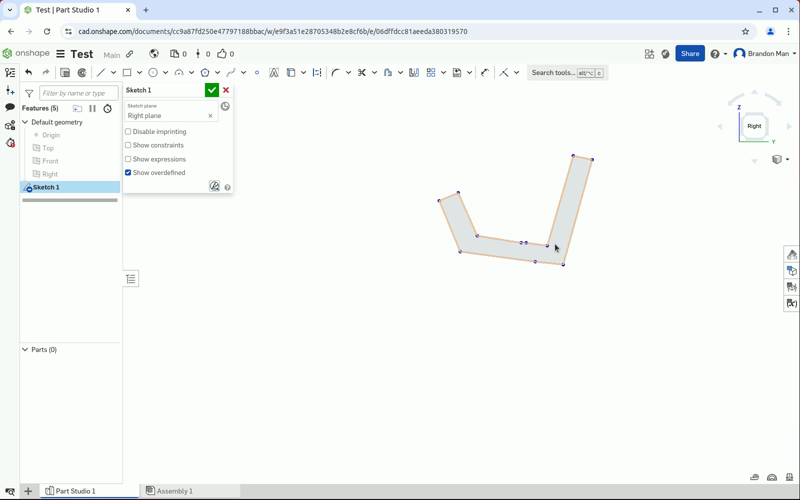
scroll(6)
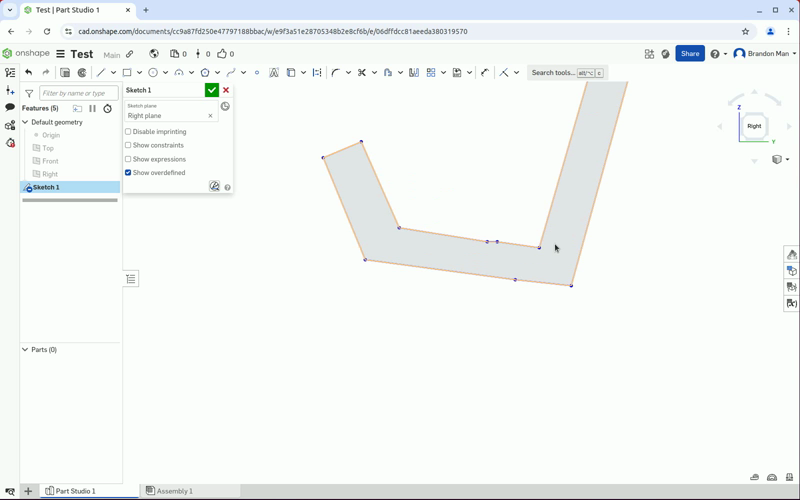
scroll(6)
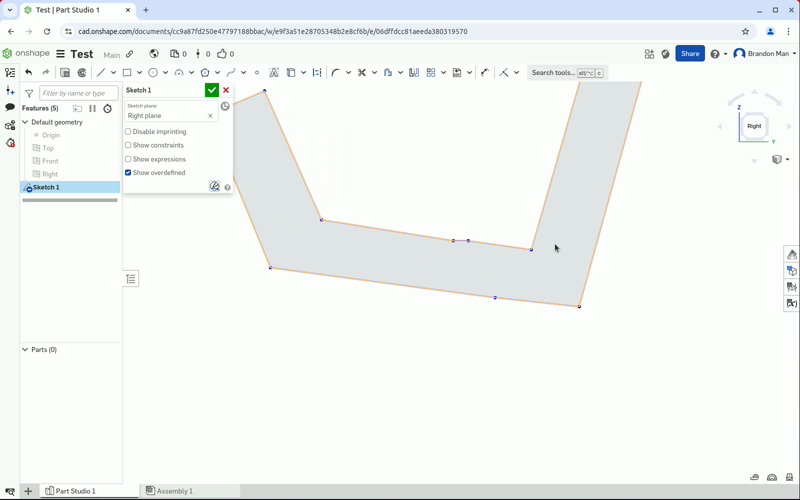
scroll(6)
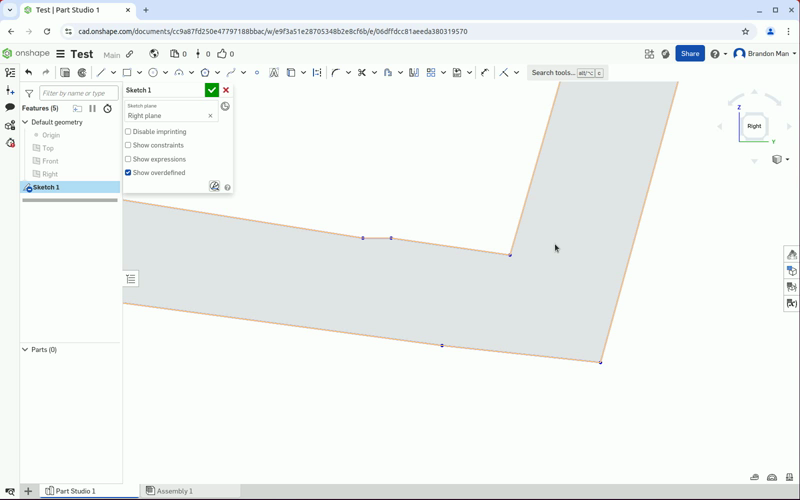
click(555, 243)
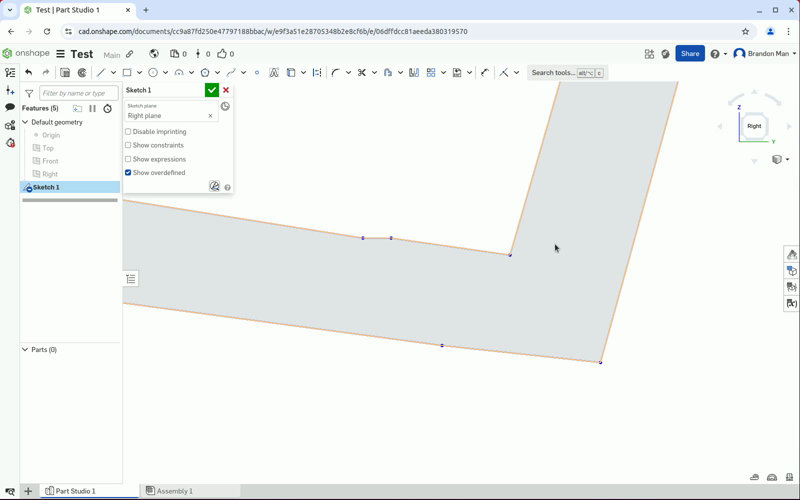
scroll(-6)
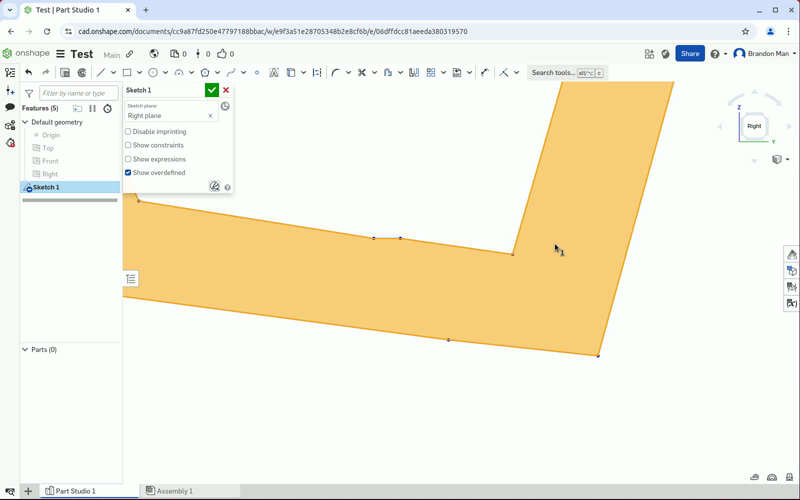
scroll(-6)
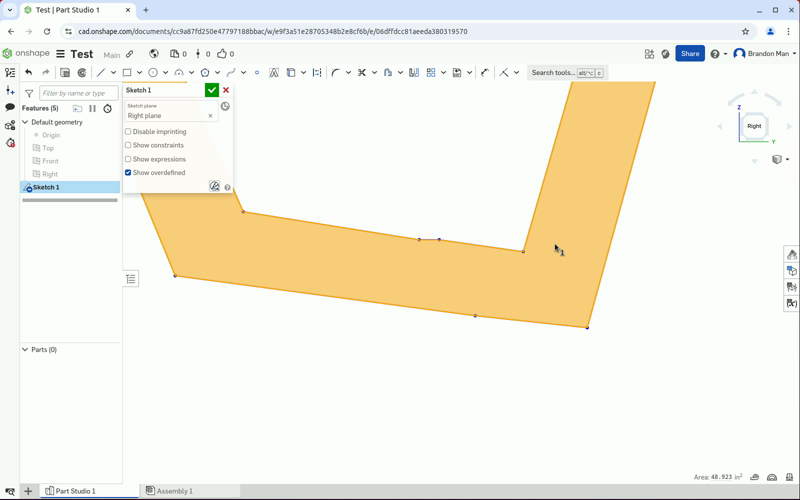
scroll(-6)
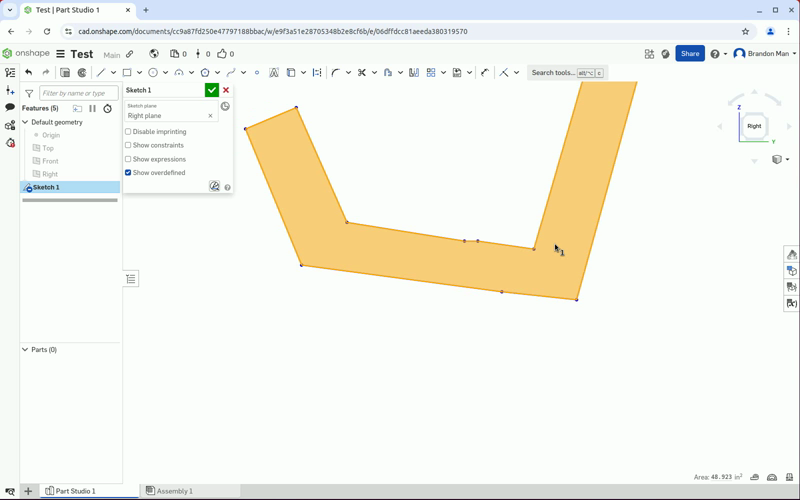
scroll(-6)
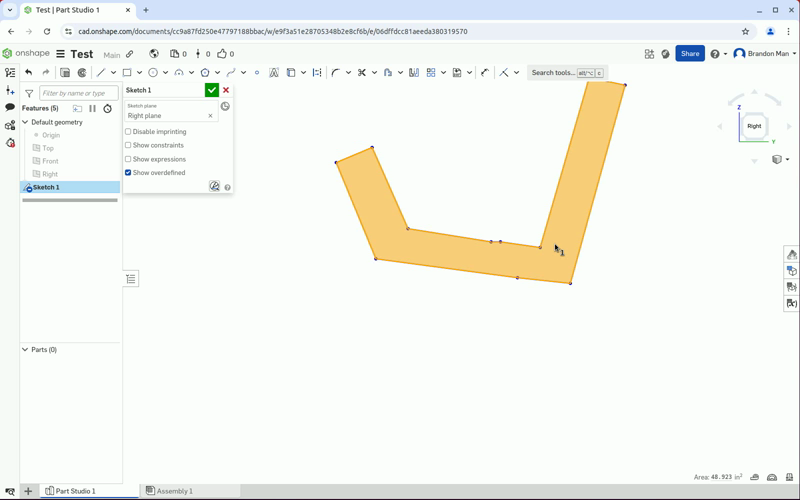
scroll(-6)
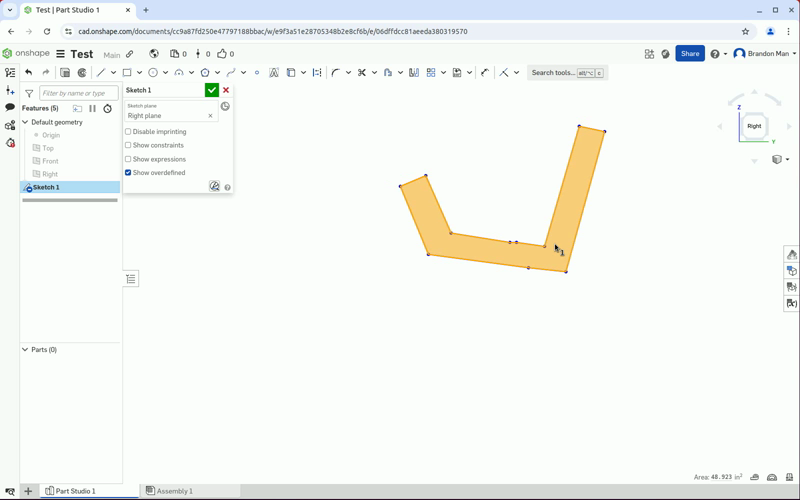
scroll(-6)
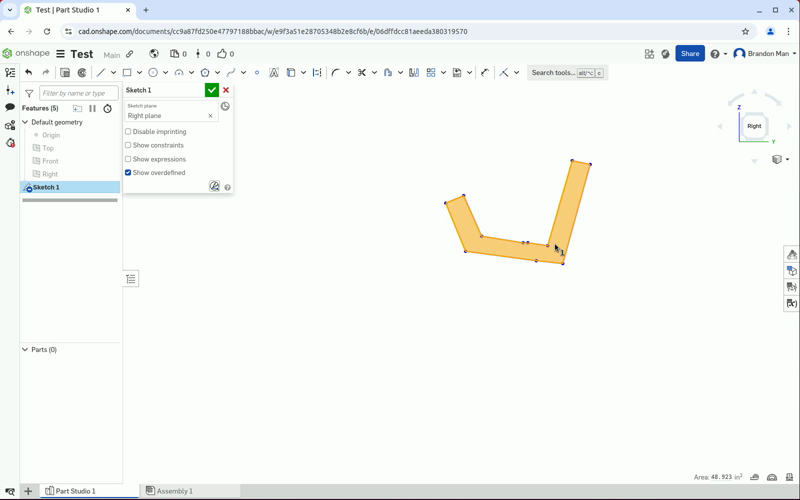
scroll(-6)
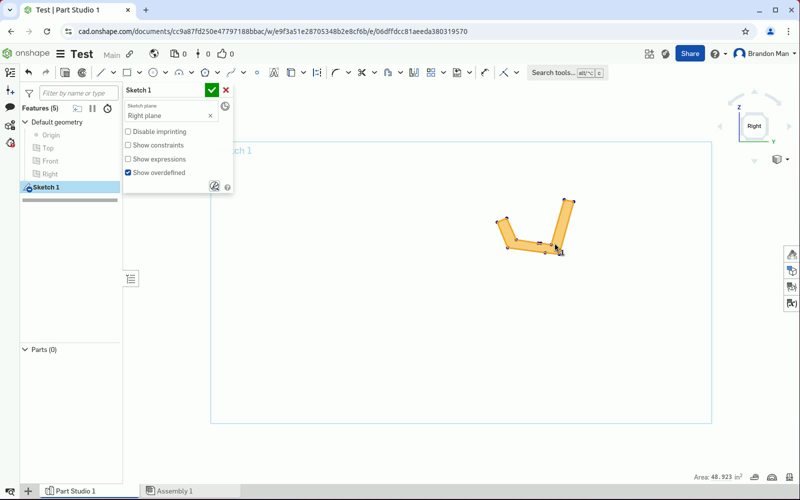
mouse_move(73, 352)
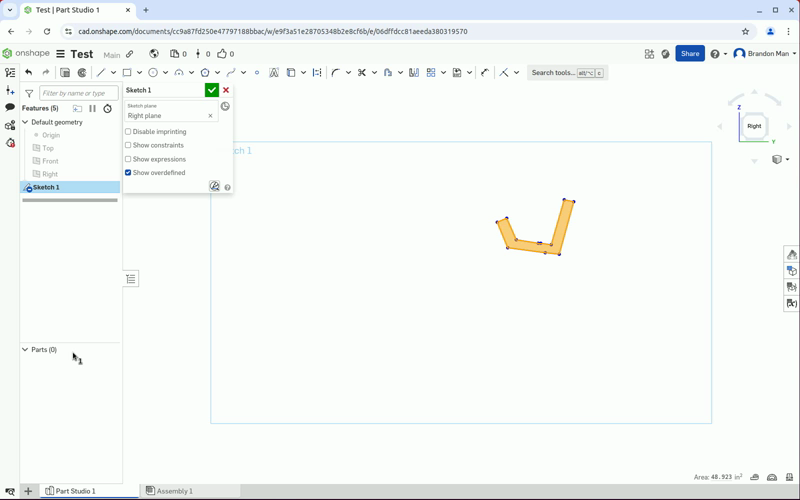
key(shift+y)
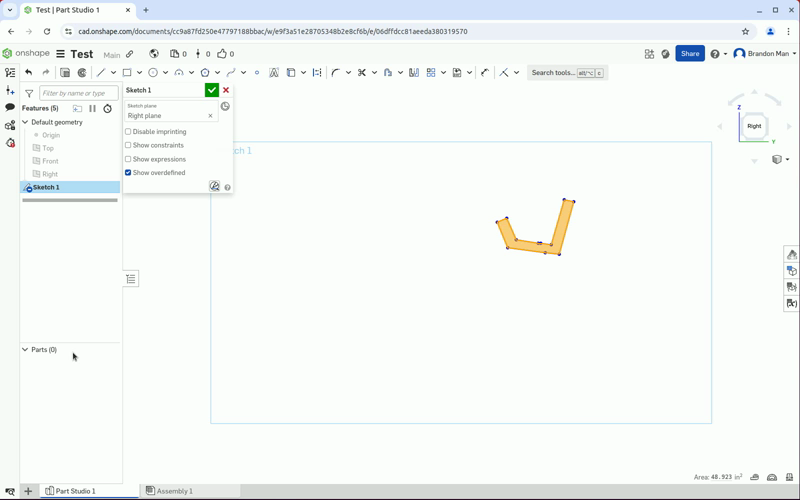
key(shift+e)
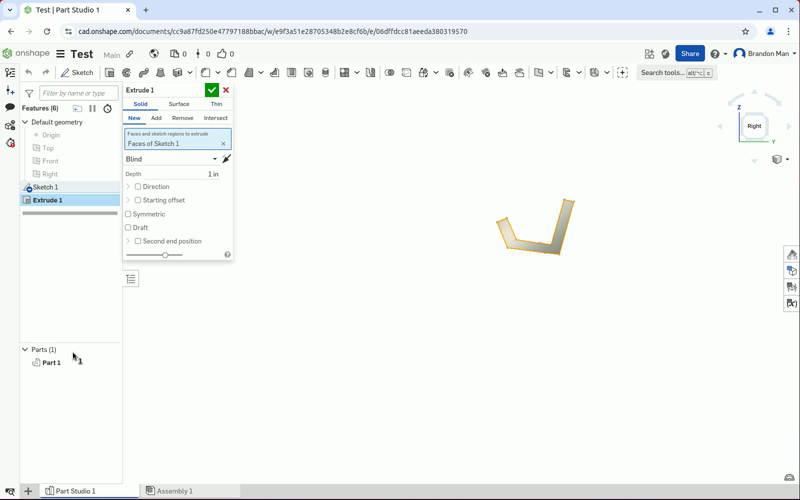
mouse_move(143, 106)
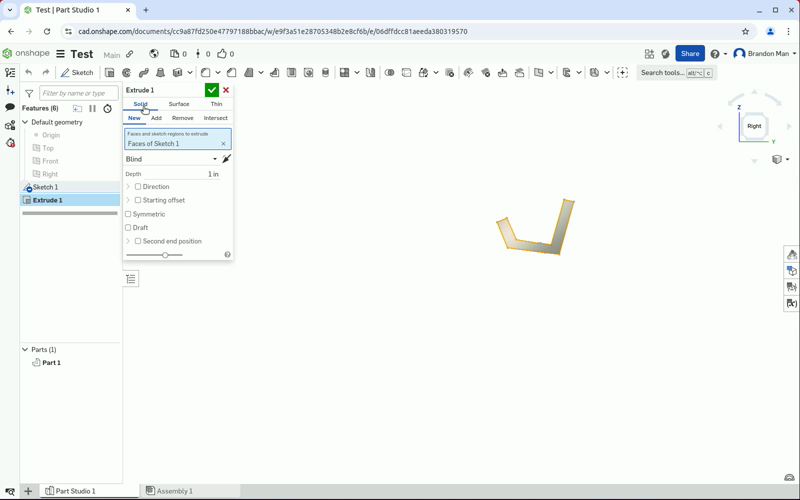
click(143, 106)
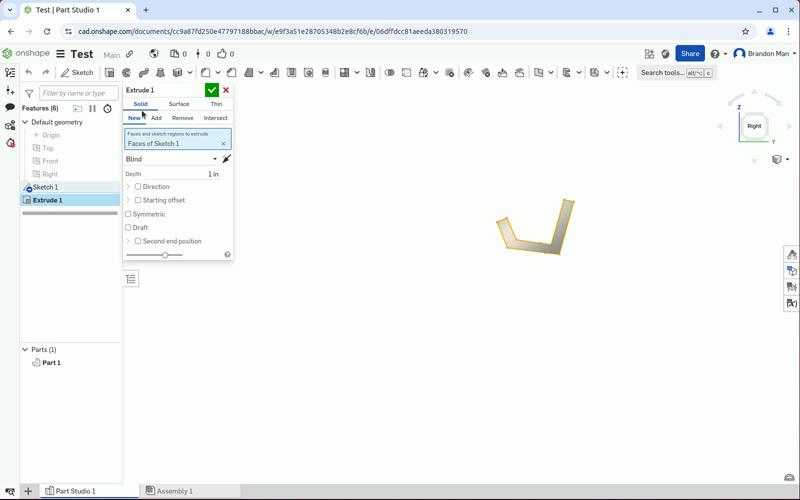
mouse_move(137, 120)
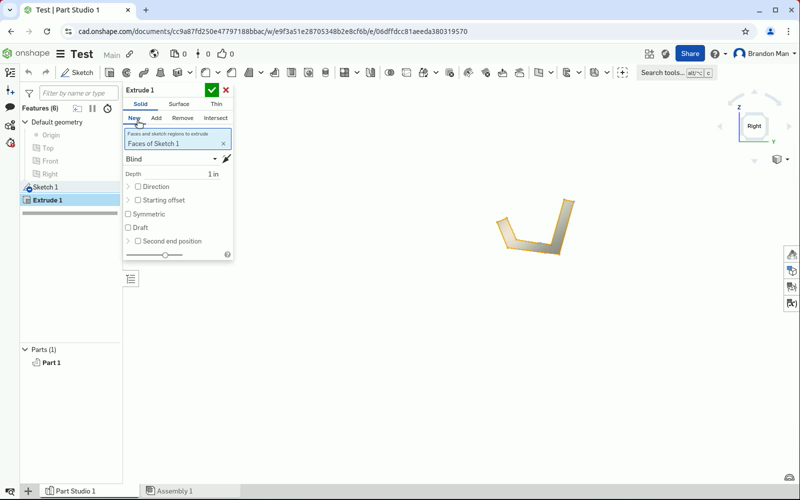
click(137, 120)
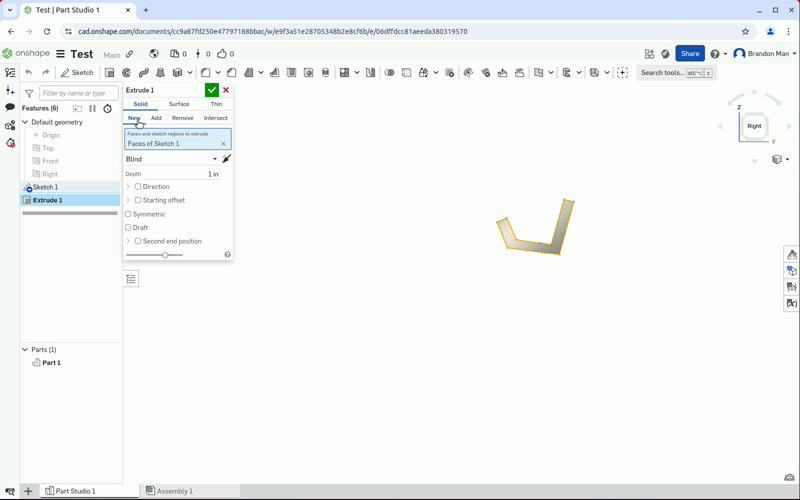
key(tab, 4)
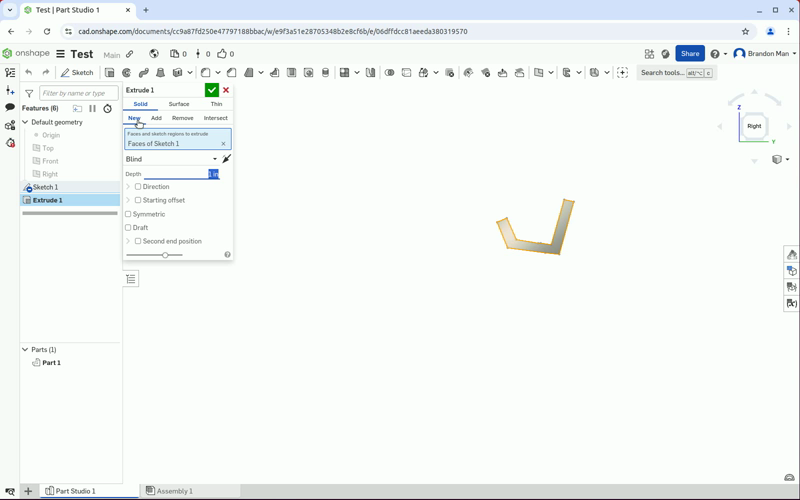
text(0.722)
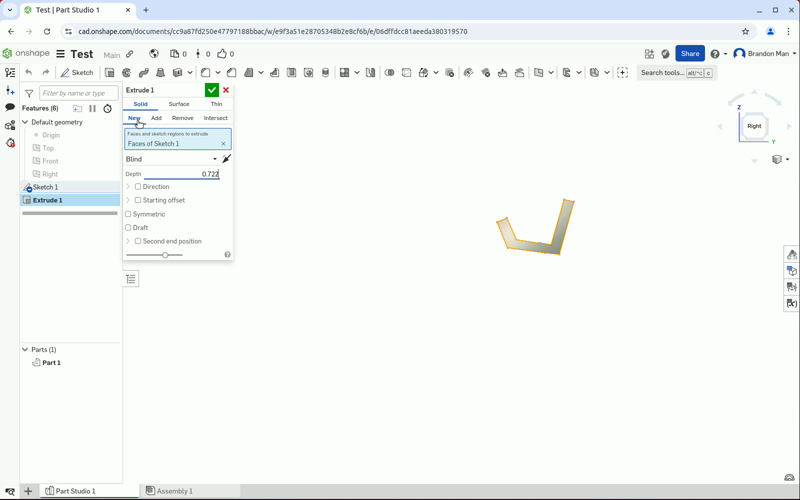
key(enter)
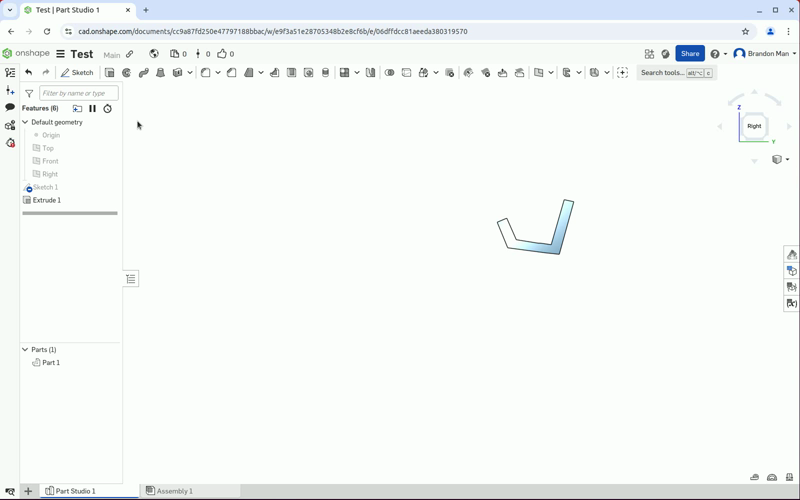
key(shift+h)
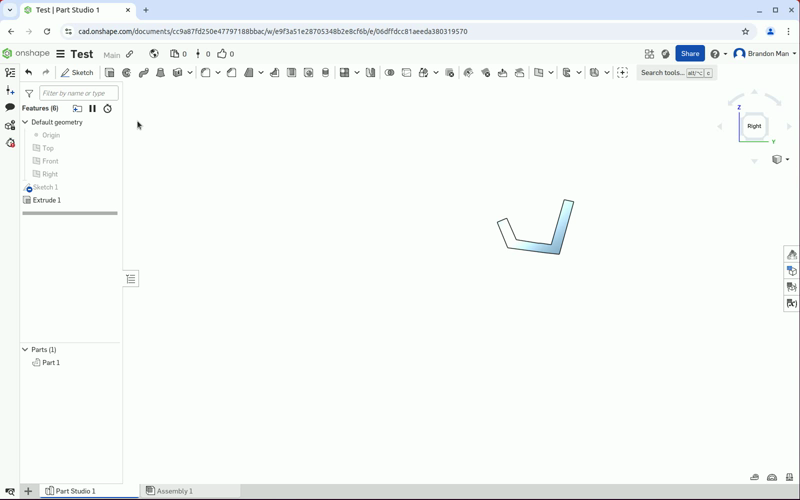
key(shift+h)
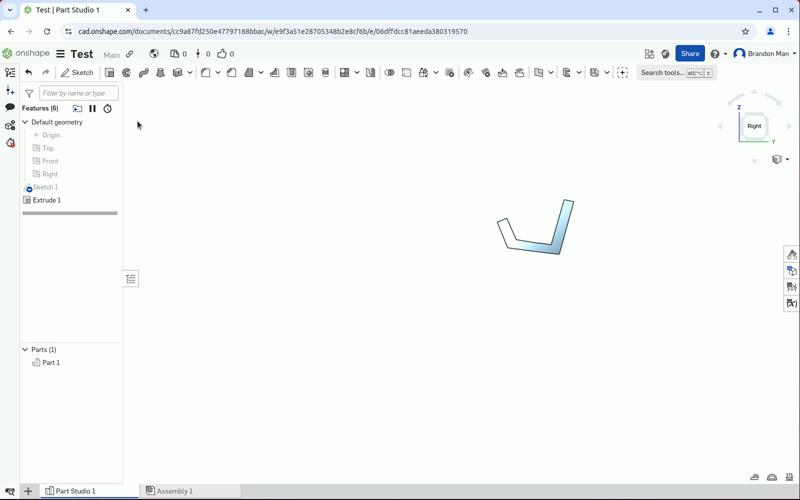
mouse_move(73, 189)
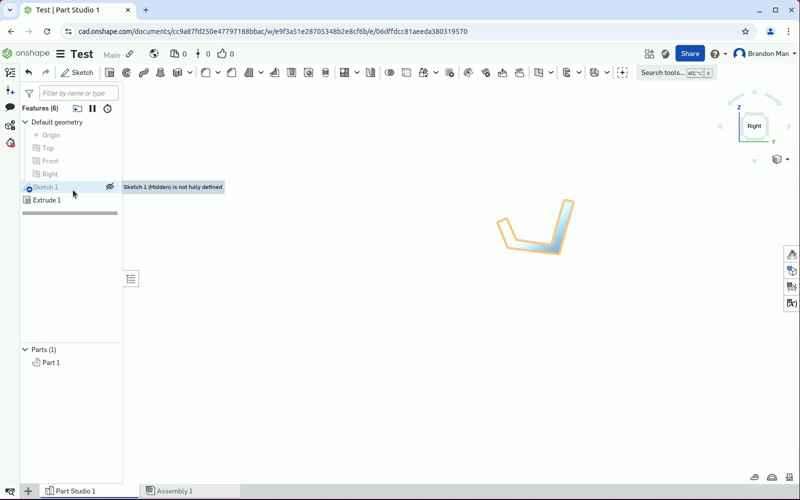
click(73, 189)
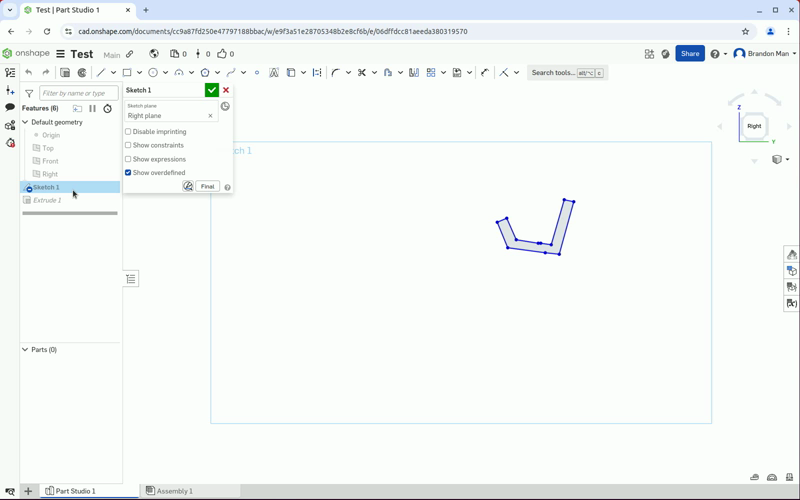
mouse_move(229, 92)
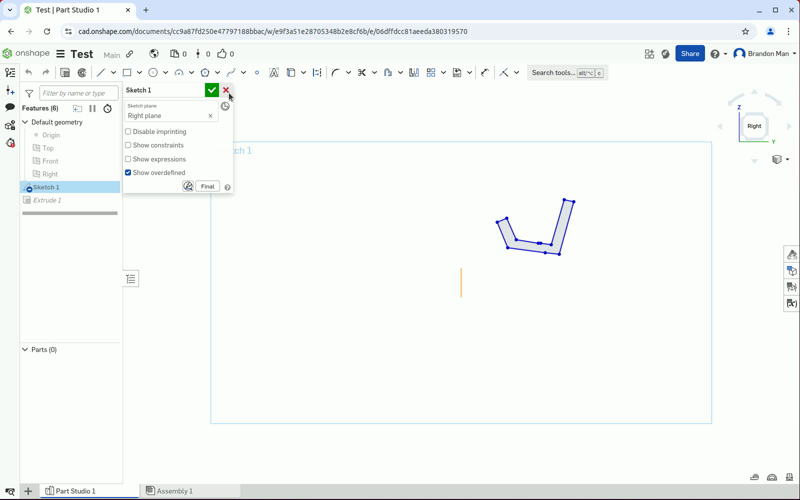
click(229, 92)
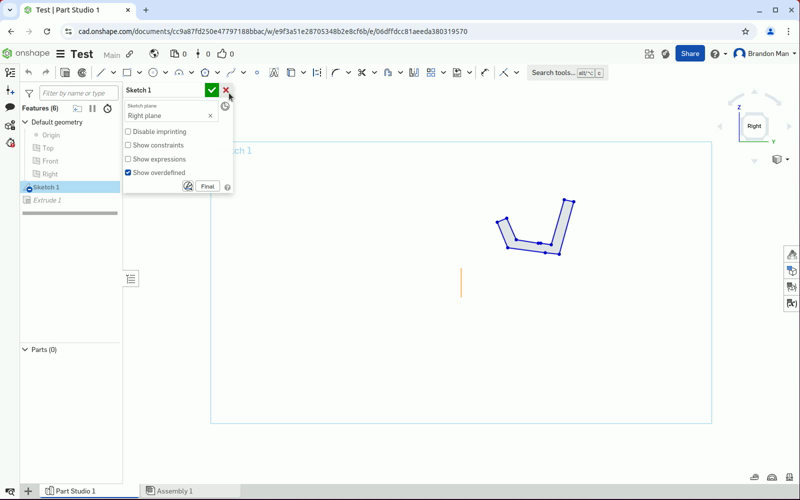
key(shift+s)
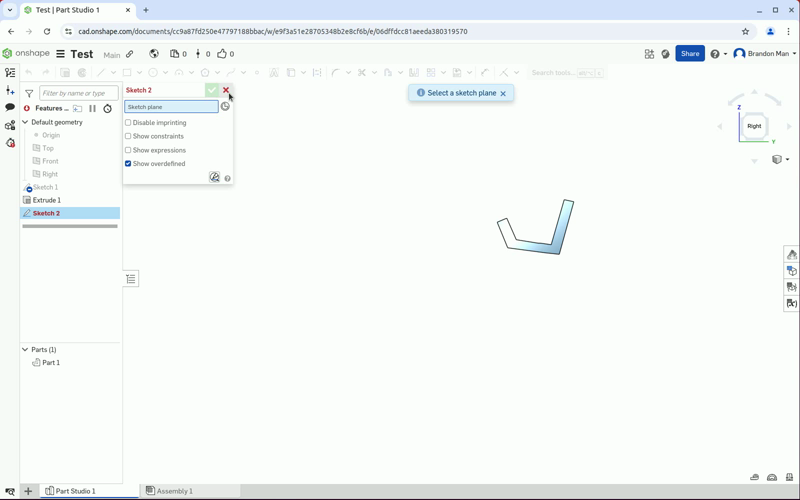
mouse_move(73, 176)
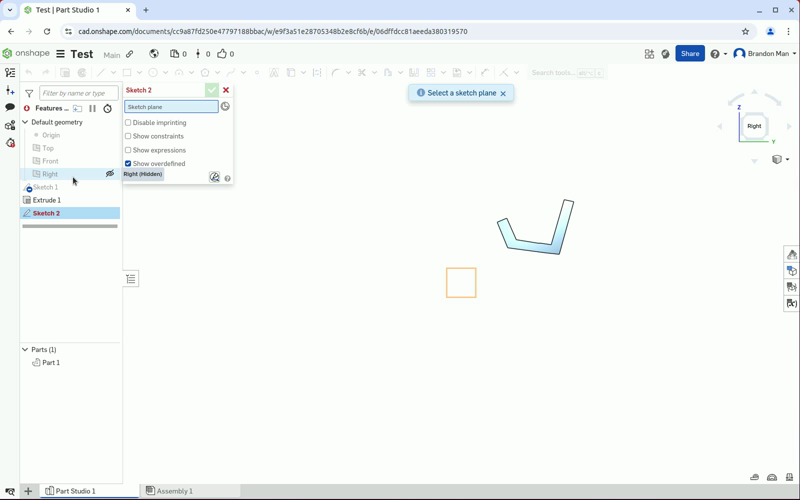
click(73, 176)
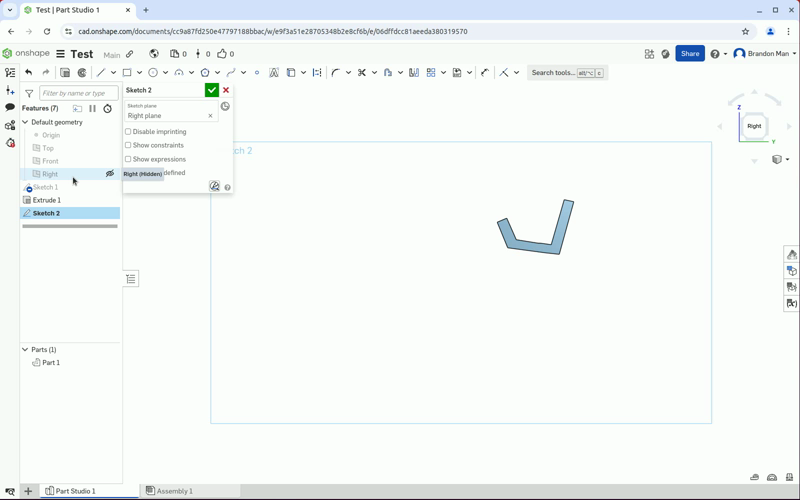
mouse_move(73, 352)
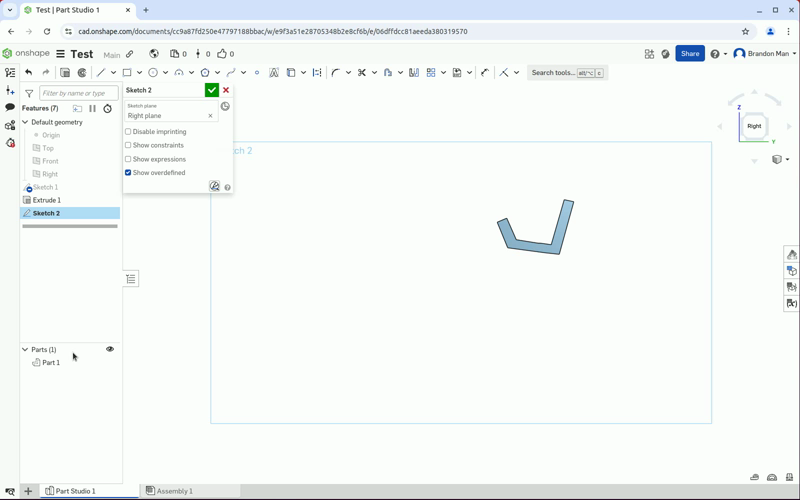
key(y)
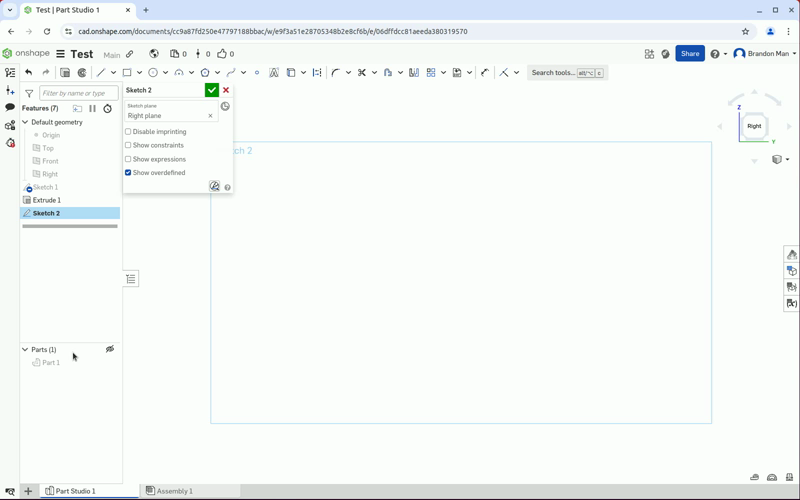
key(l)
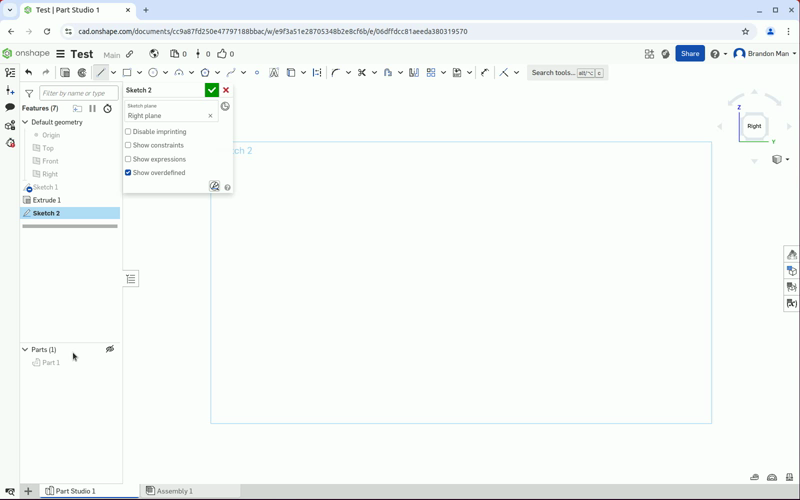
key_down(shift)
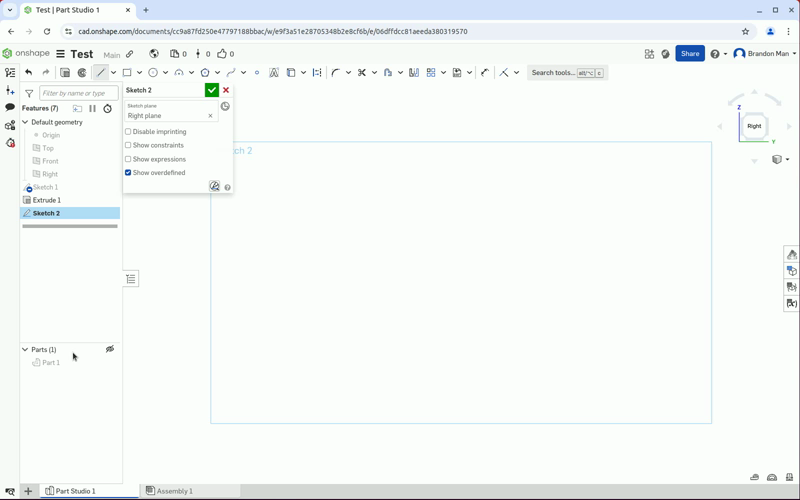
mouse_move(492, 211)
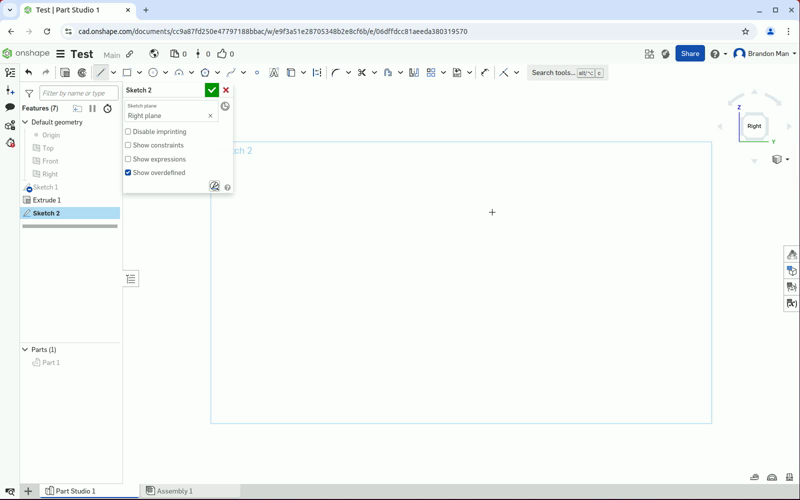
click(492, 211)
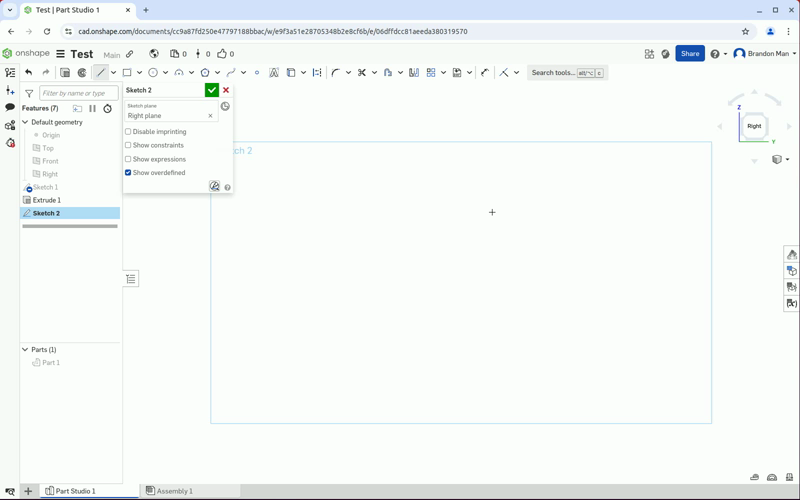
key_up(shift)
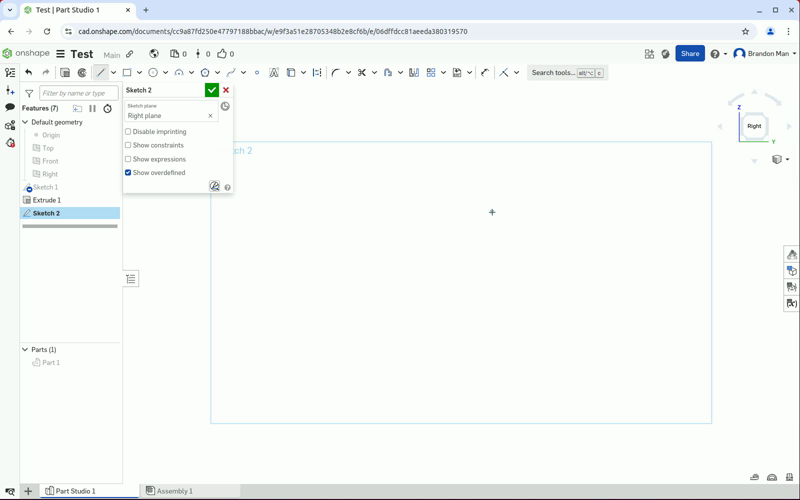
key_down(shift)
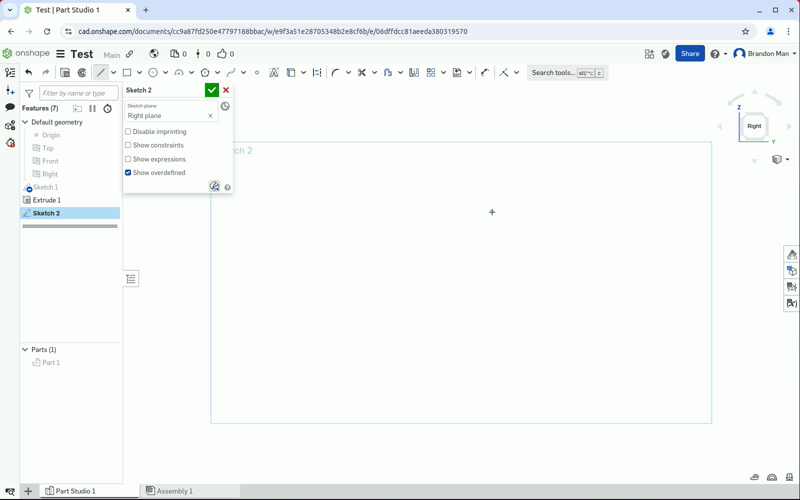
mouse_move(522, 211)
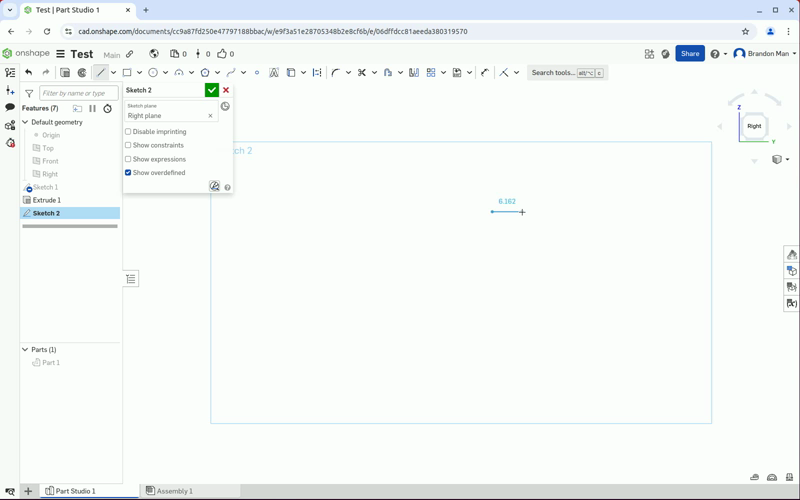
mouse_move(497, 222)
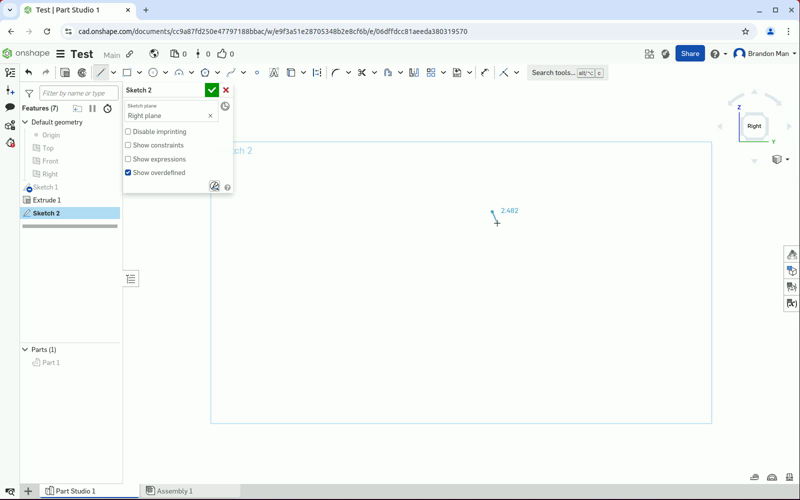
click(497, 222)
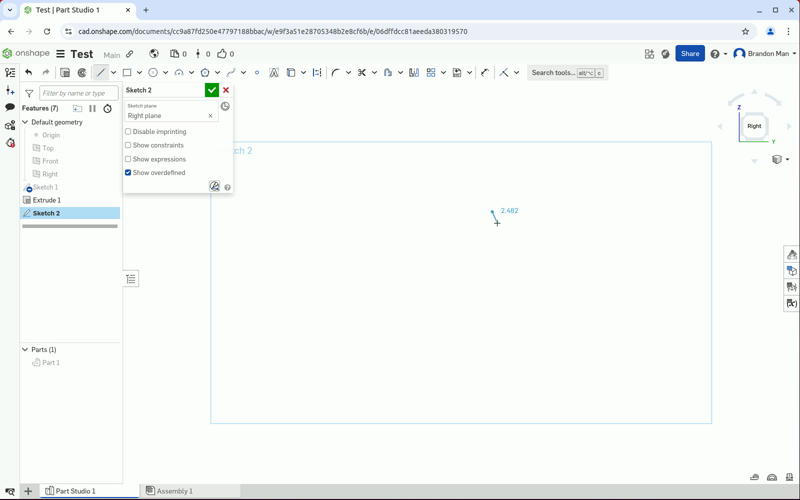
key_up(shift)
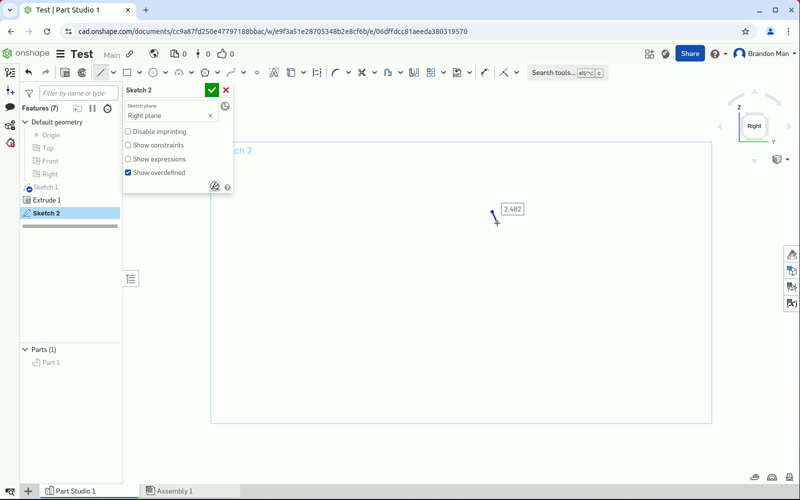
key_down(shift)
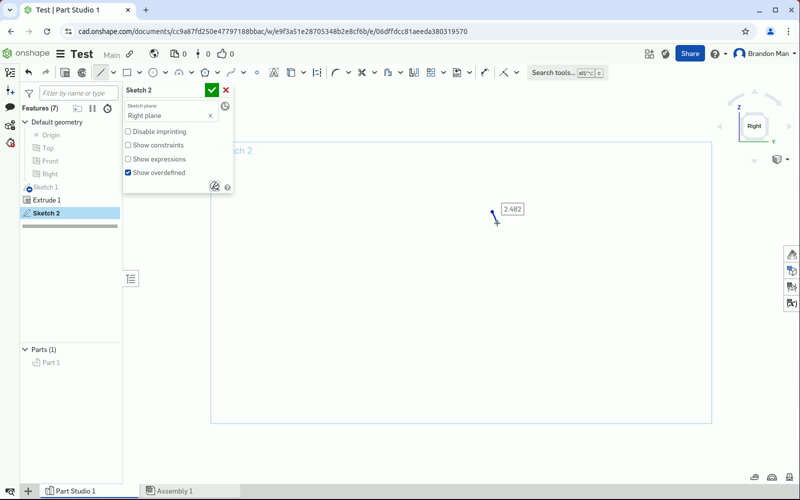
mouse_move(527, 222)
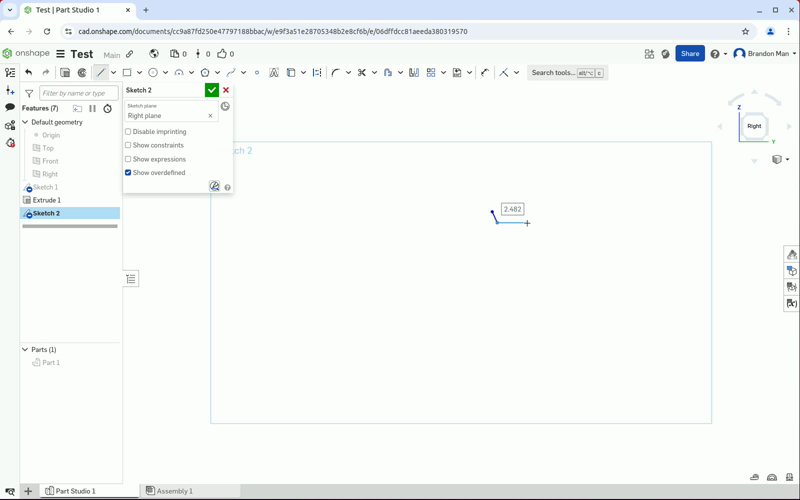
mouse_move(507, 218)
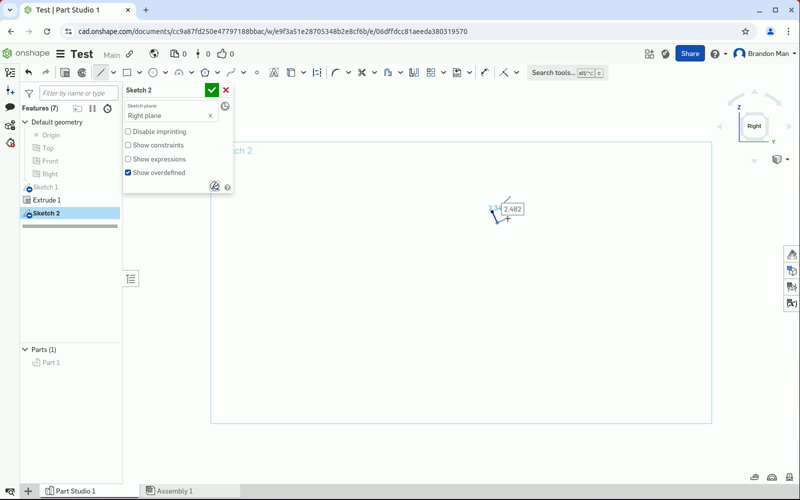
click(507, 218)
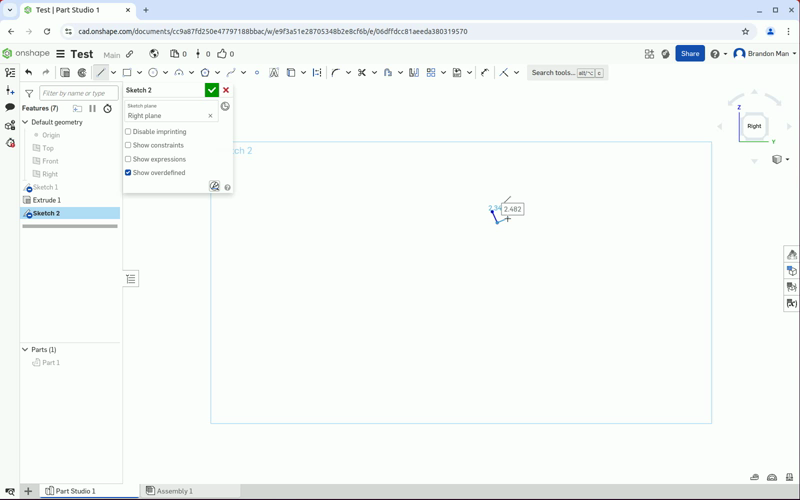
key_up(shift)
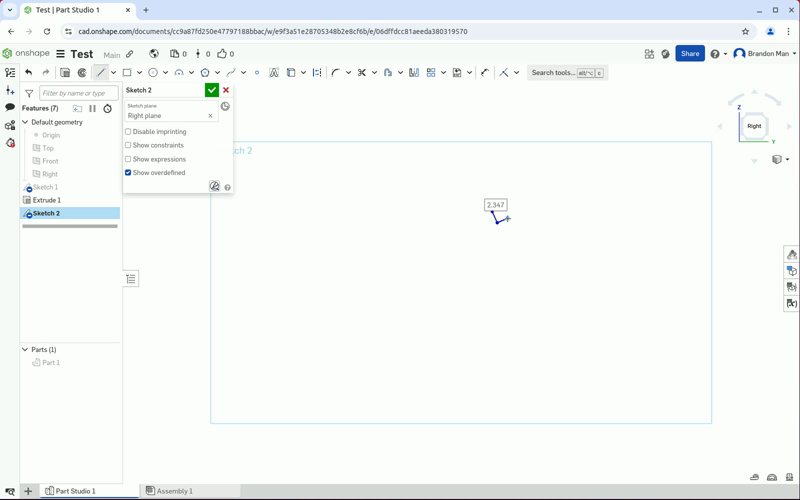
key_down(shift)
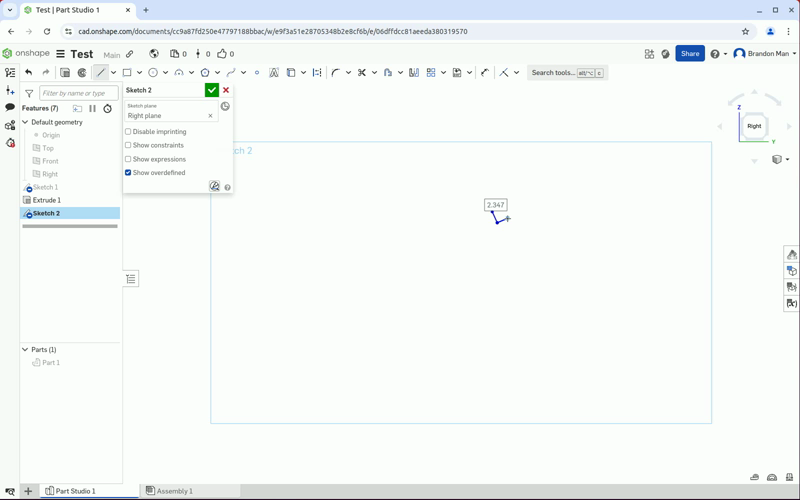
mouse_move(537, 218)
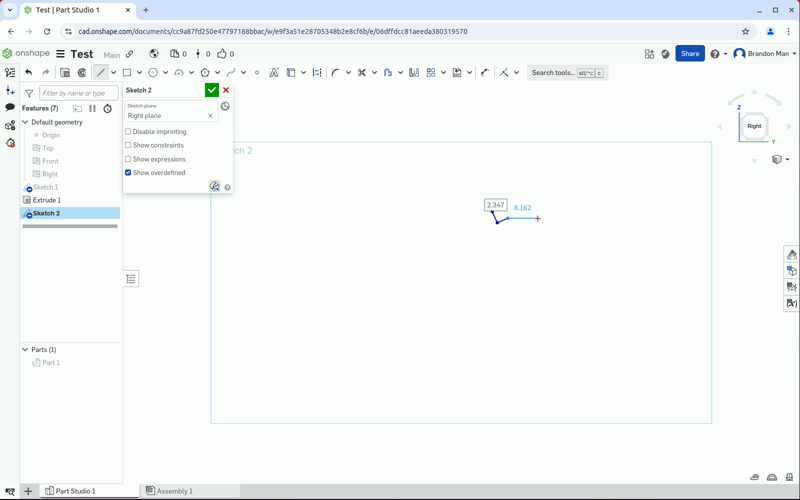
mouse_move(502, 207)
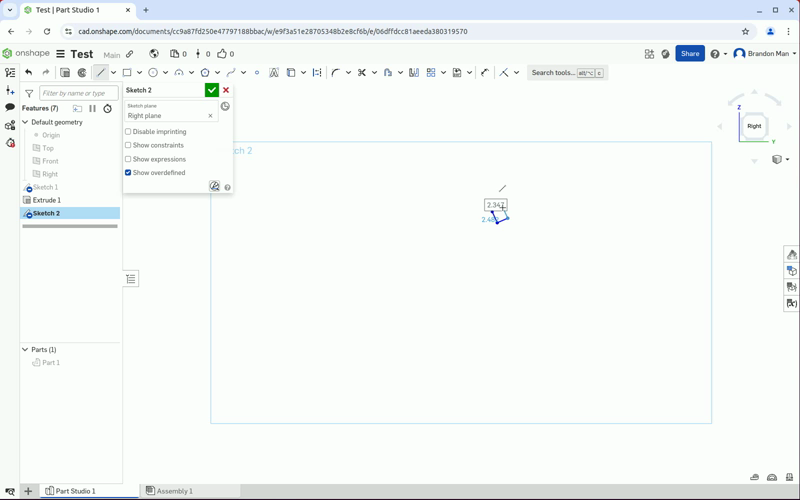
click(502, 207)
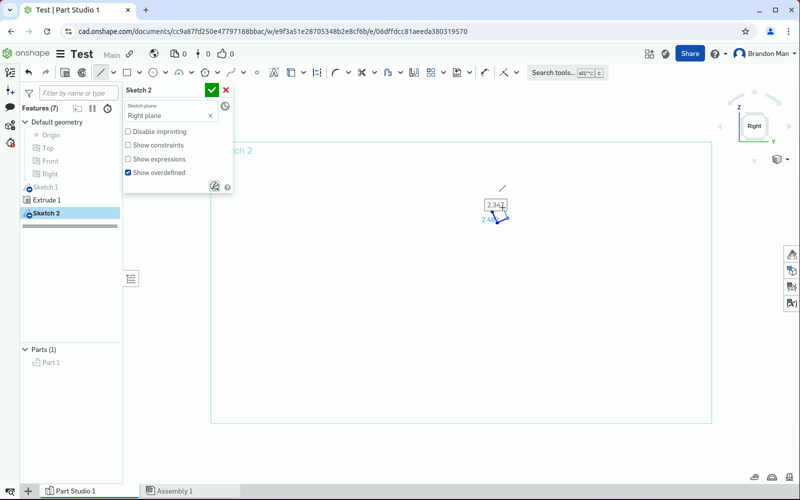
key_up(shift)
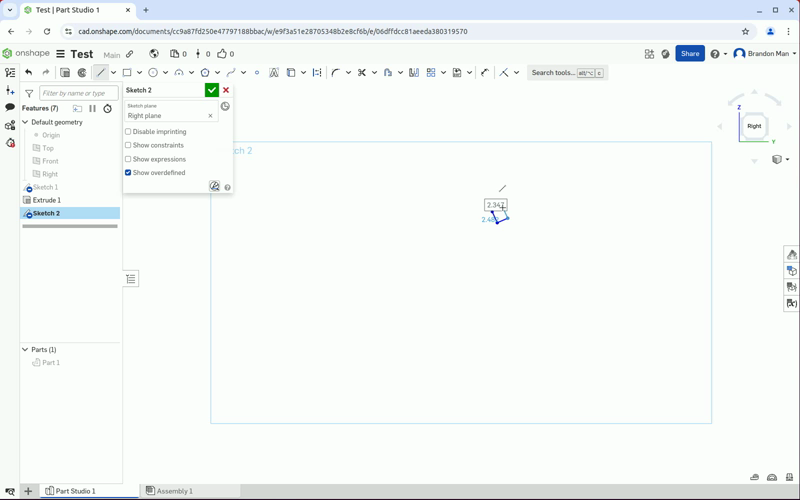
mouse_move(532, 207)
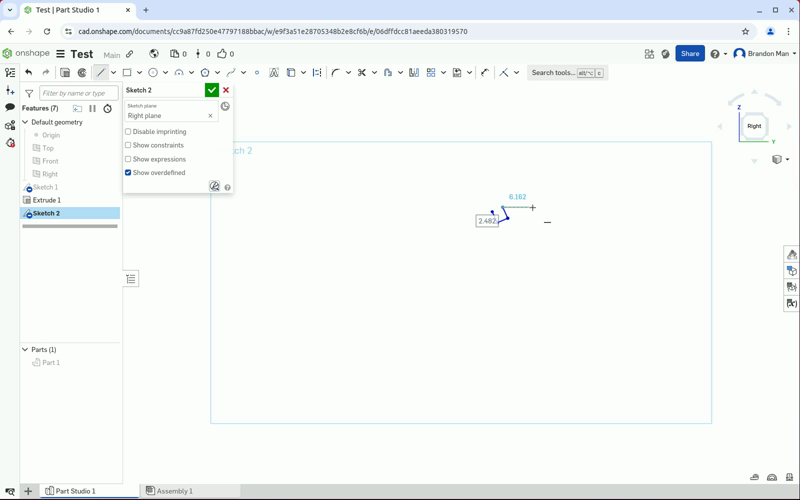
key_down(shift)
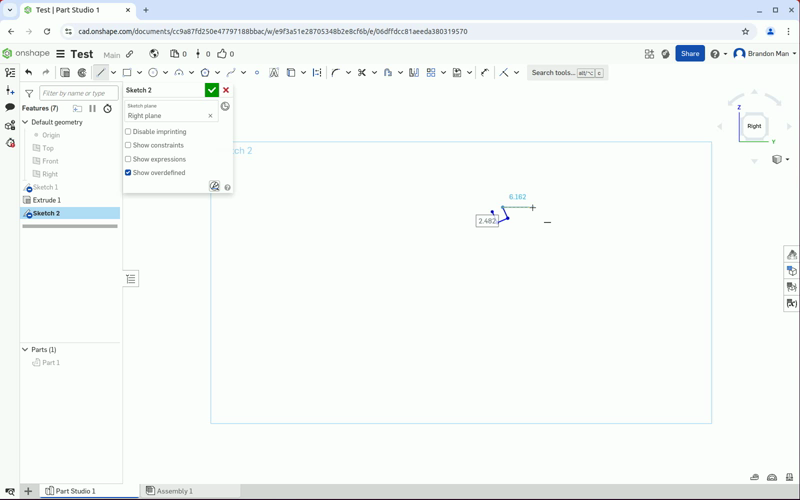
mouse_move(492, 211)
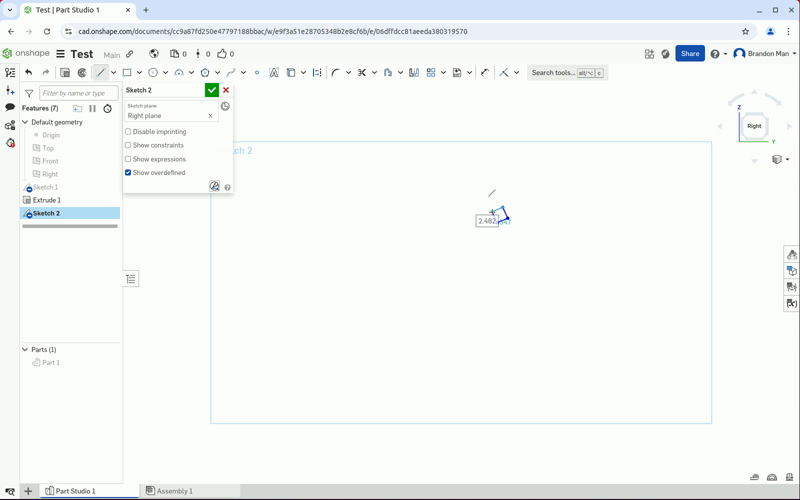
key_up(shift)
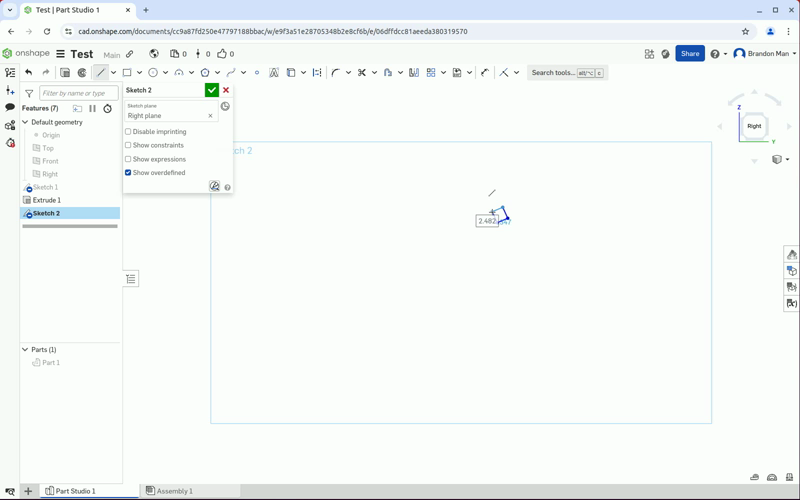
click(492, 211)
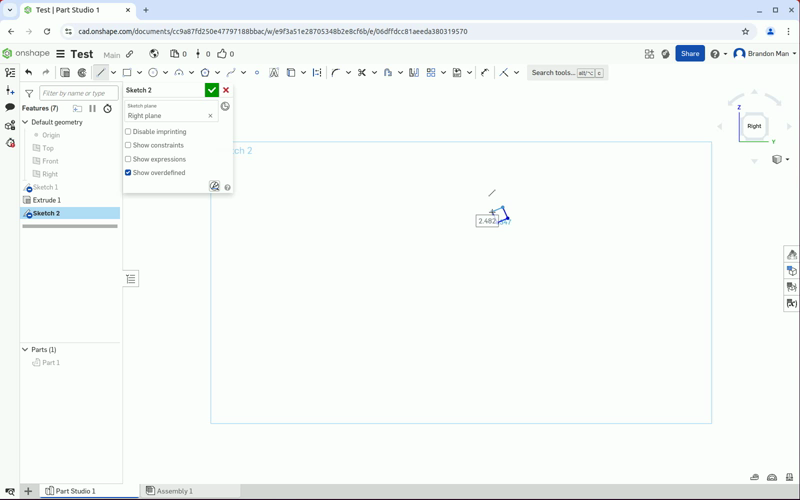
key(esc)
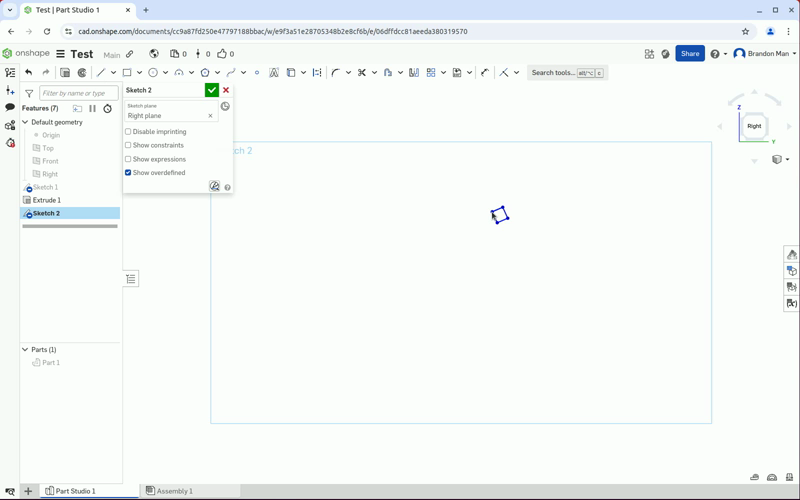
mouse_move(495, 217)
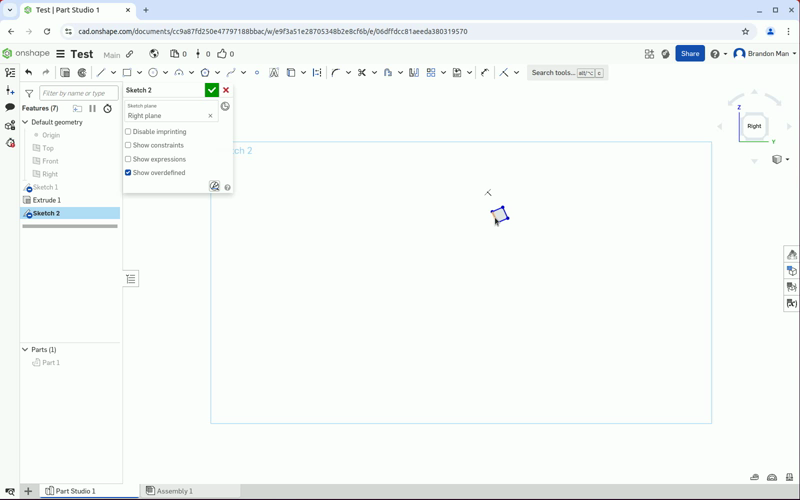
scroll(6)
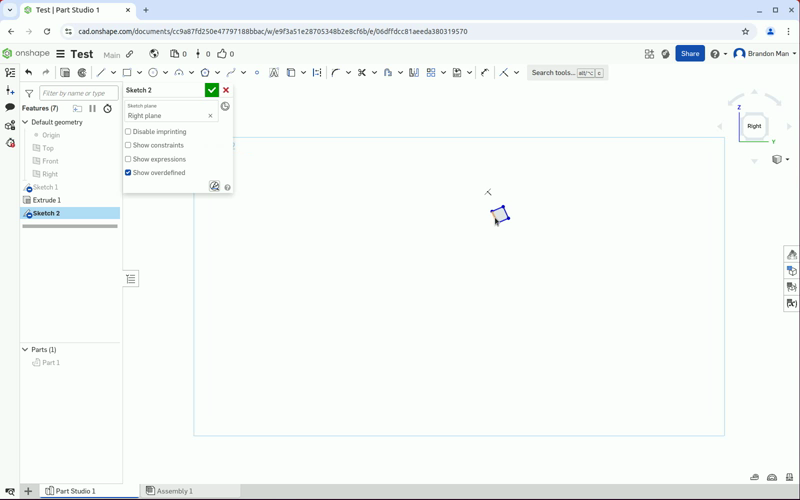
scroll(6)
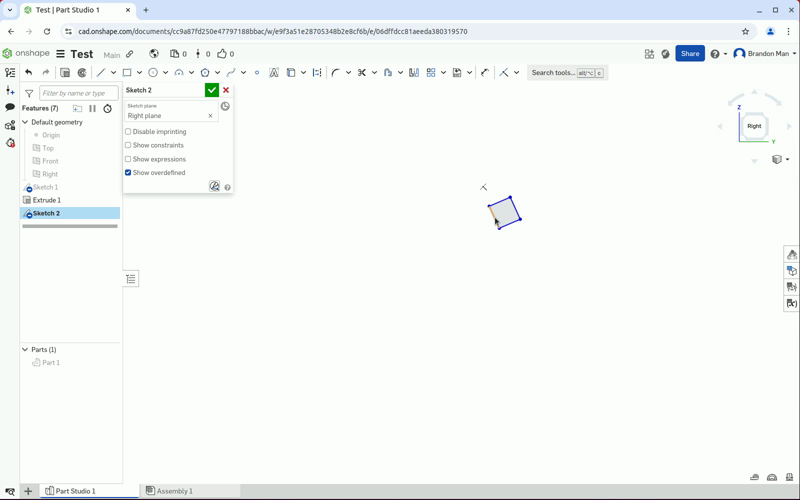
scroll(6)
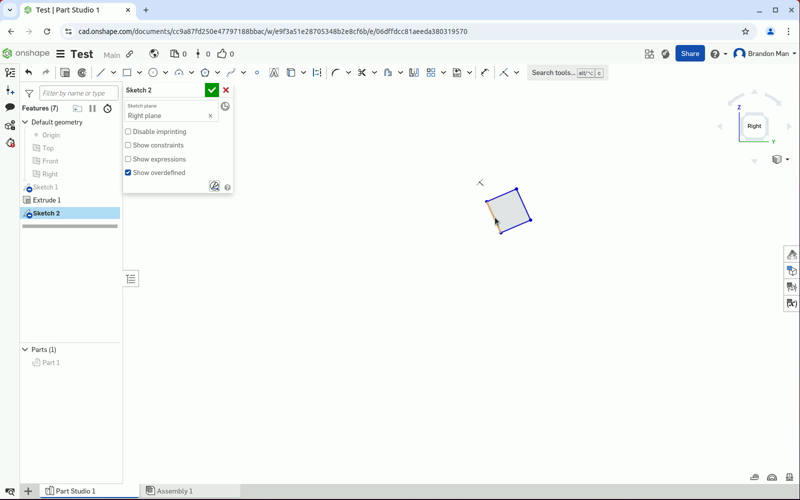
scroll(6)
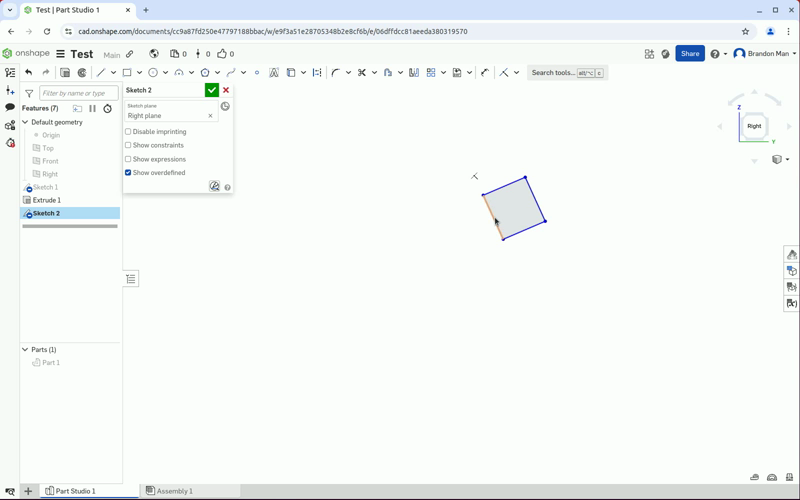
scroll(6)
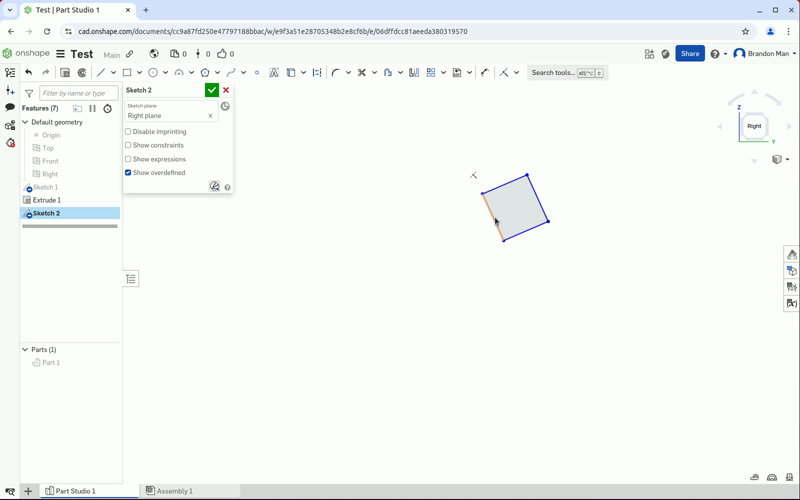
scroll(6)
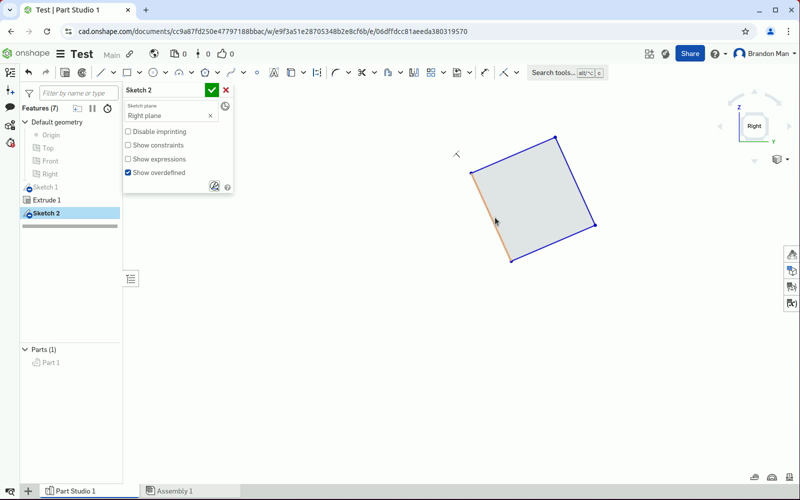
scroll(6)
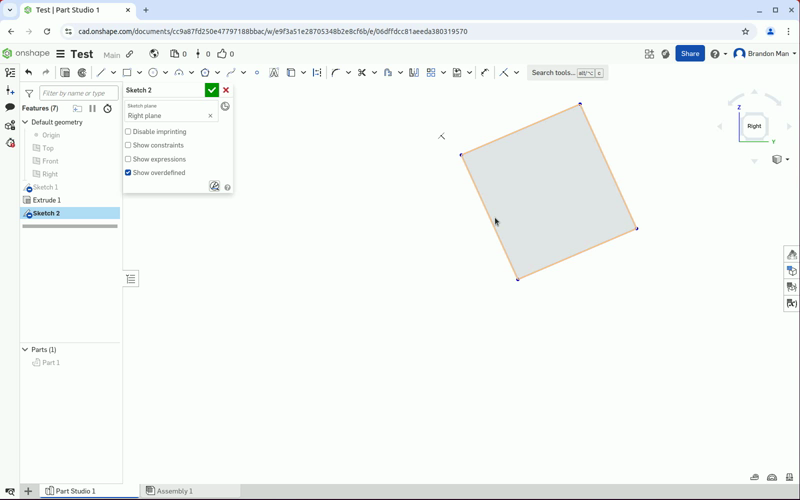
click(495, 217)
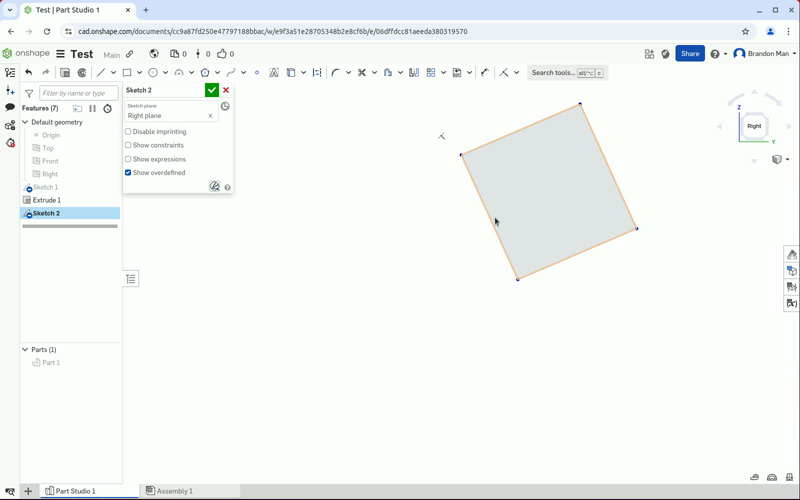
scroll(-6)
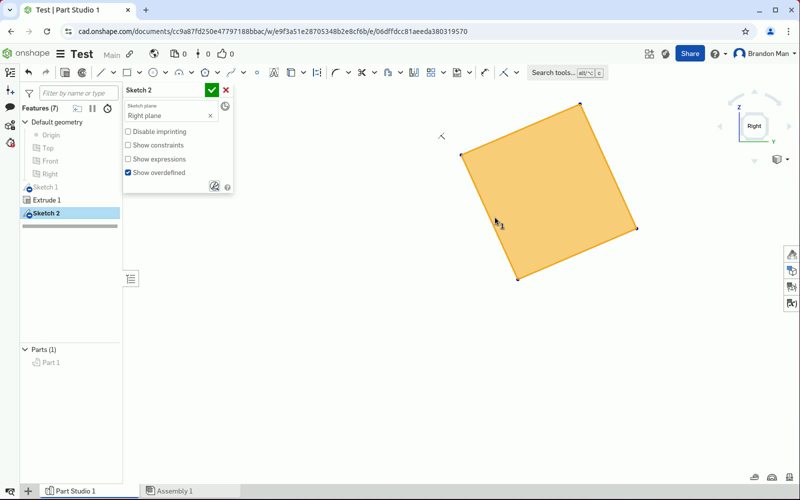
scroll(-6)
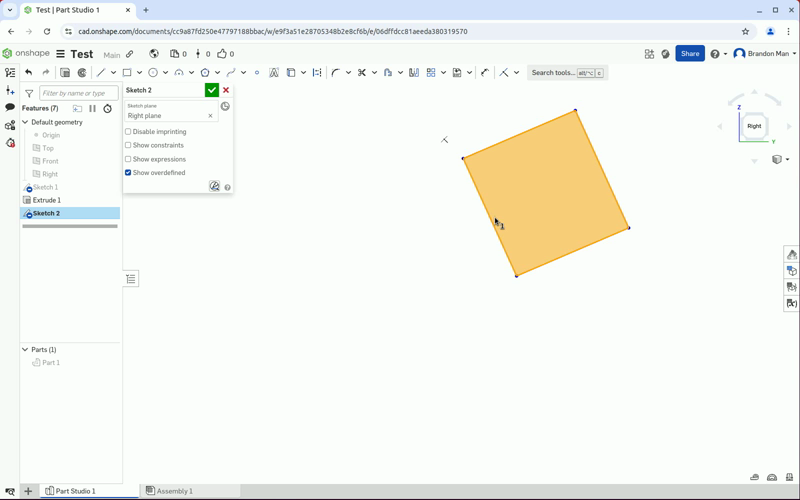
scroll(-6)
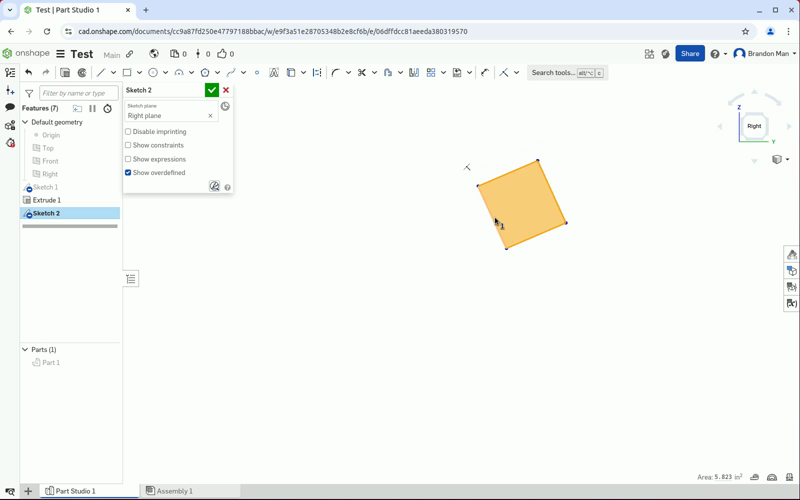
scroll(-6)
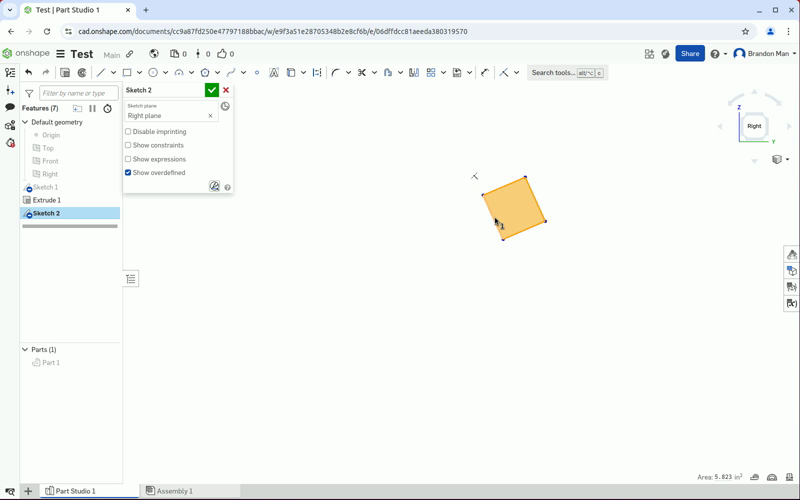
scroll(-6)
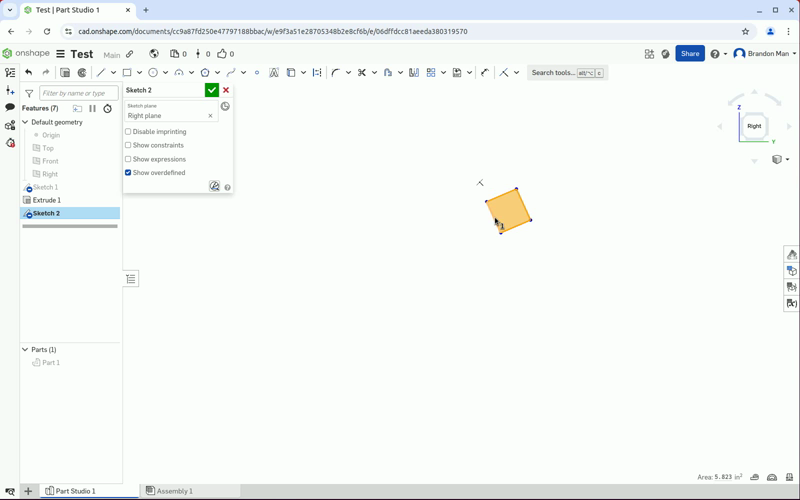
scroll(-6)
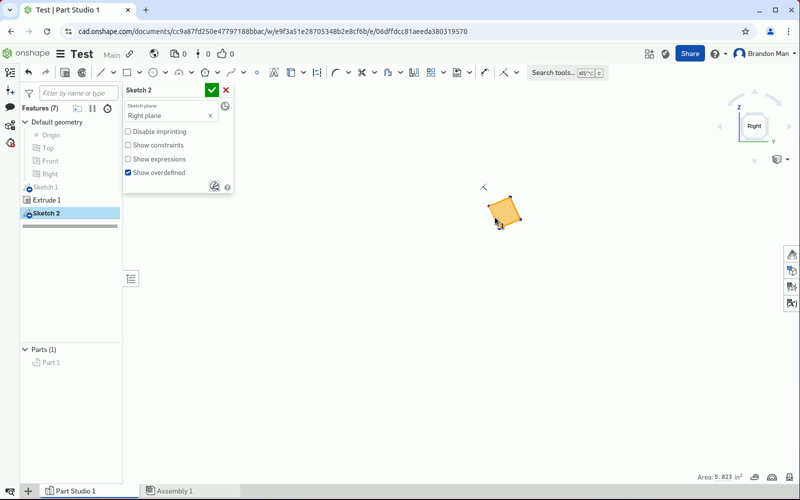
scroll(-6)
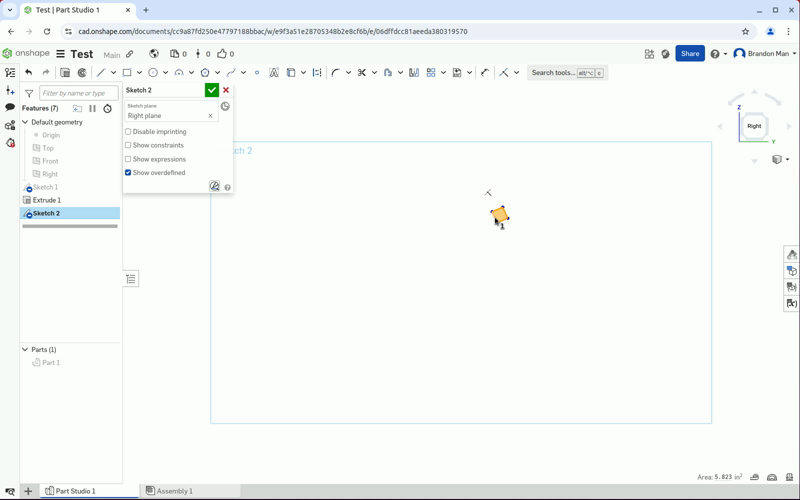
mouse_move(73, 352)
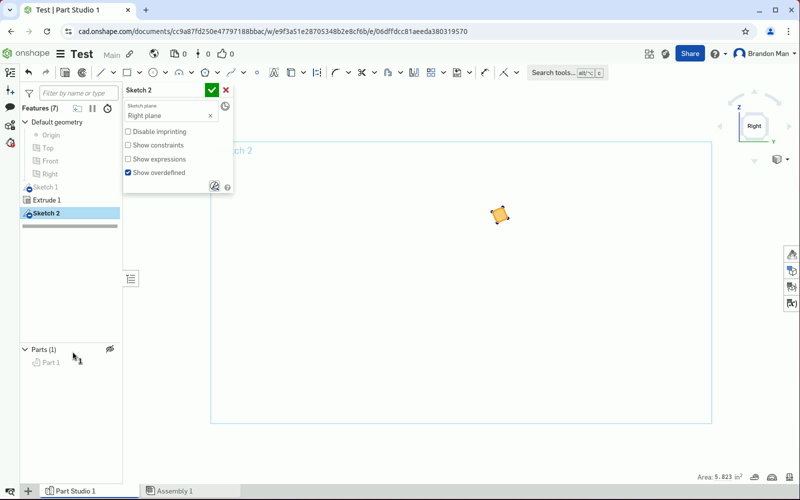
key(shift+y)
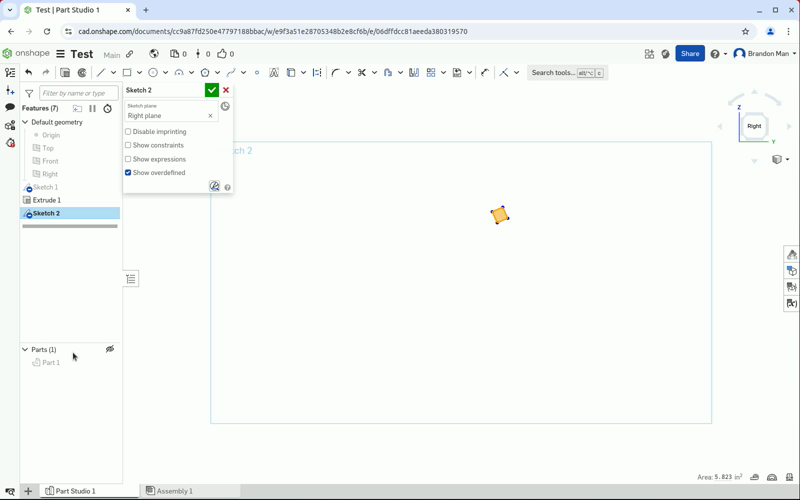
key(shift+e)
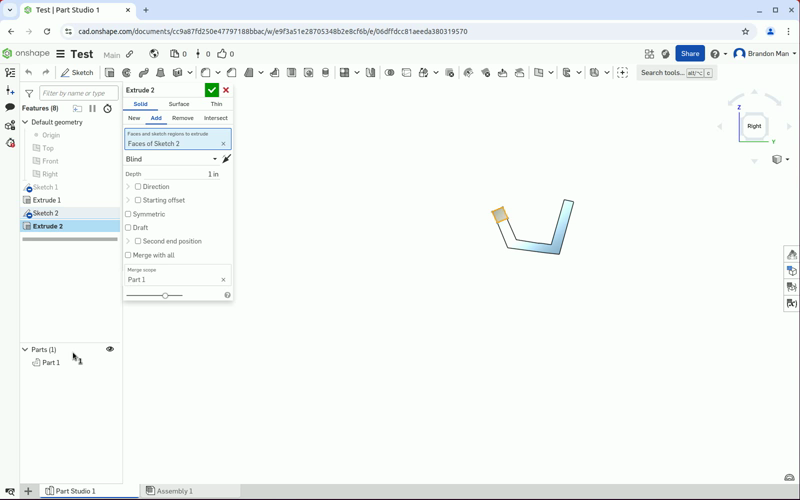
mouse_move(143, 106)
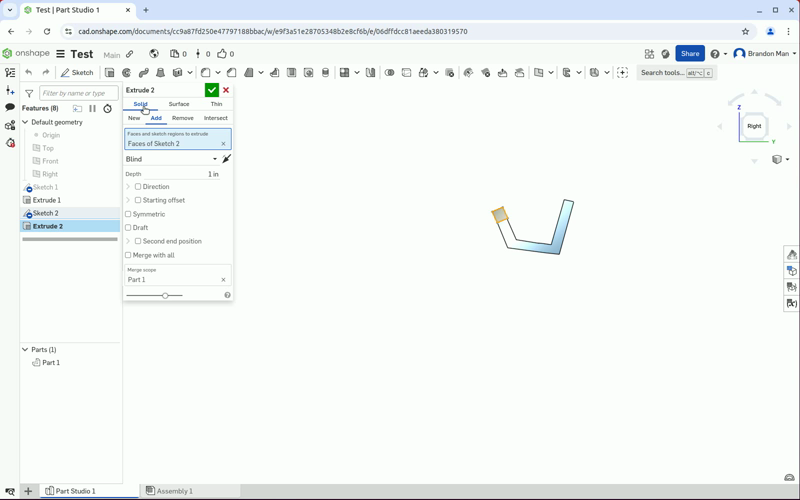
click(143, 106)
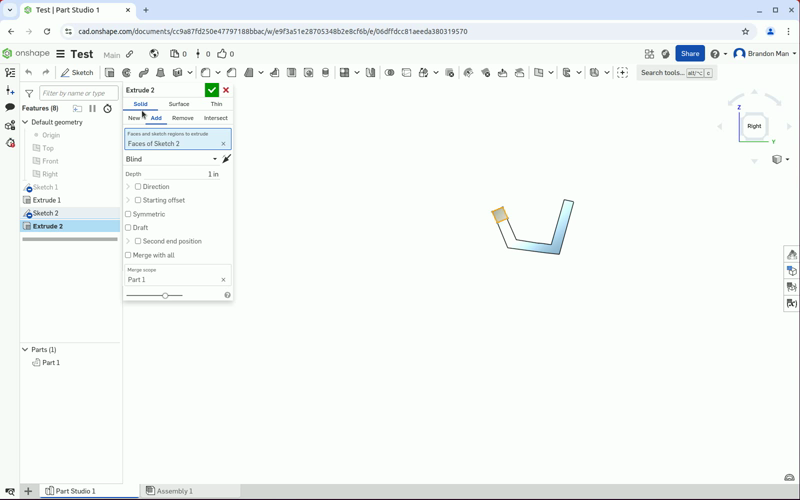
mouse_move(137, 120)
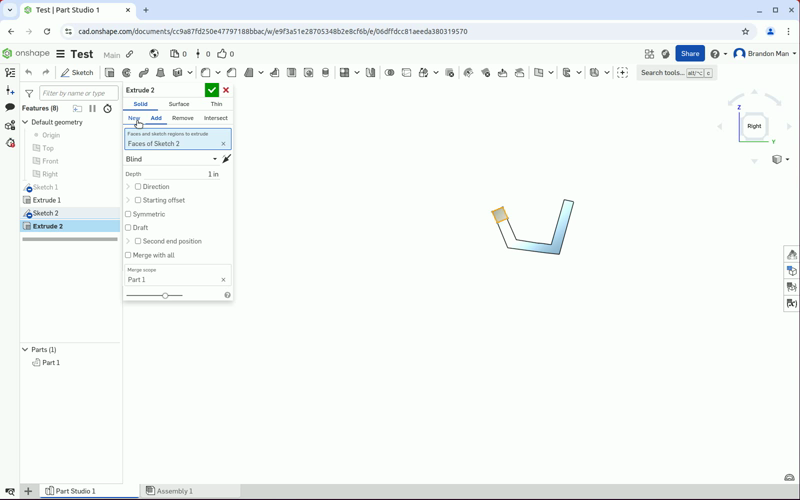
click(137, 120)
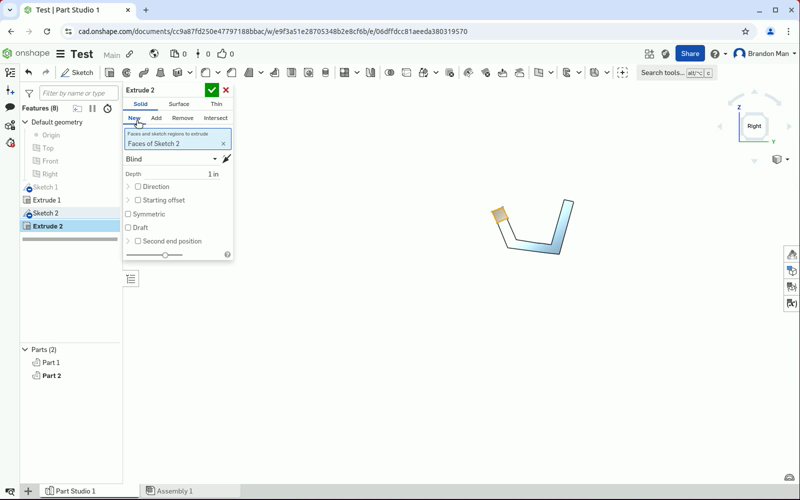
key(tab, 4)
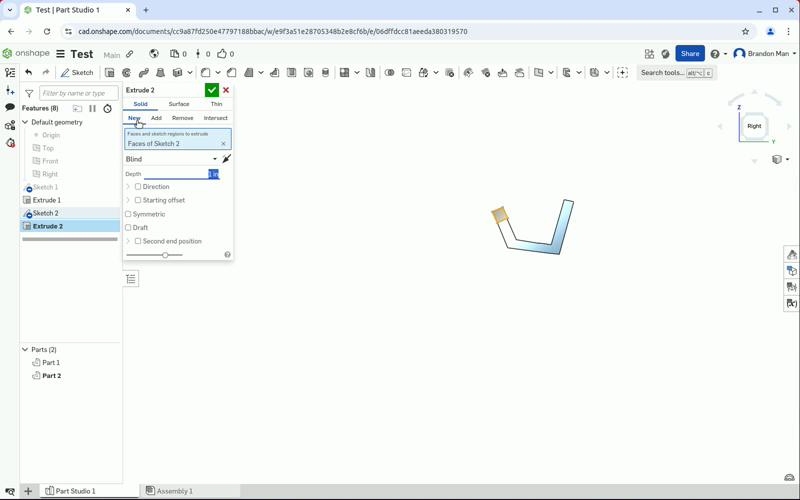
text(0.722)
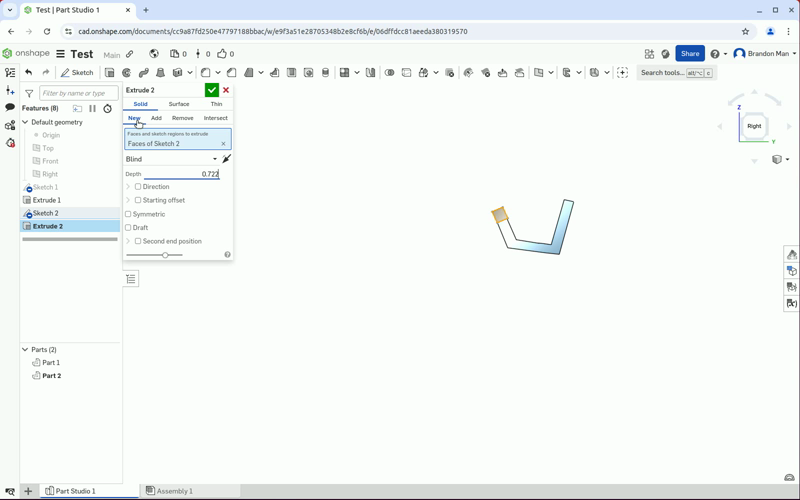
key(enter)
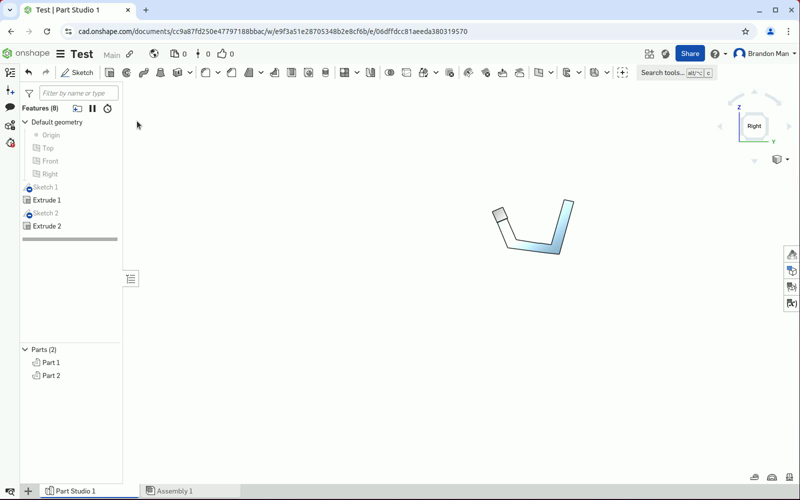
key(shift+h)
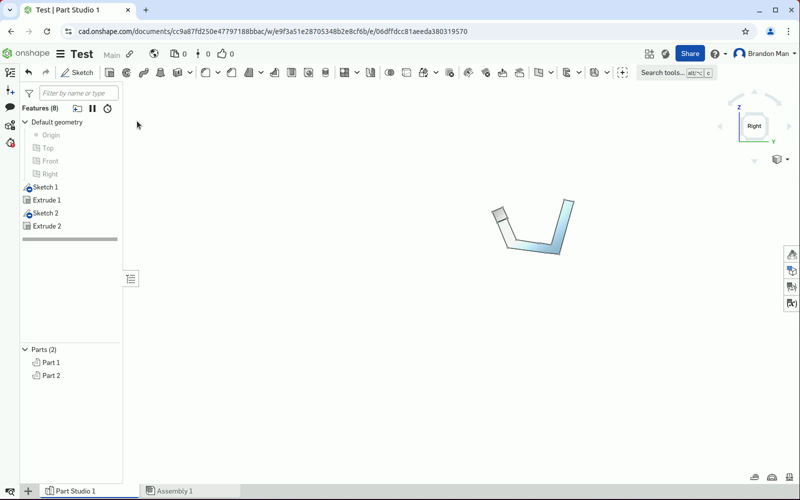
key(shift+h)
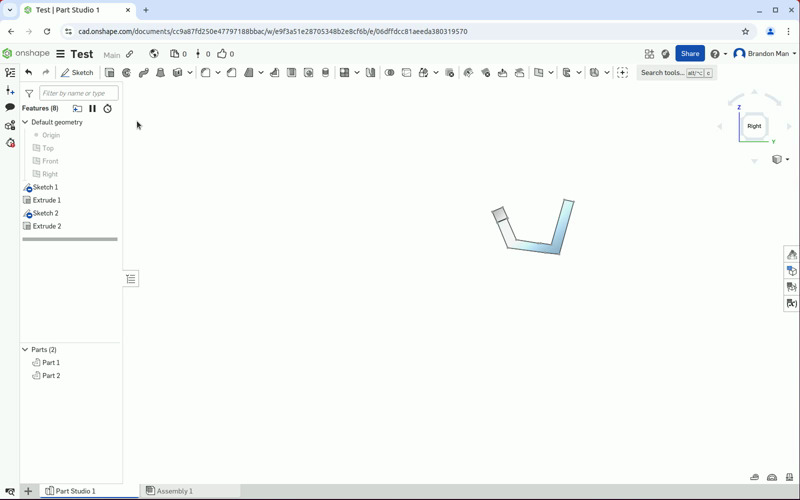
key(shift+7)
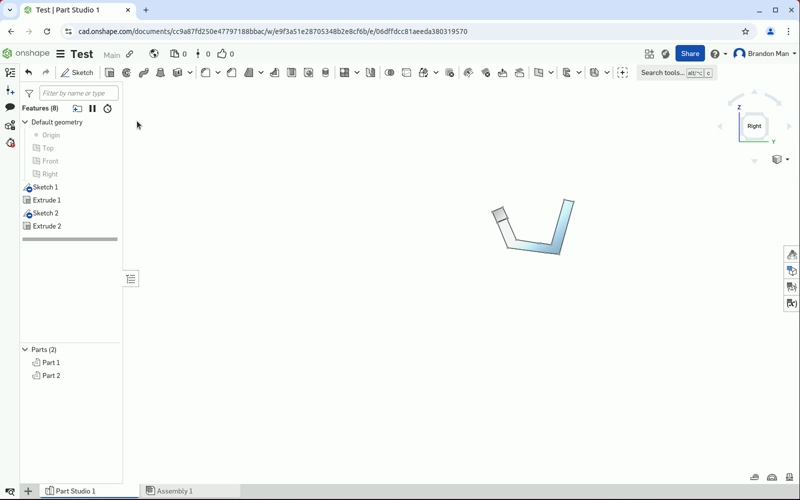
key(right, 2)
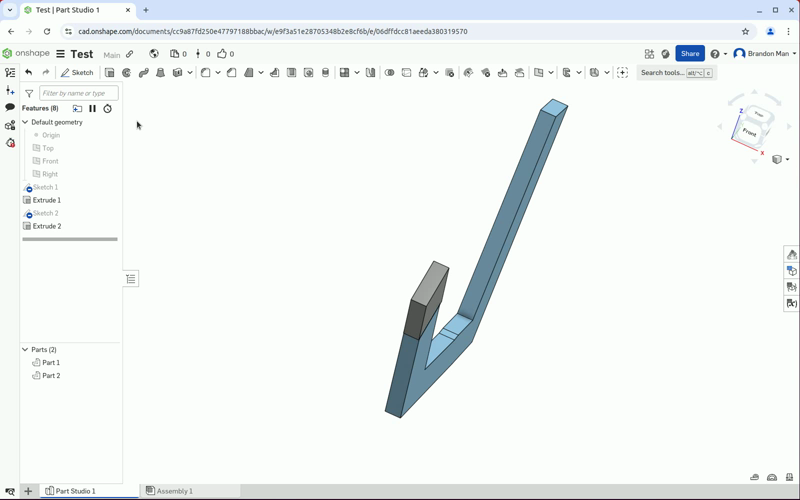
key(down, 2)
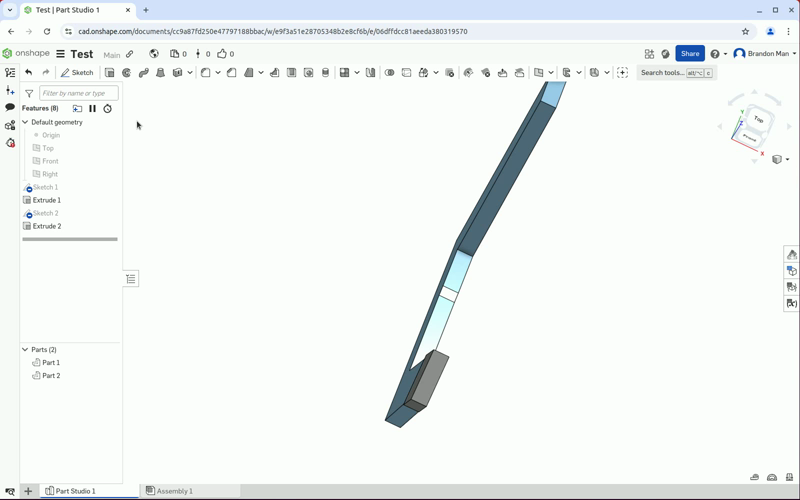
key(up, 2)
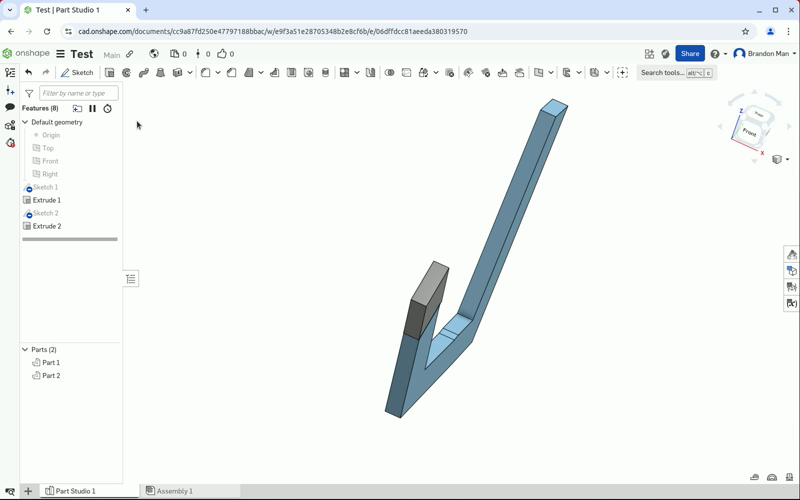
key(left, 2)
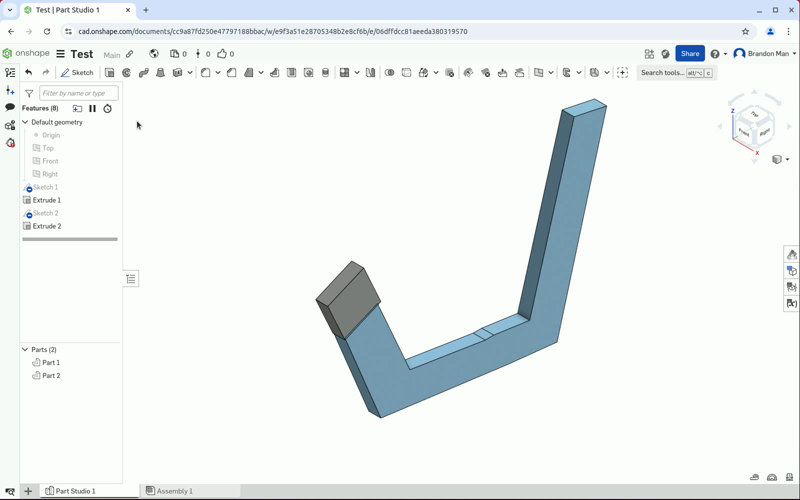
mouse_move(73, 189)
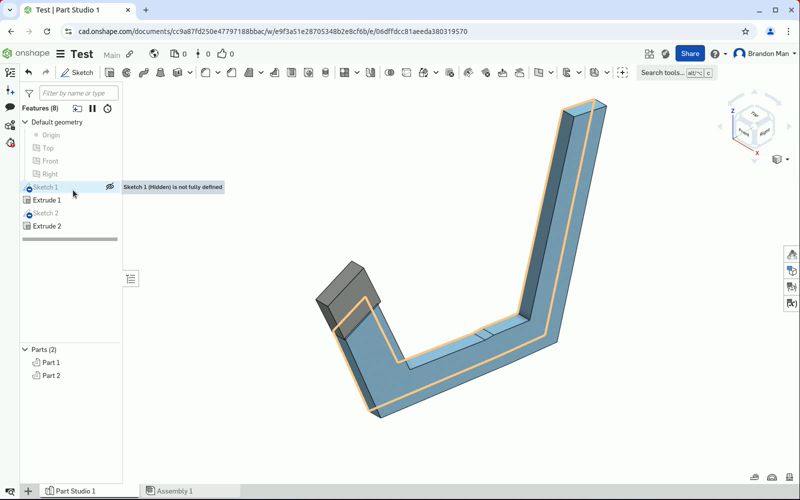
click(73, 189)